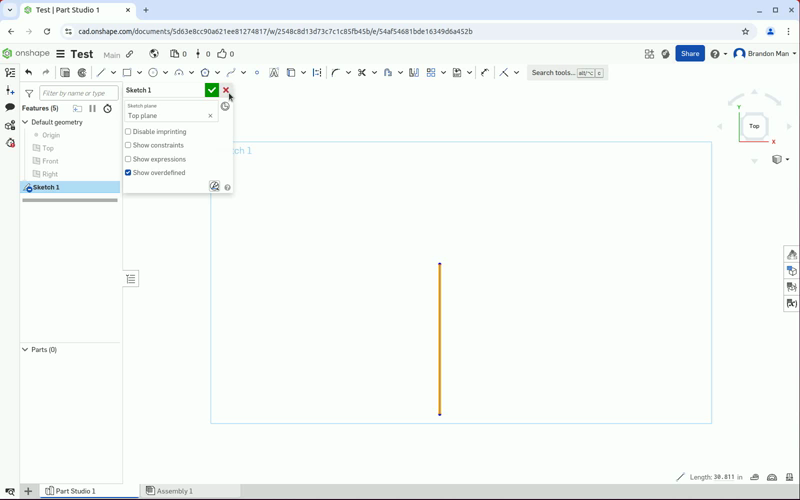
key(shift+h)
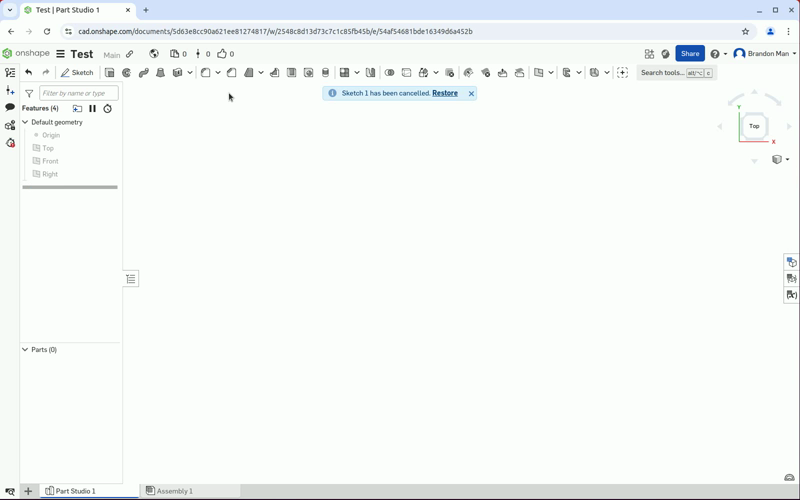
mouse_move(73, 352)
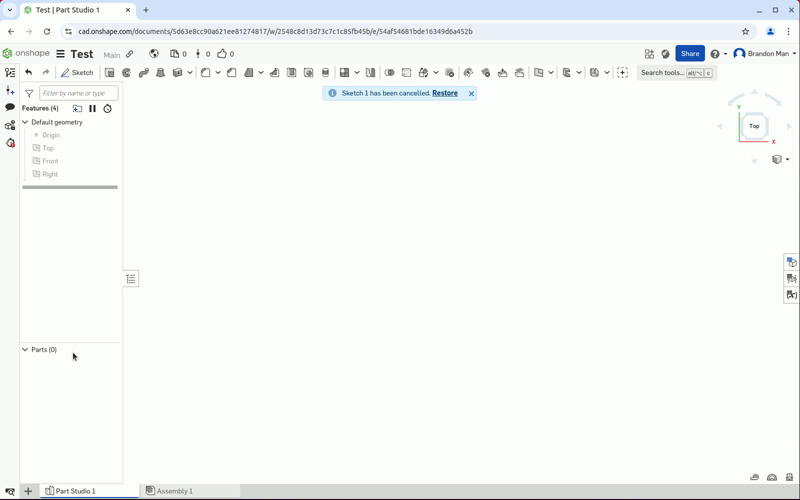
key(y)
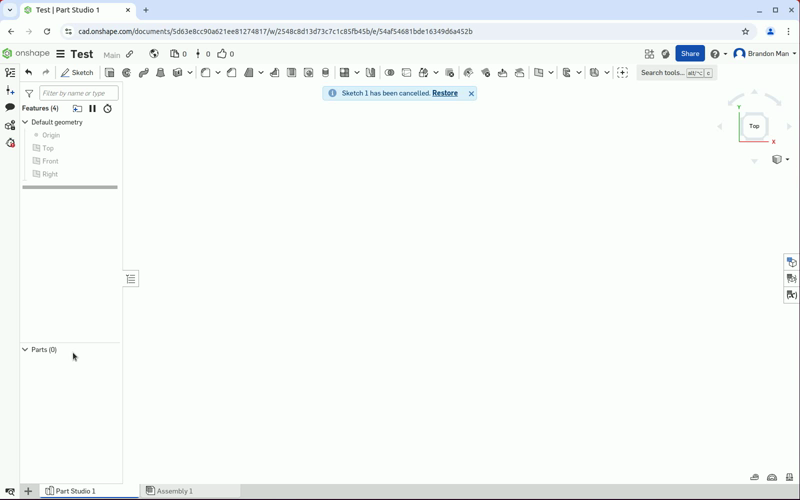
key(shift+p)
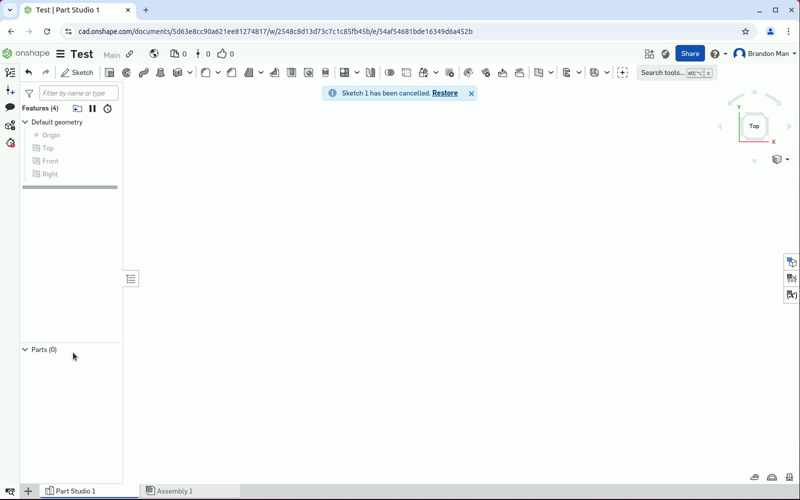
key(space)
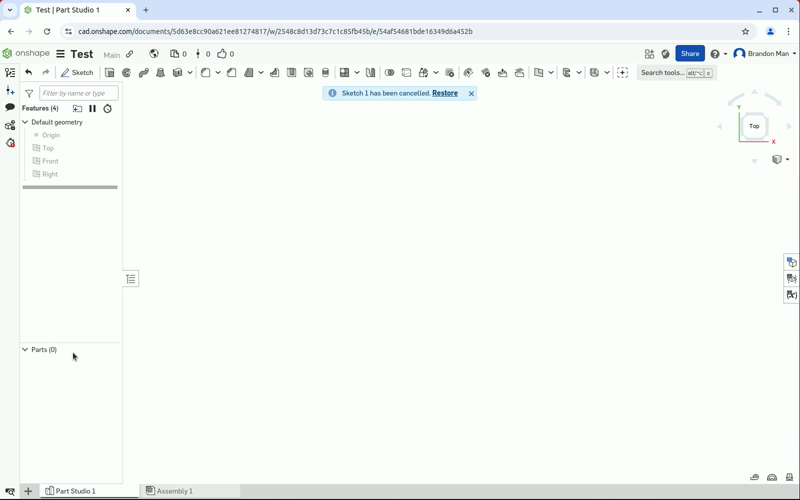
key_down(shift)
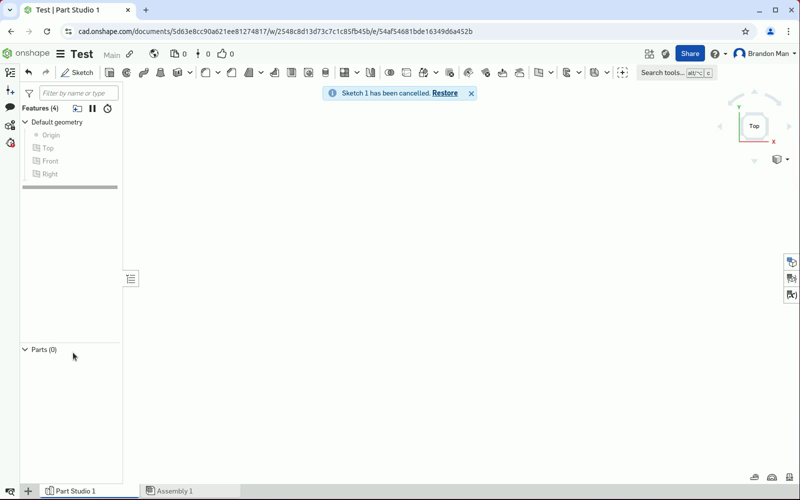
key(up)
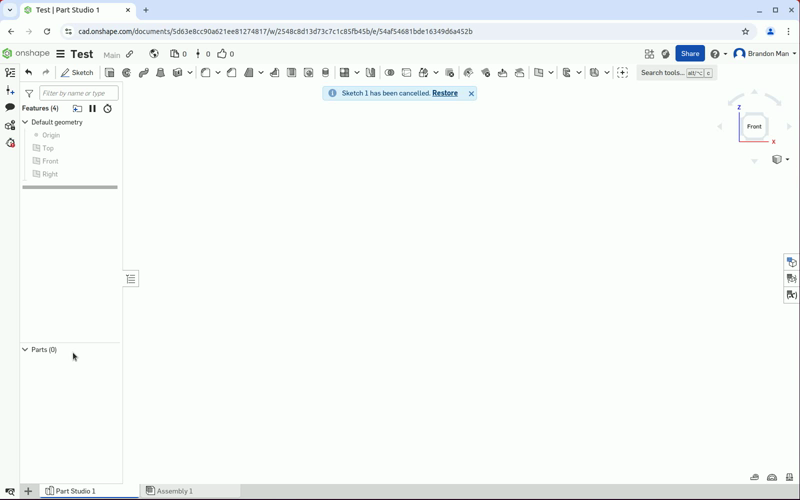
key_up(shift)
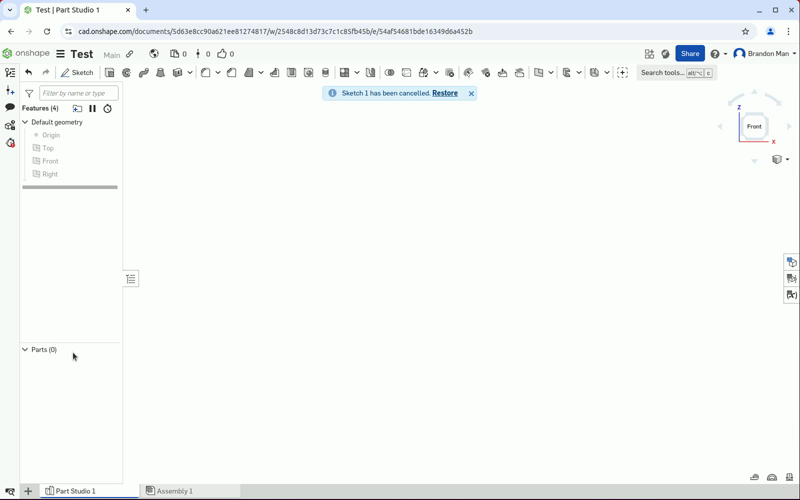
mouse_move(73, 352)
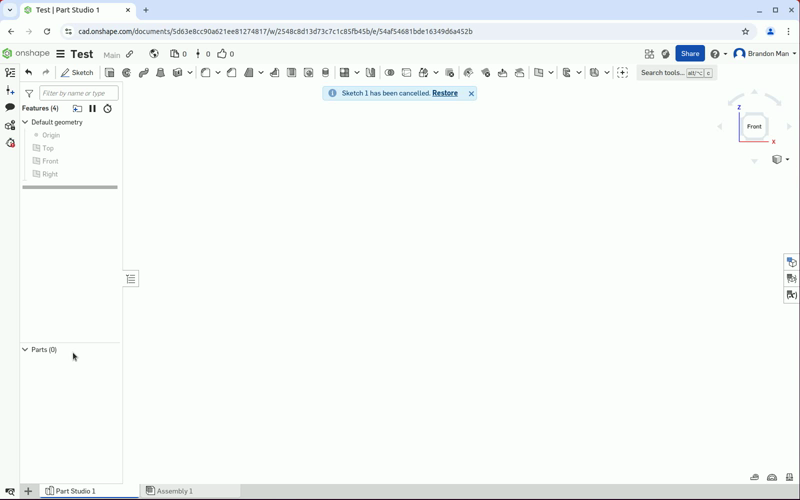
key(shift+y)
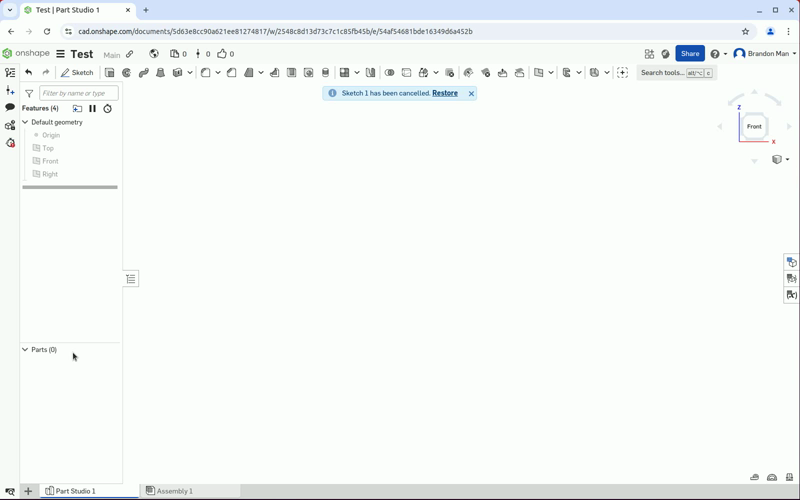
key(shift+s)
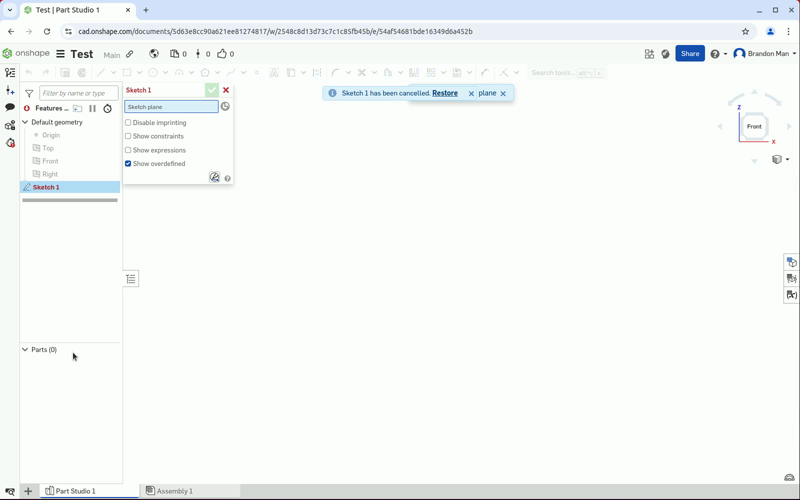
mouse_move(73, 163)
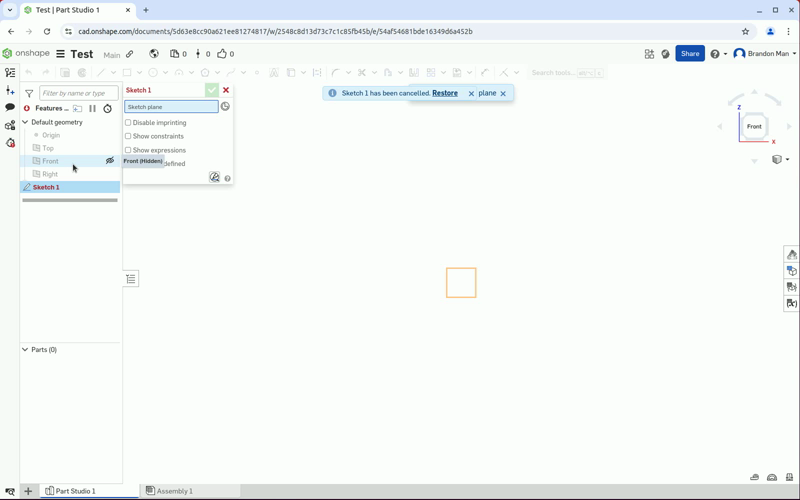
click(73, 163)
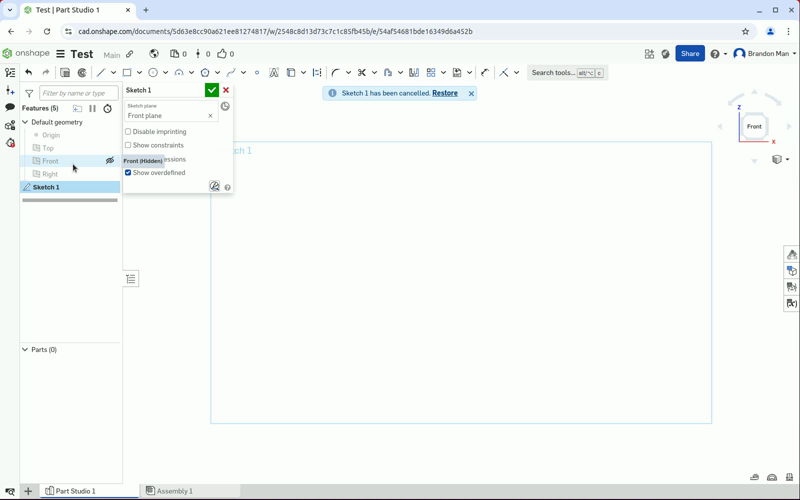
mouse_move(73, 352)
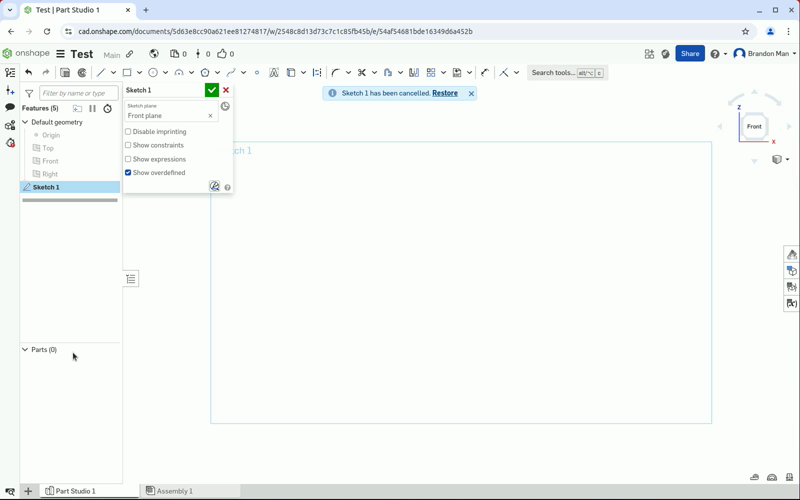
key(y)
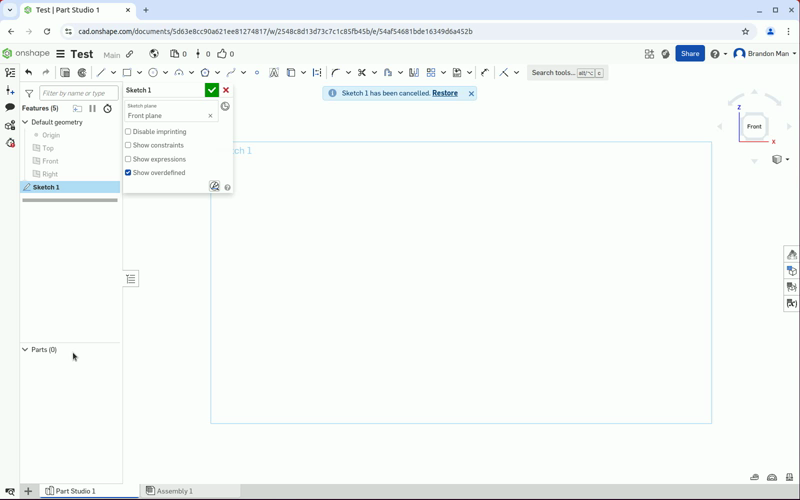
key(c)
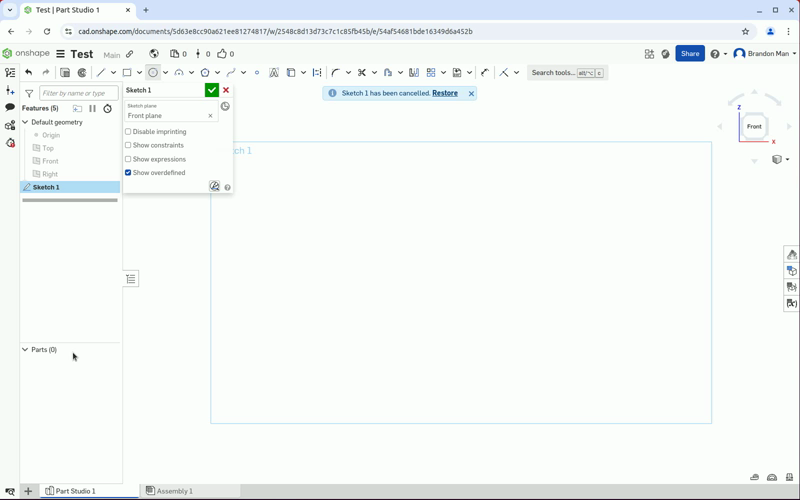
key_down(shift)
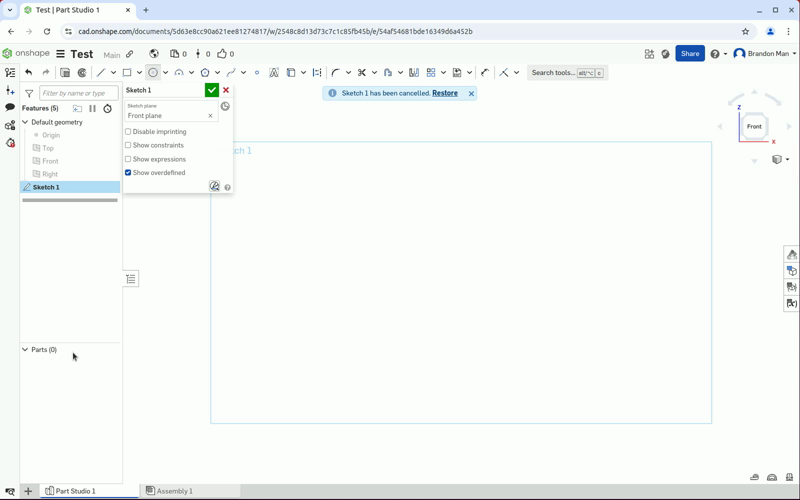
mouse_move(460, 280)
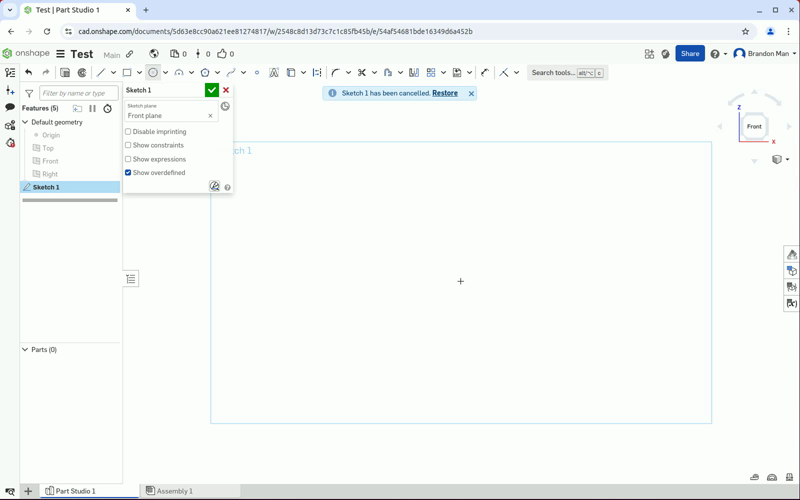
click(460, 280)
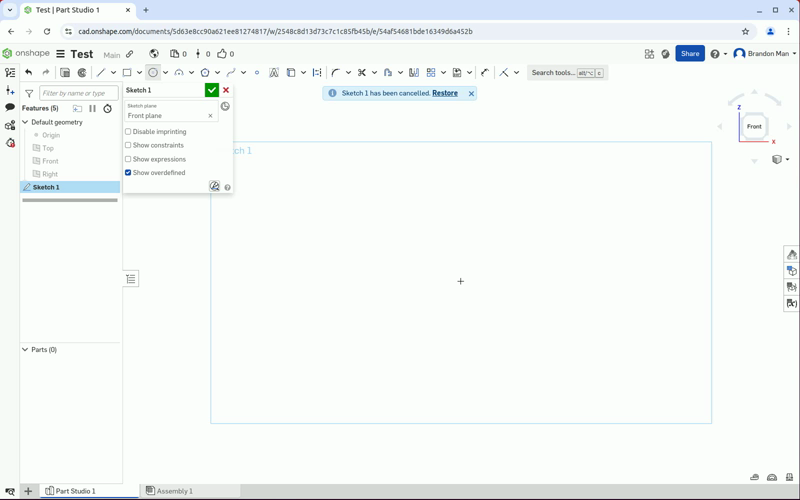
key_up(shift)
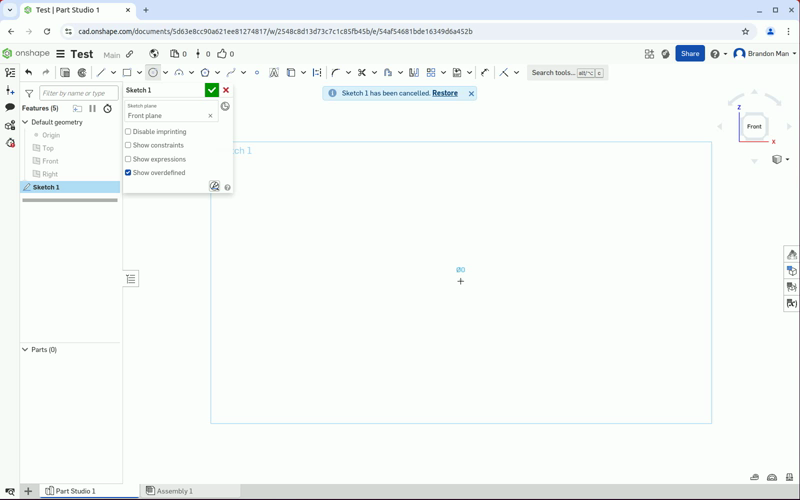
mouse_move(505, 280)
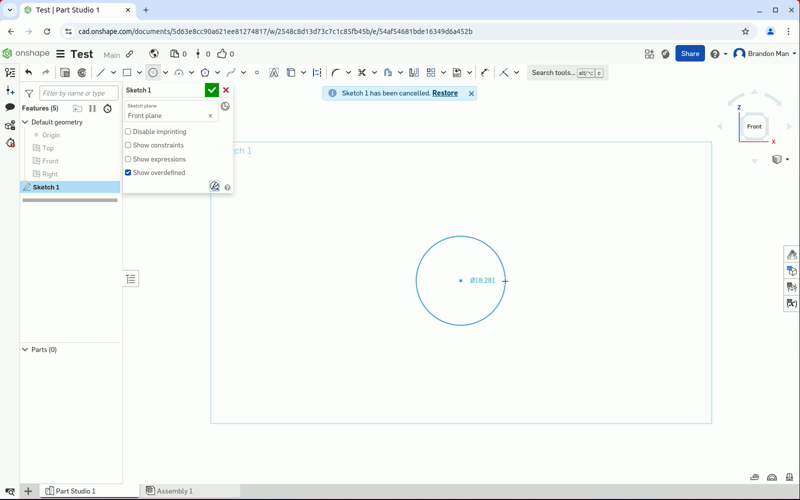
click(505, 280)
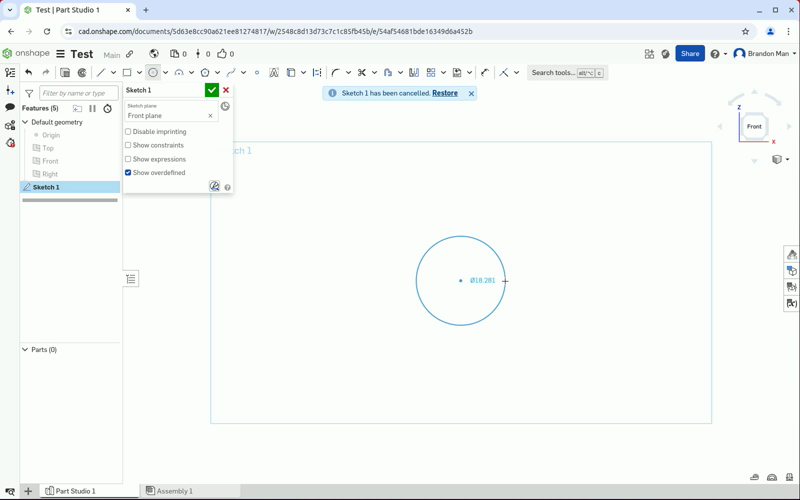
key(esc)
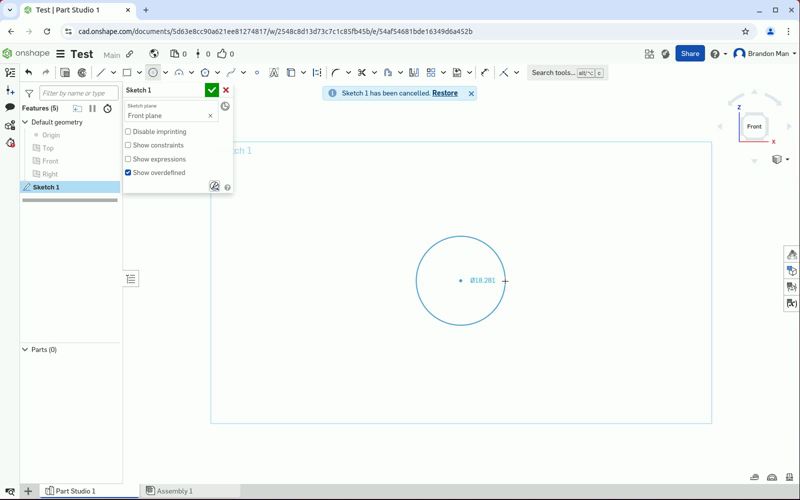
key(l)
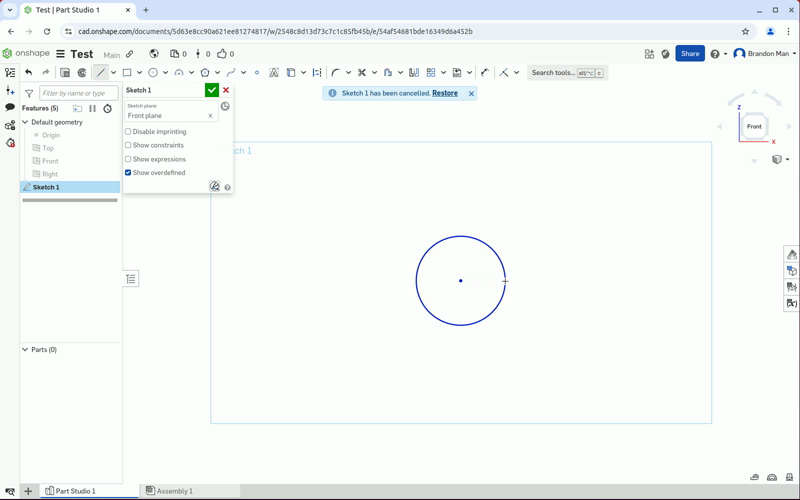
key_down(shift)
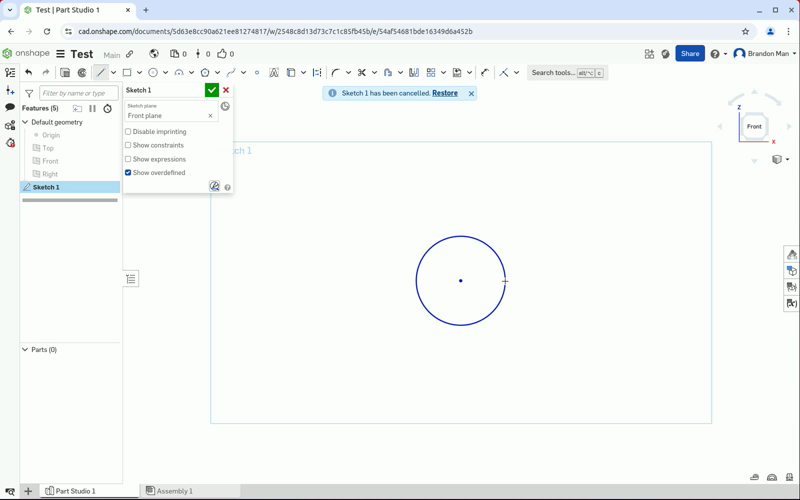
mouse_move(431, 290)
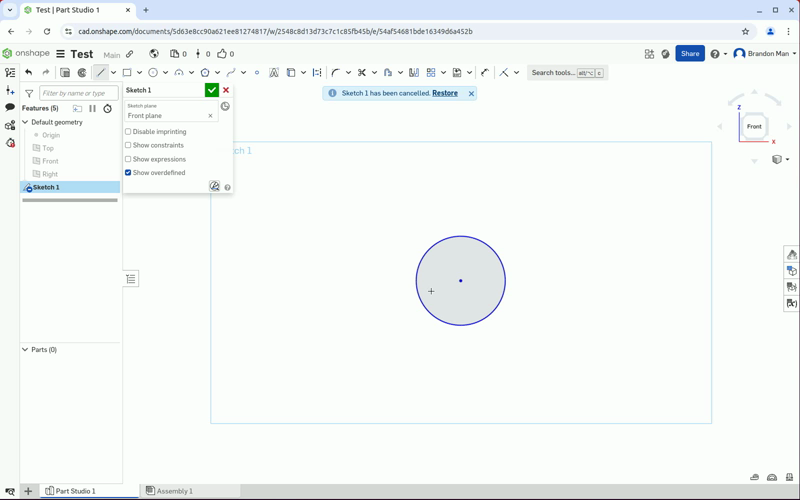
click(431, 290)
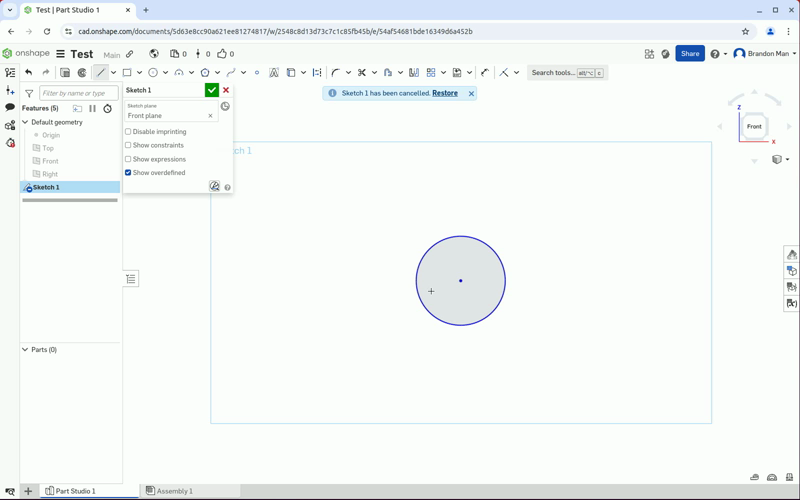
key_up(shift)
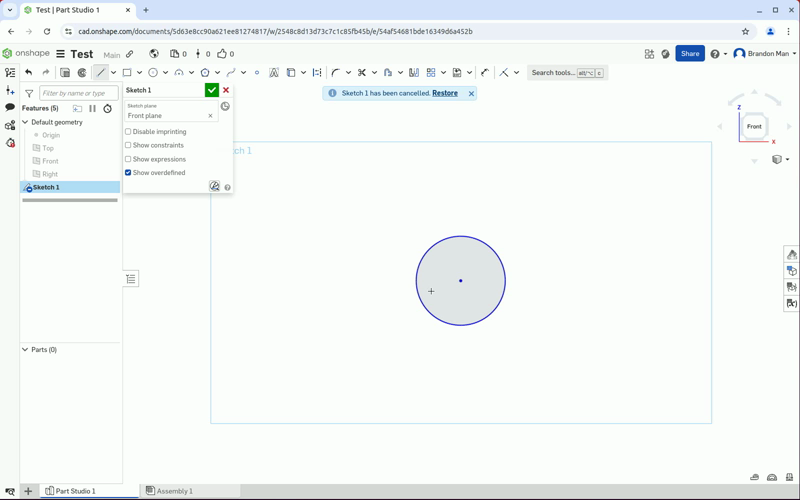
key_down(shift)
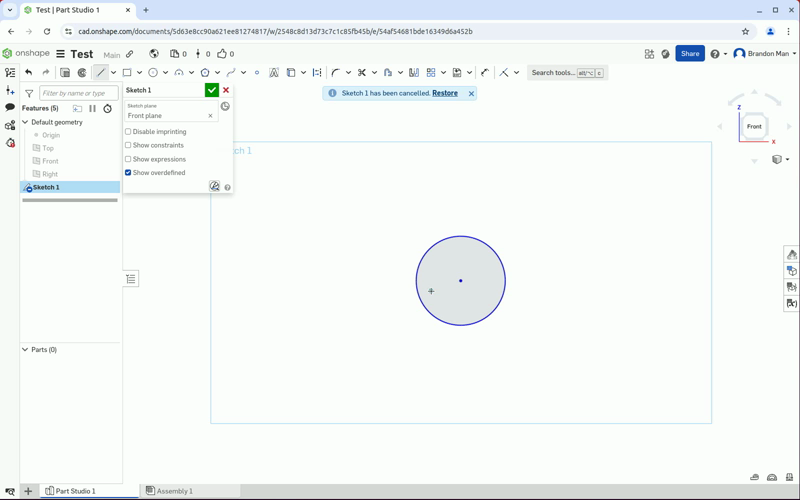
mouse_move(461, 290)
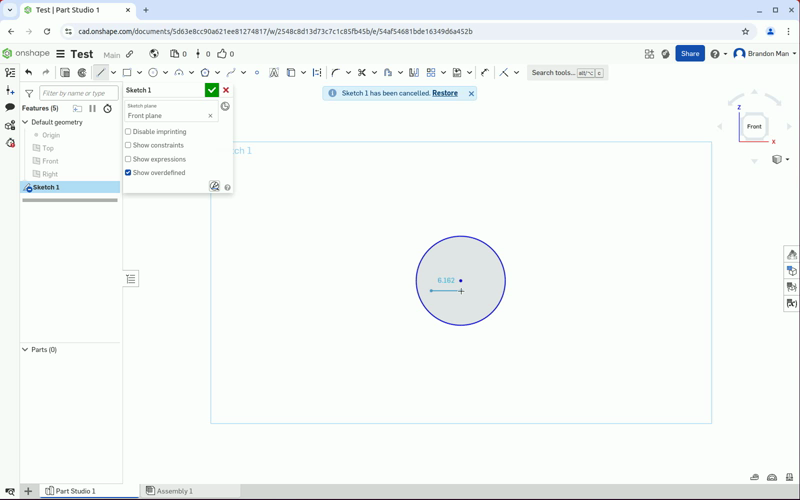
mouse_move(440, 290)
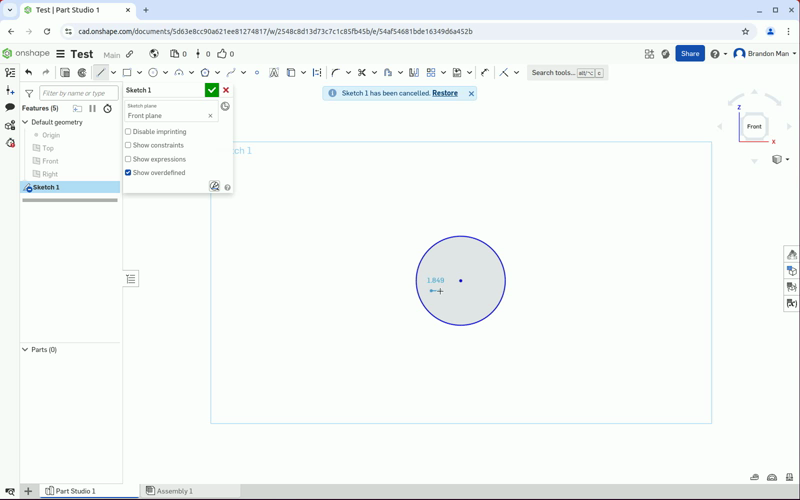
click(440, 290)
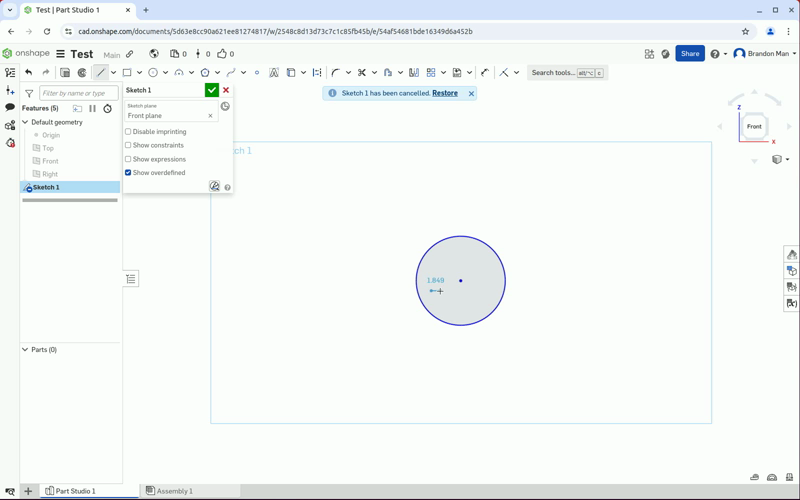
key_up(shift)
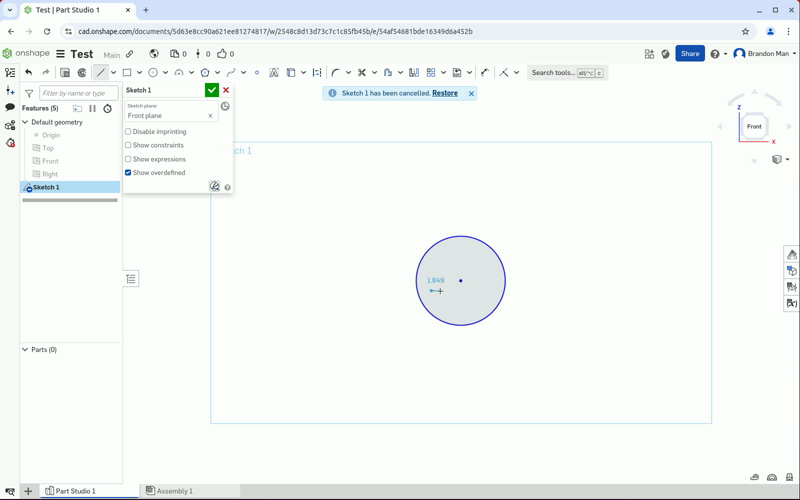
key(esc)
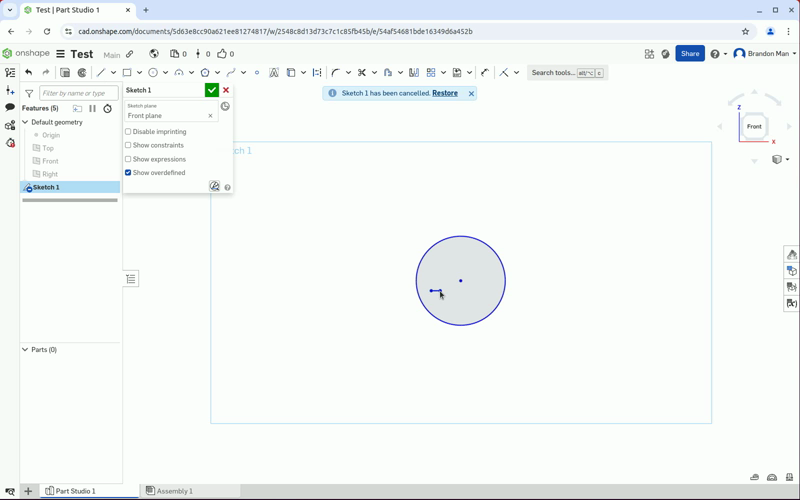
key(a)
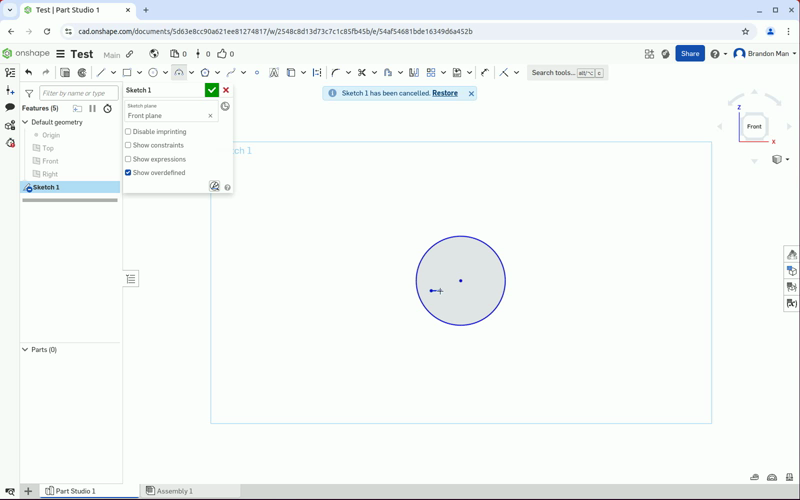
mouse_move(440, 290)
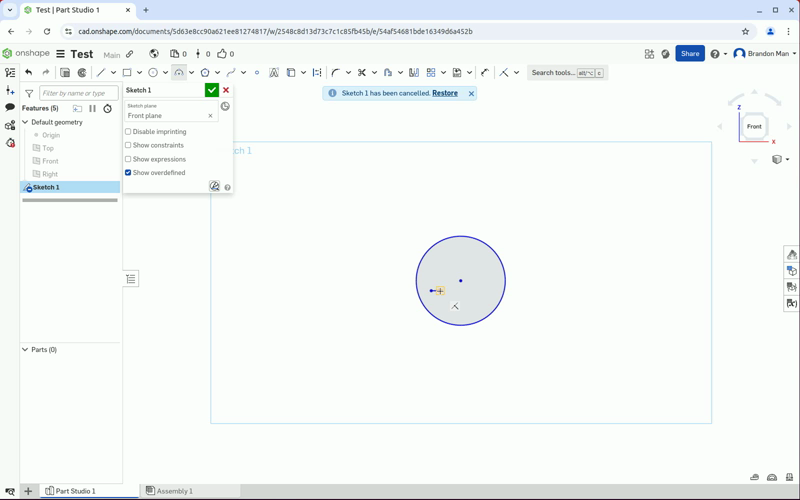
click(440, 290)
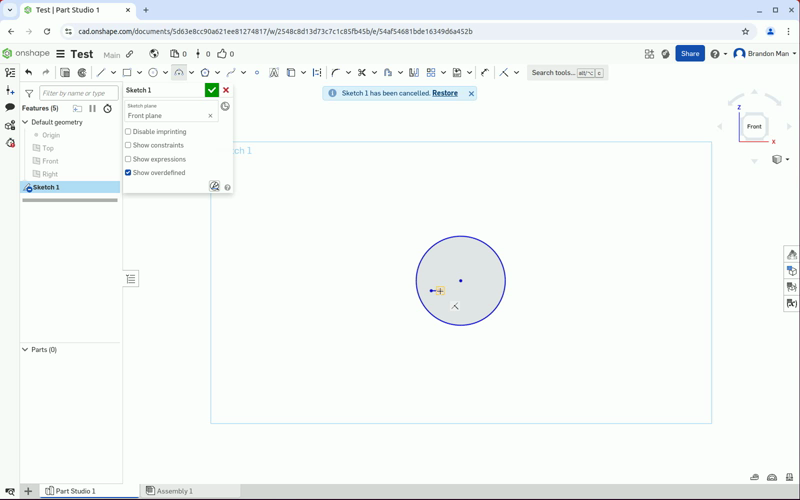
key_down(shift)
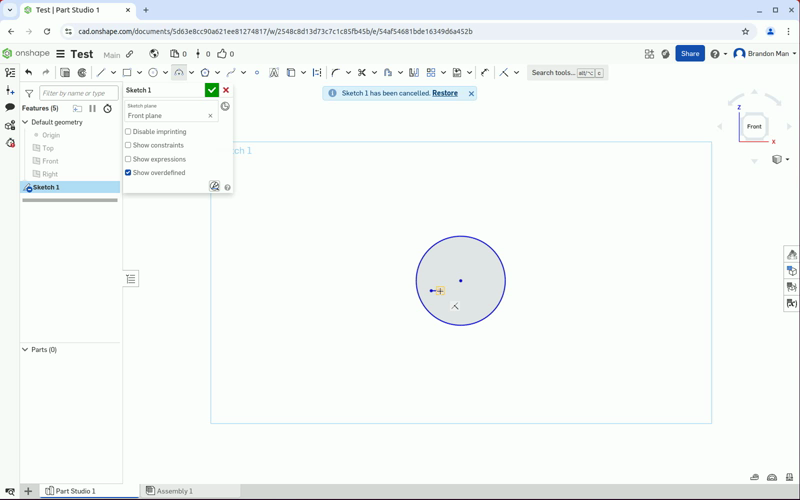
mouse_move(480, 290)
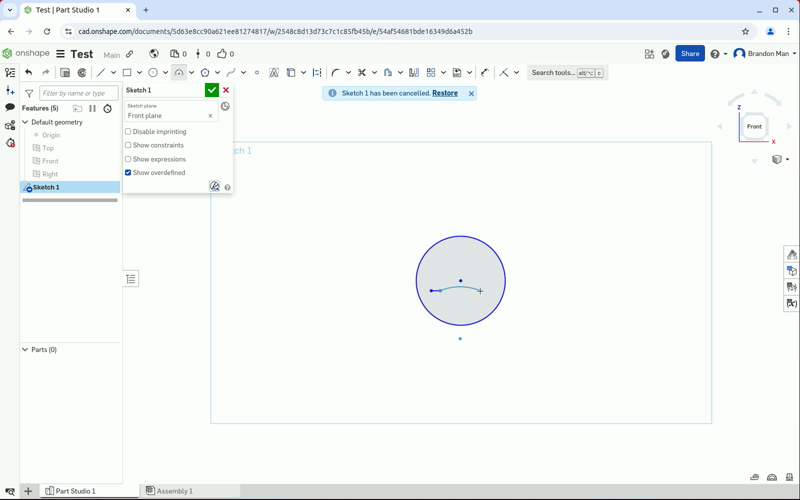
click(480, 290)
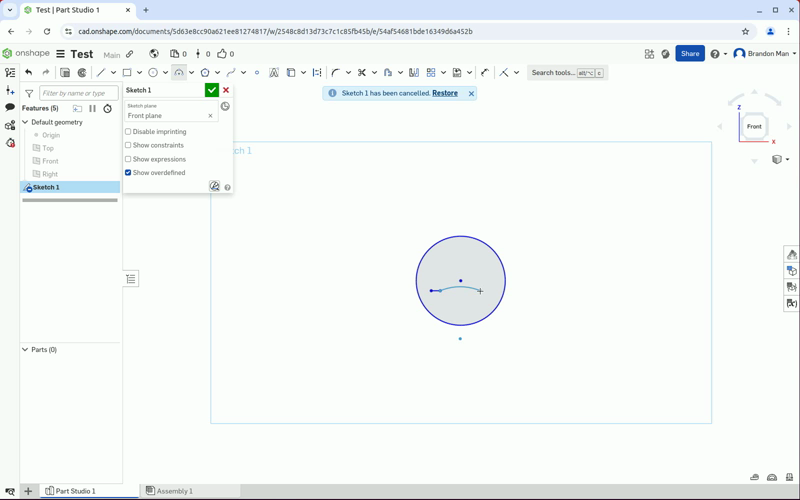
mouse_move(460, 303)
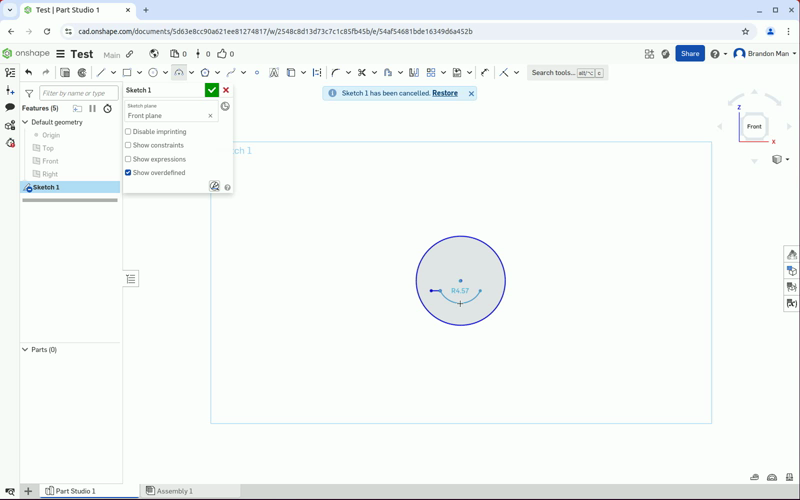
click(460, 303)
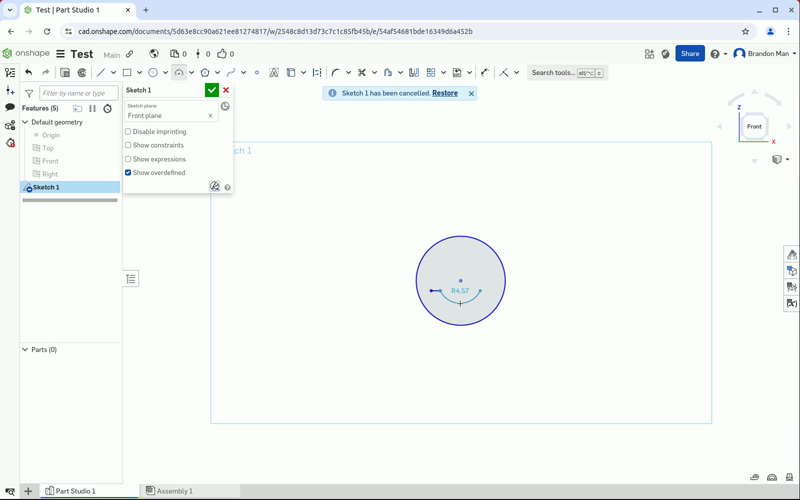
key_up(shift)
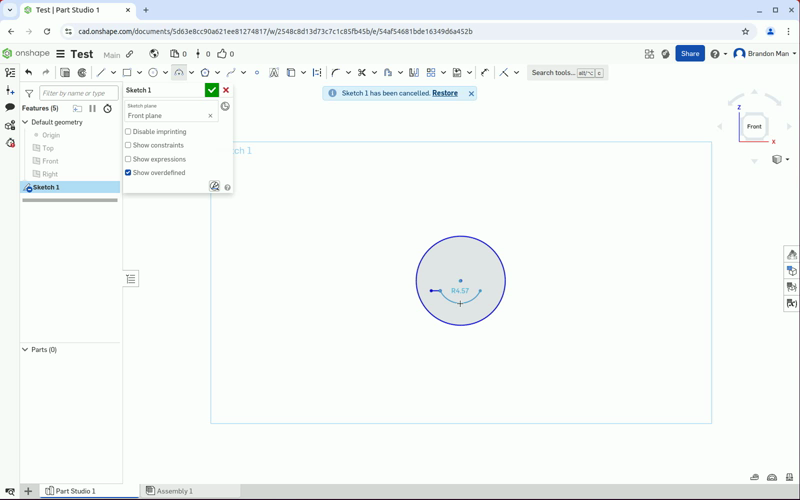
key(esc)
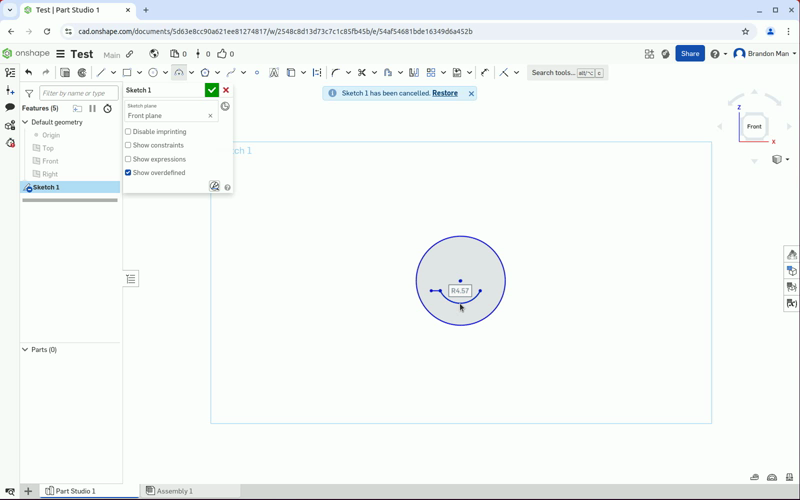
key(l)
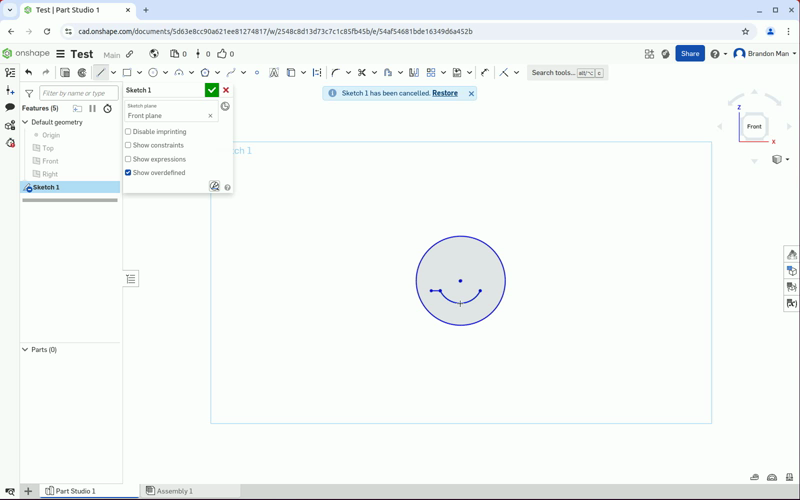
mouse_move(480, 290)
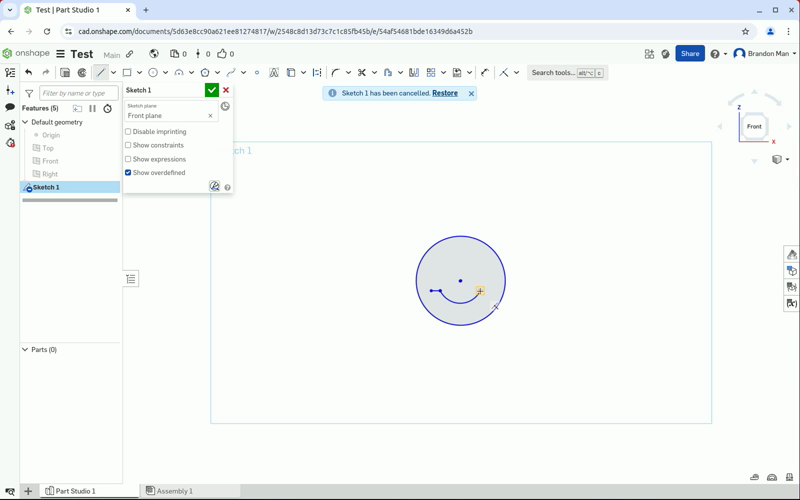
click(480, 290)
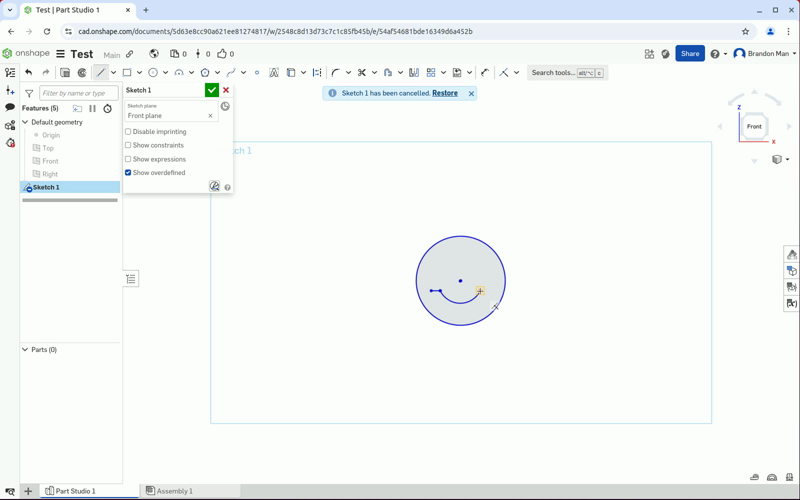
key_down(shift)
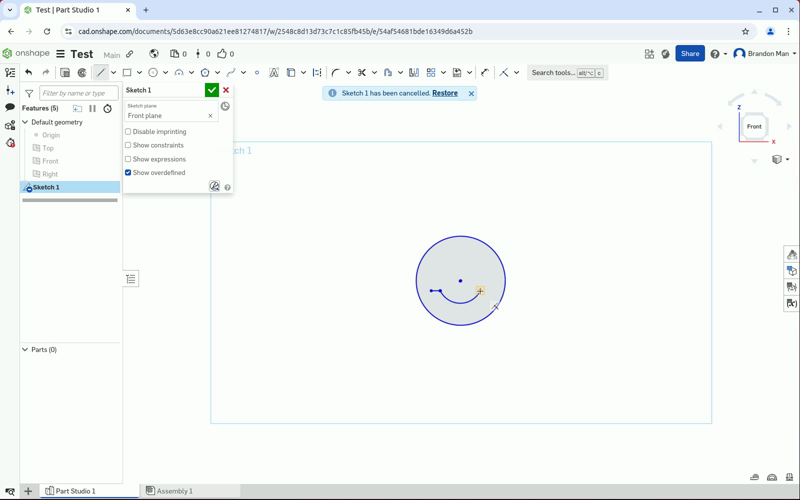
mouse_move(510, 290)
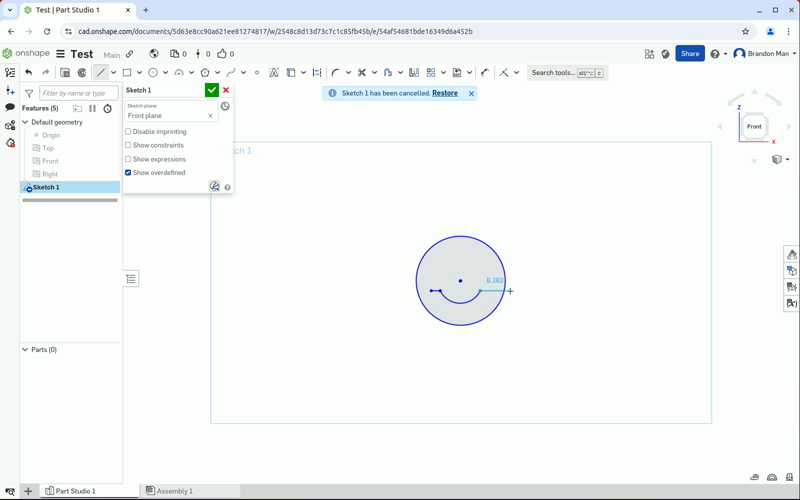
mouse_move(489, 290)
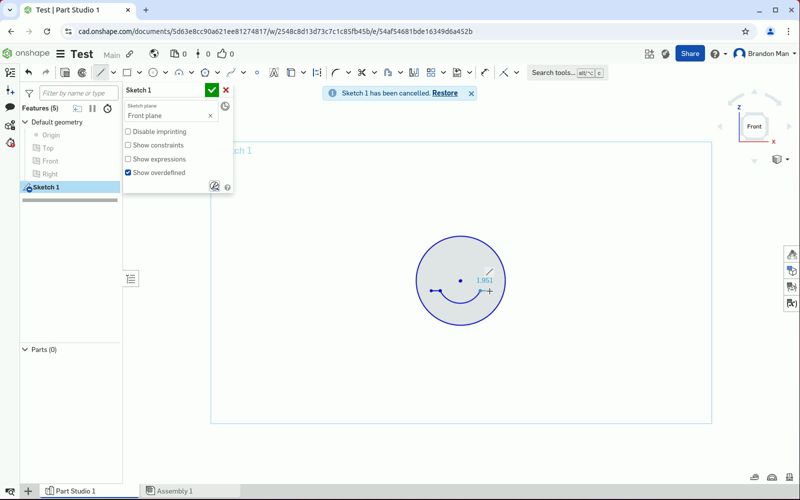
click(489, 290)
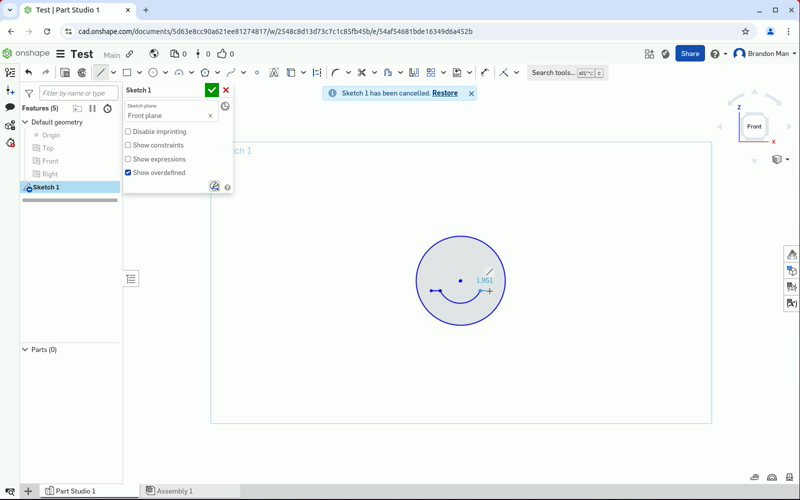
key_up(shift)
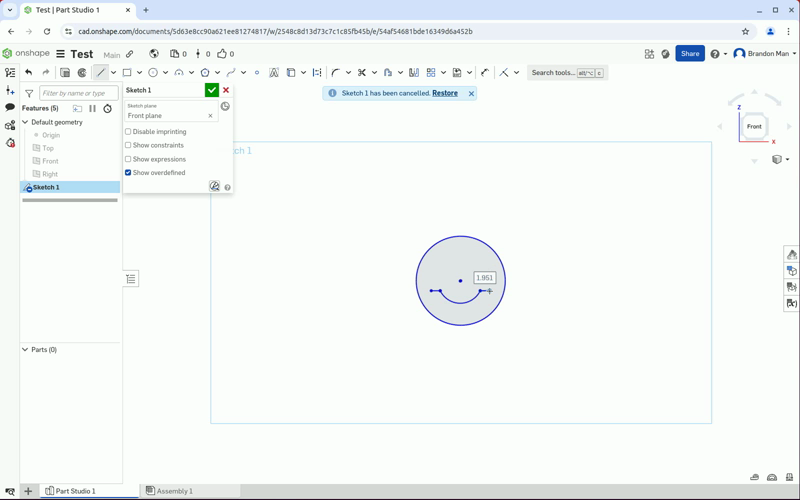
key_down(shift)
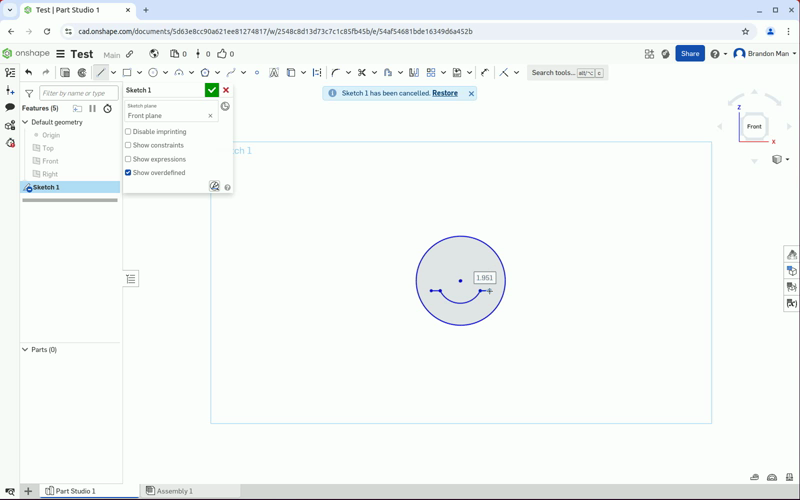
mouse_move(519, 290)
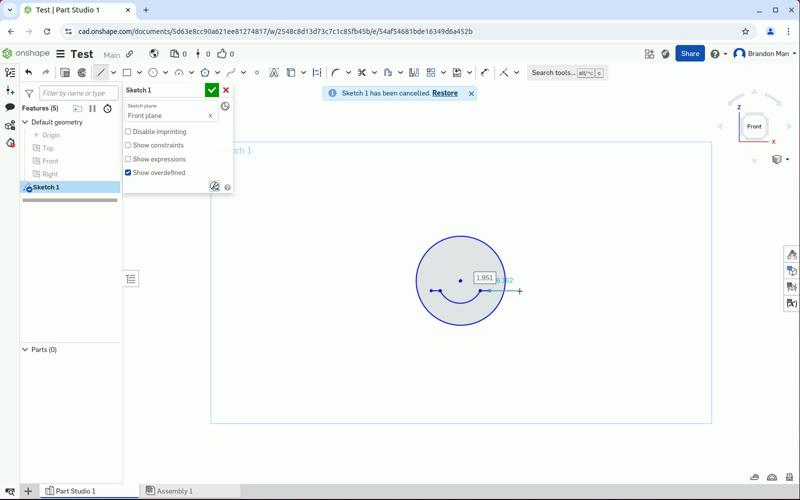
mouse_move(489, 276)
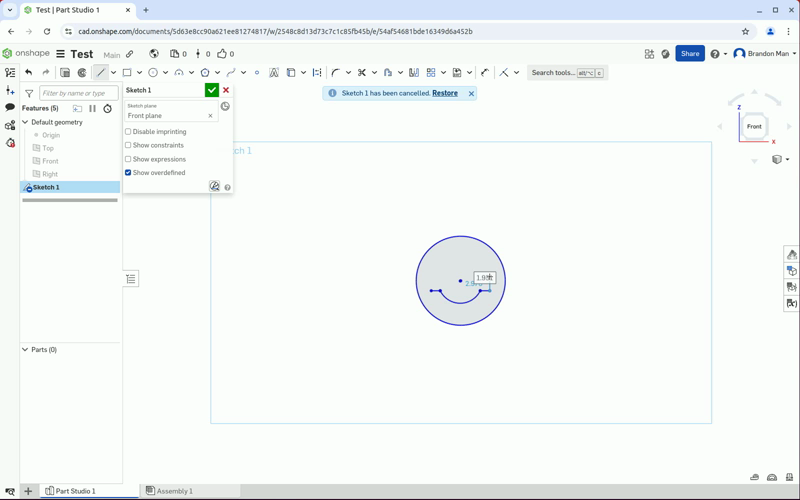
click(489, 276)
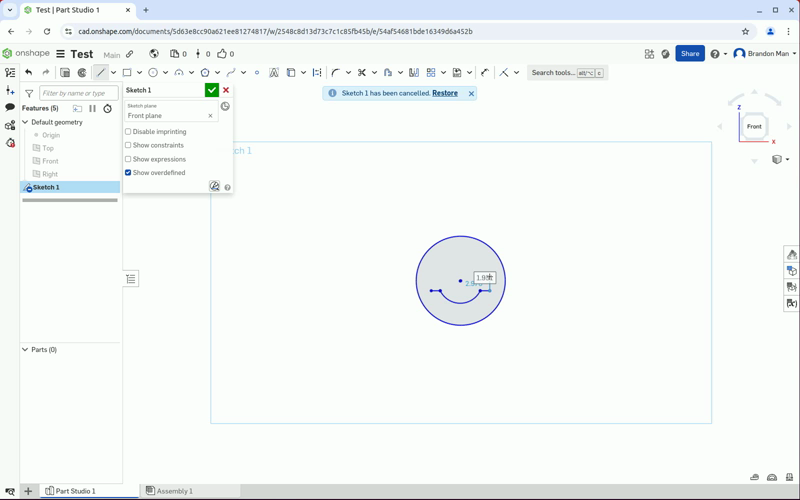
key_up(shift)
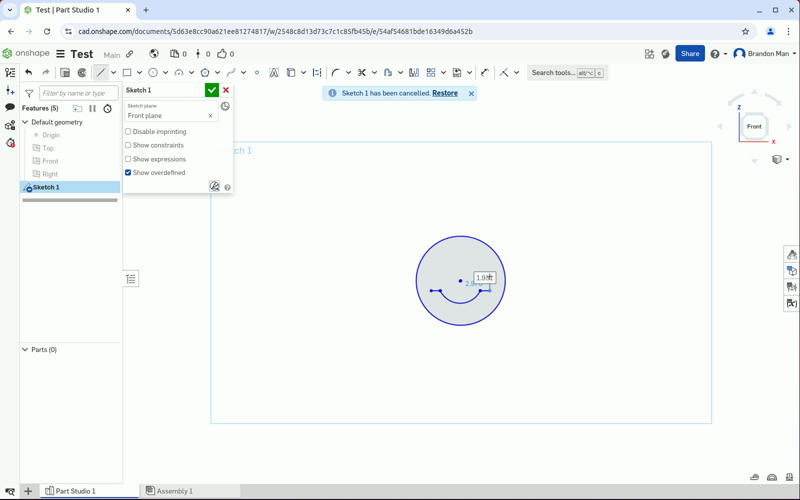
key_down(shift)
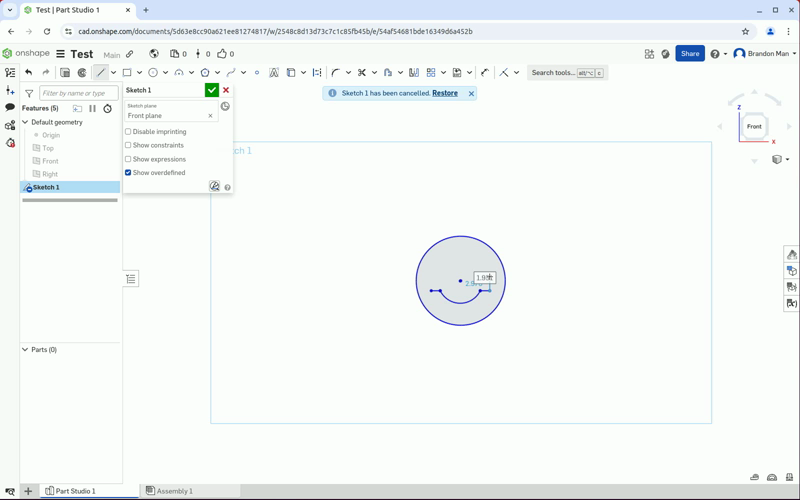
mouse_move(519, 276)
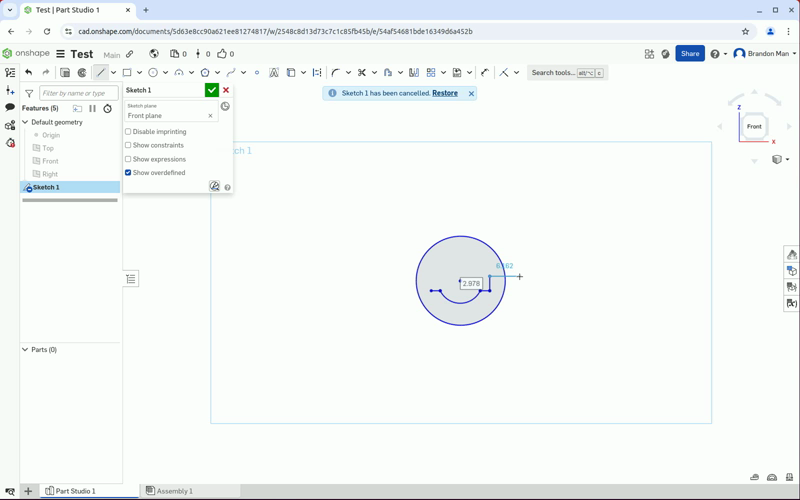
mouse_move(482, 276)
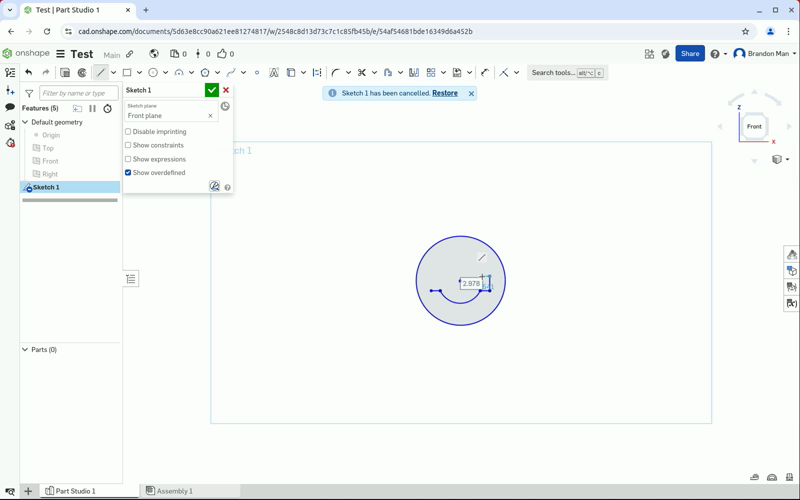
click(482, 276)
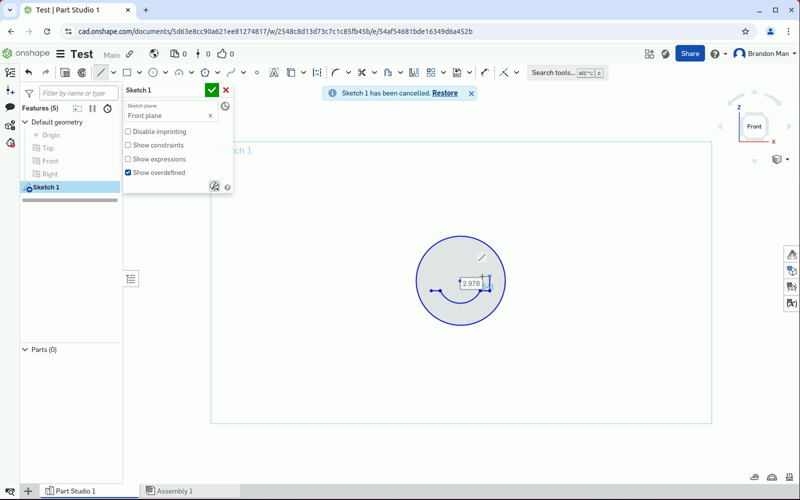
key_up(shift)
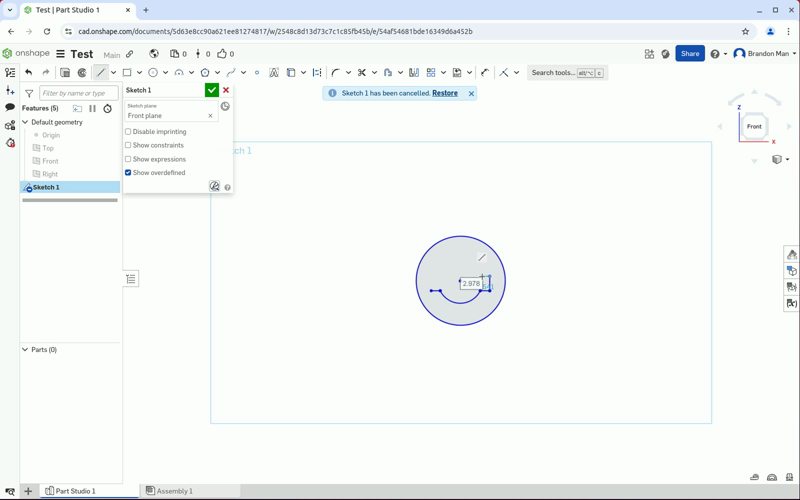
key(esc)
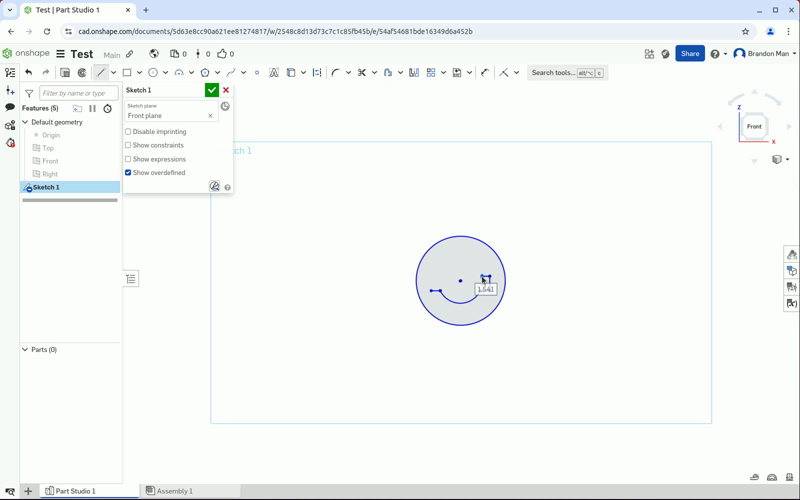
key(a)
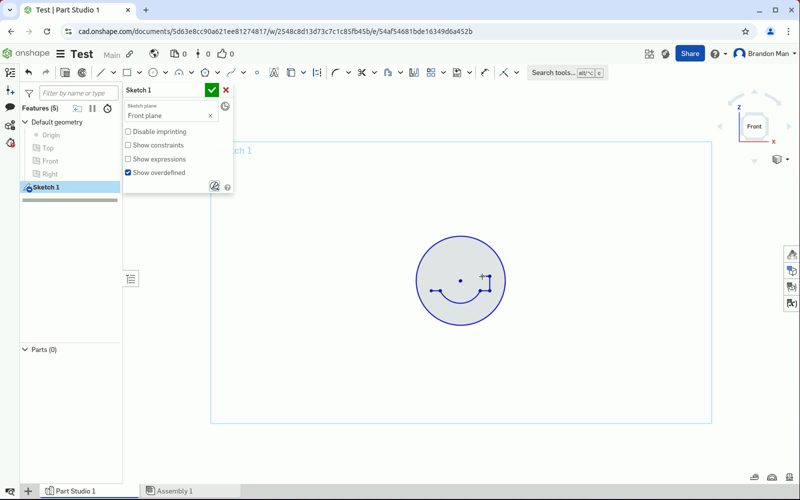
mouse_move(482, 276)
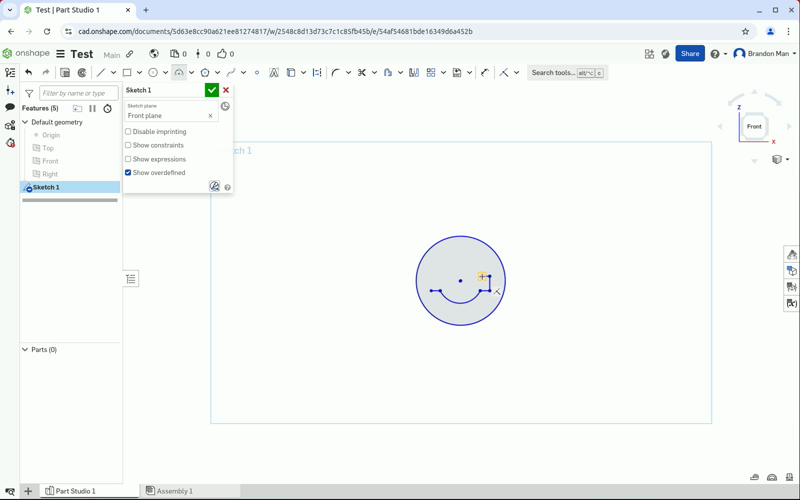
click(482, 276)
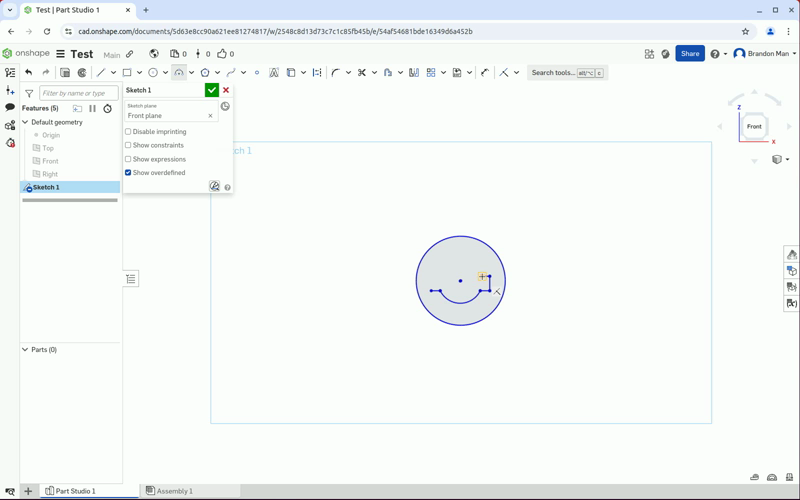
key_down(shift)
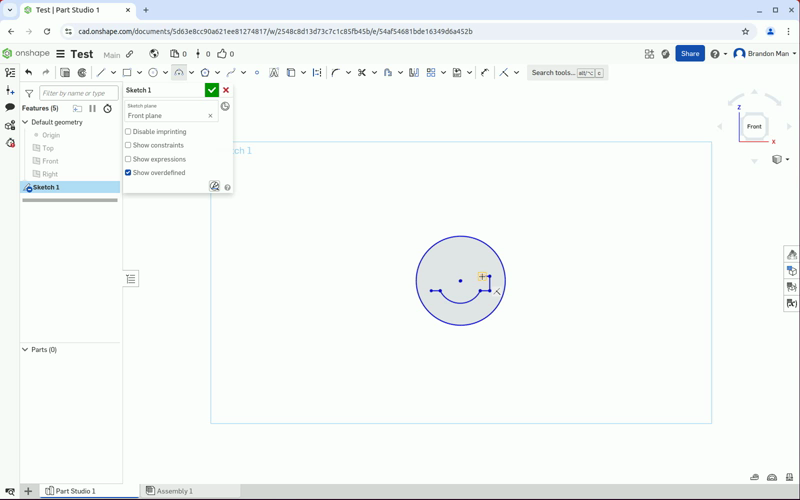
mouse_move(438, 276)
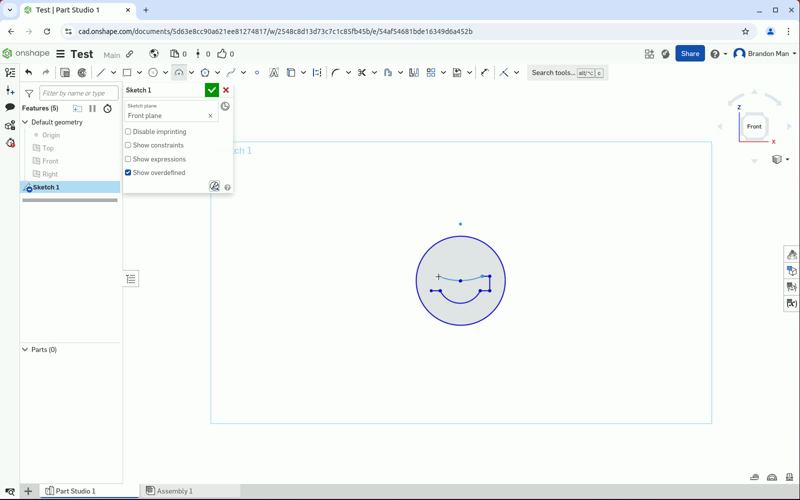
click(438, 276)
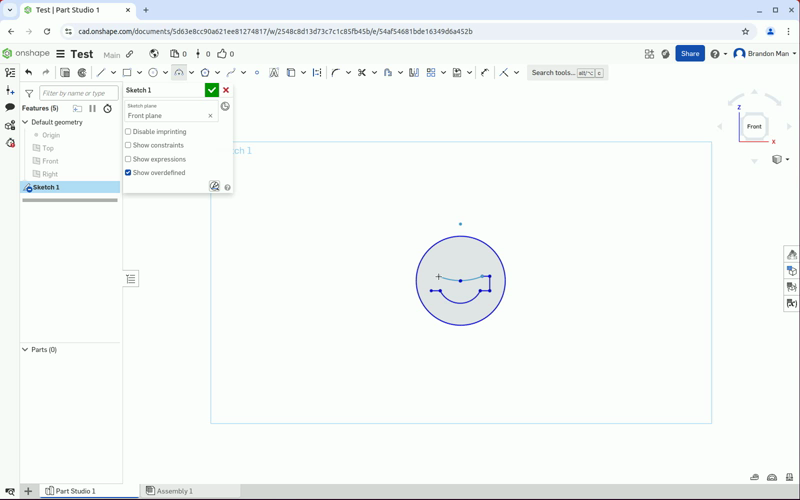
mouse_move(460, 258)
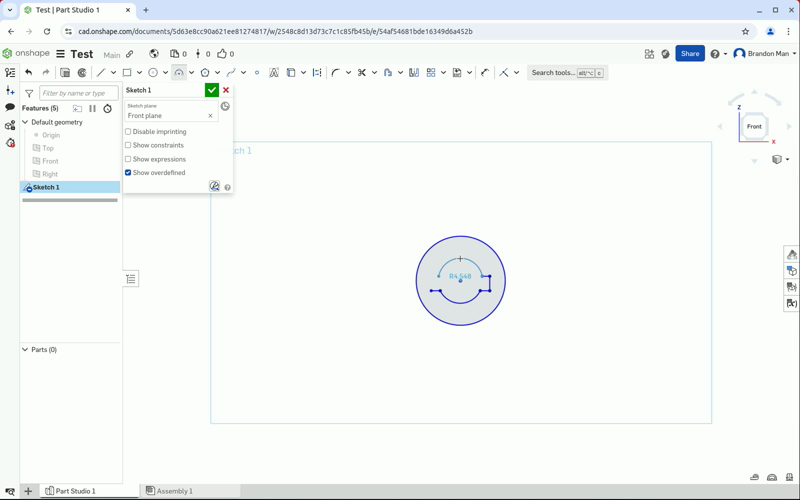
click(460, 258)
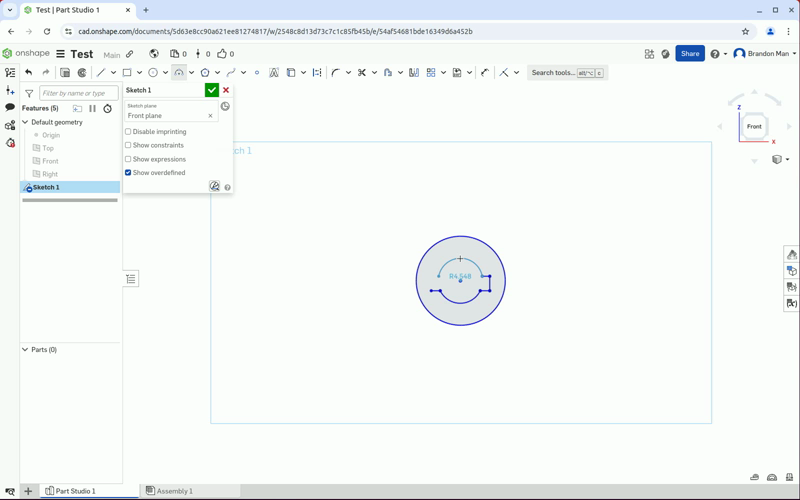
key_up(shift)
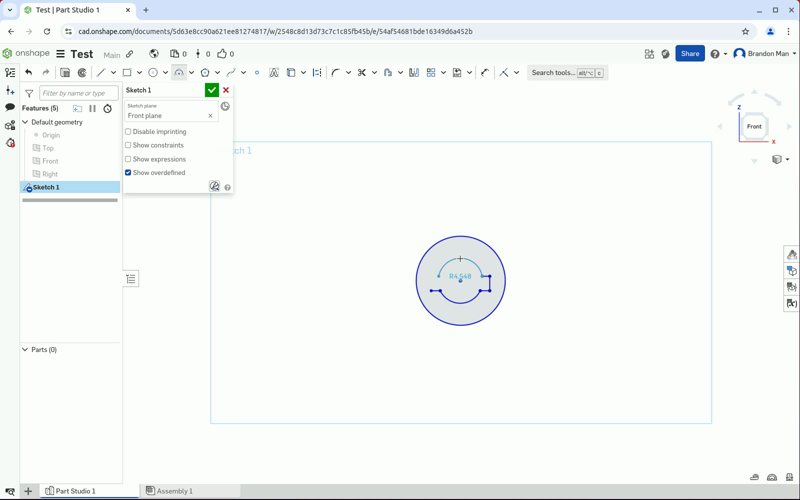
key(esc)
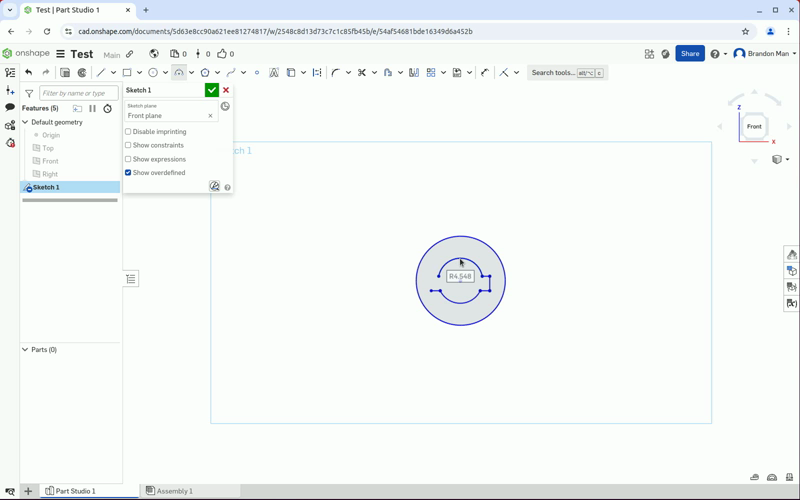
key(l)
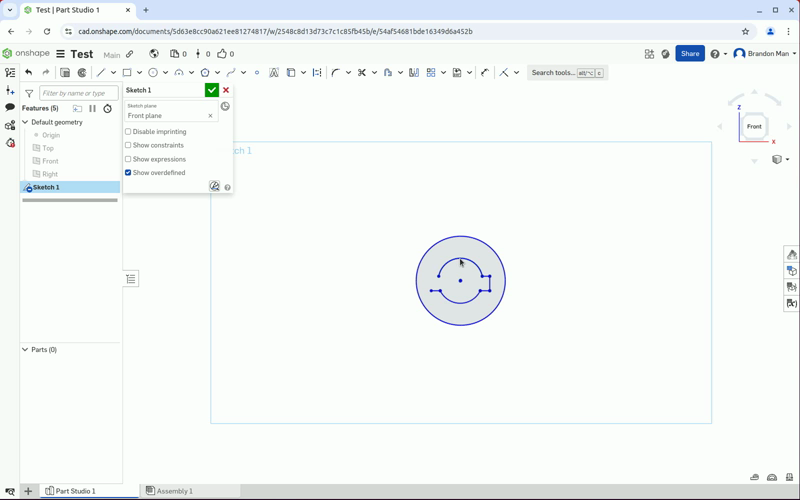
mouse_move(438, 276)
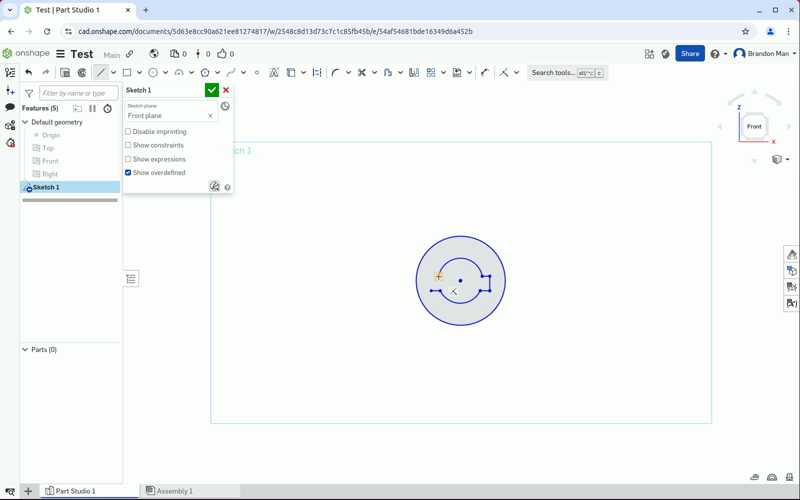
click(438, 276)
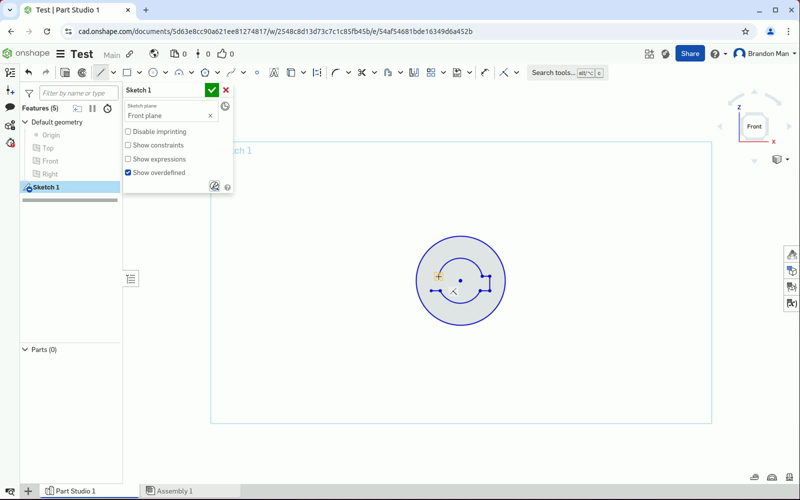
key_down(shift)
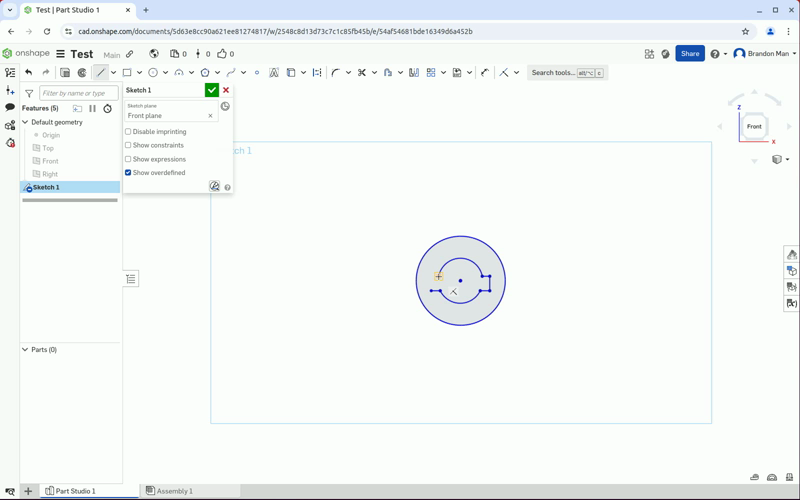
mouse_move(468, 276)
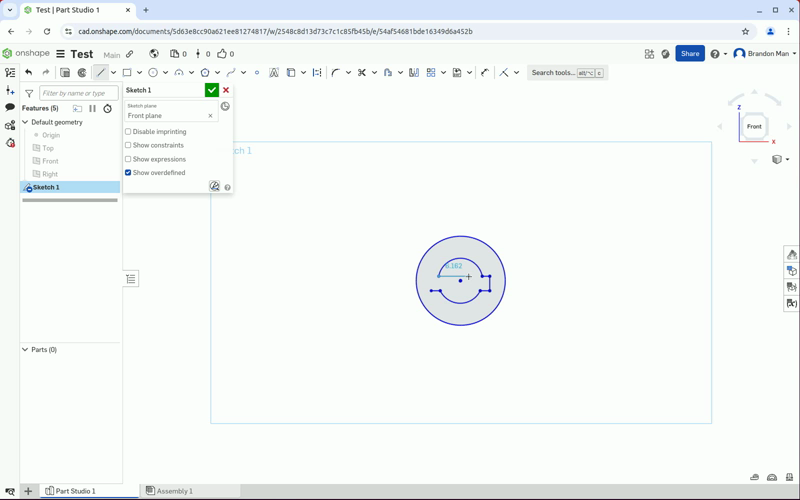
mouse_move(431, 276)
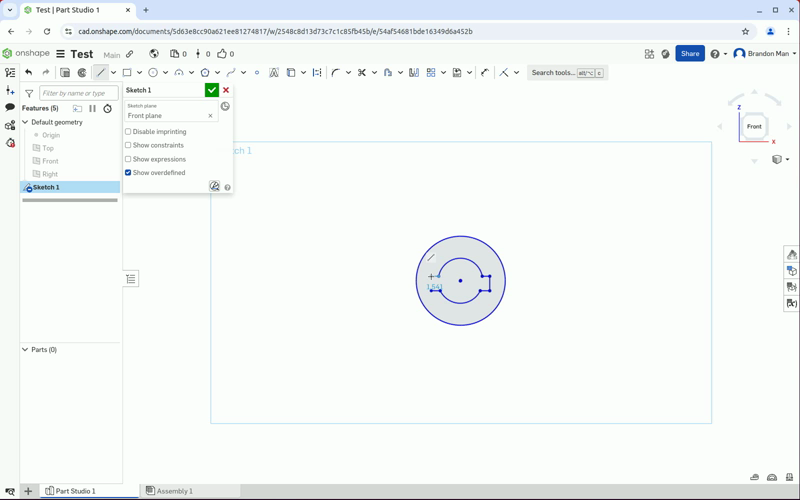
click(431, 276)
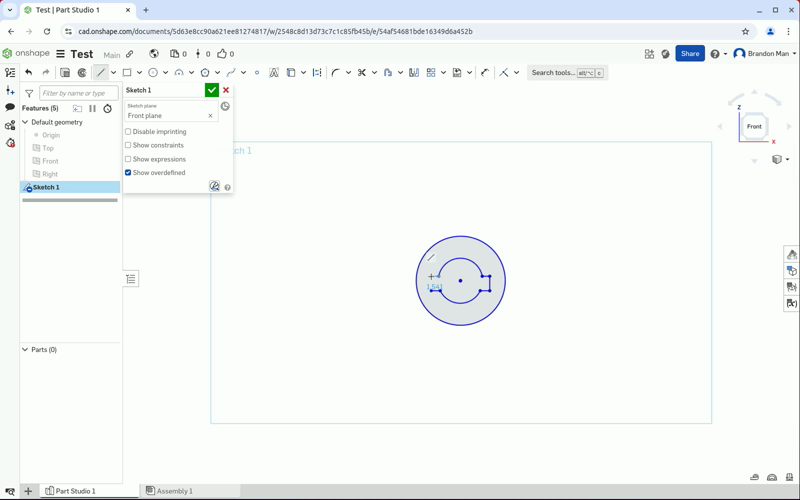
key_up(shift)
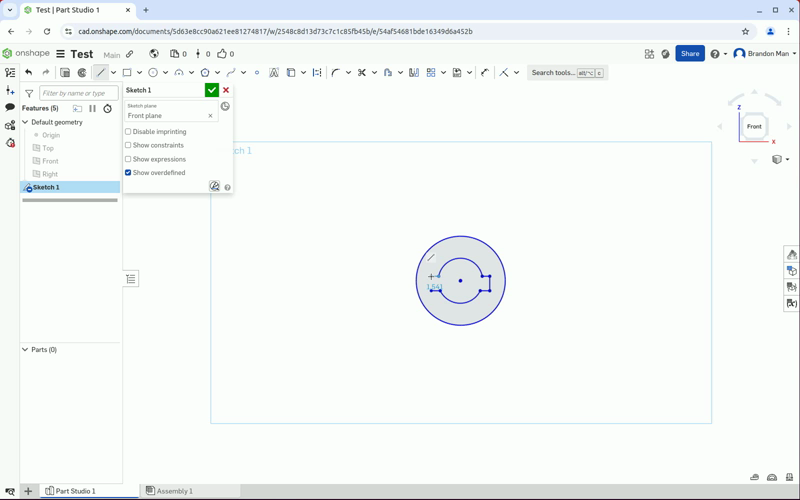
mouse_move(461, 276)
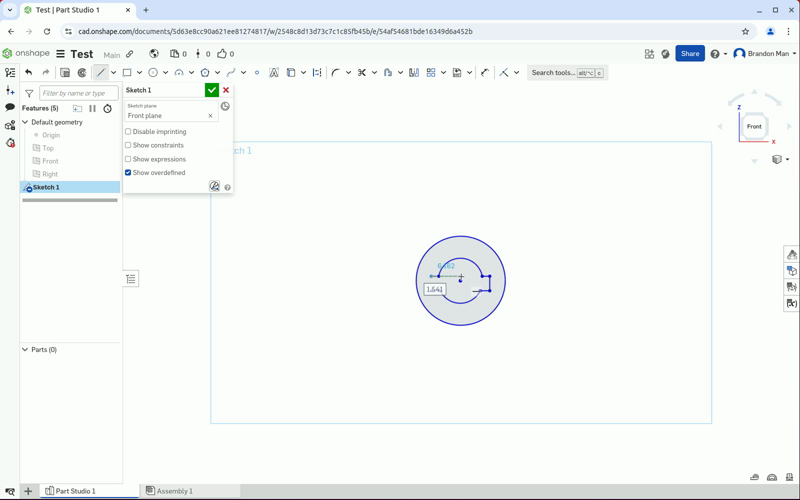
key_down(shift)
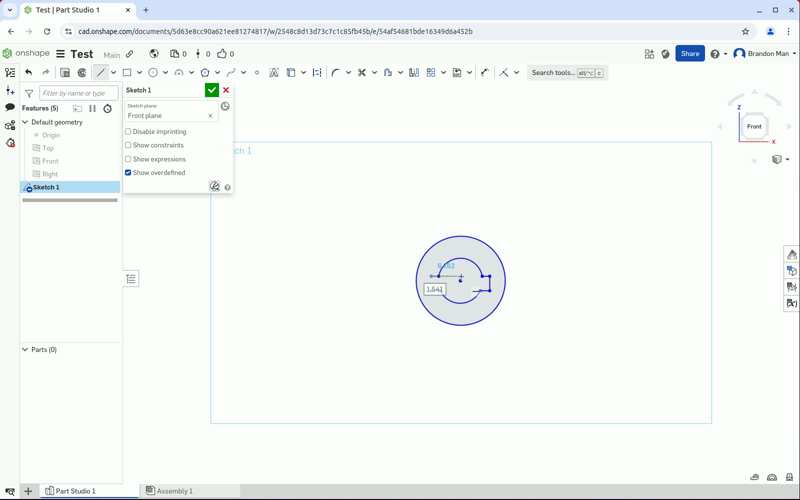
mouse_move(431, 290)
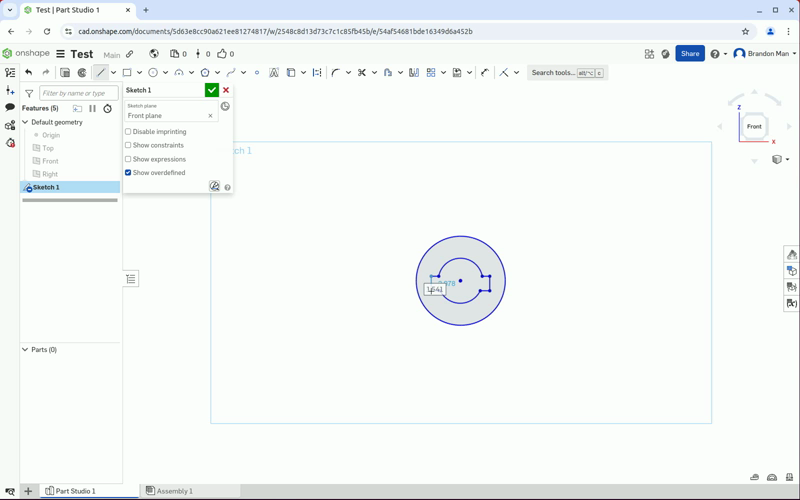
key_up(shift)
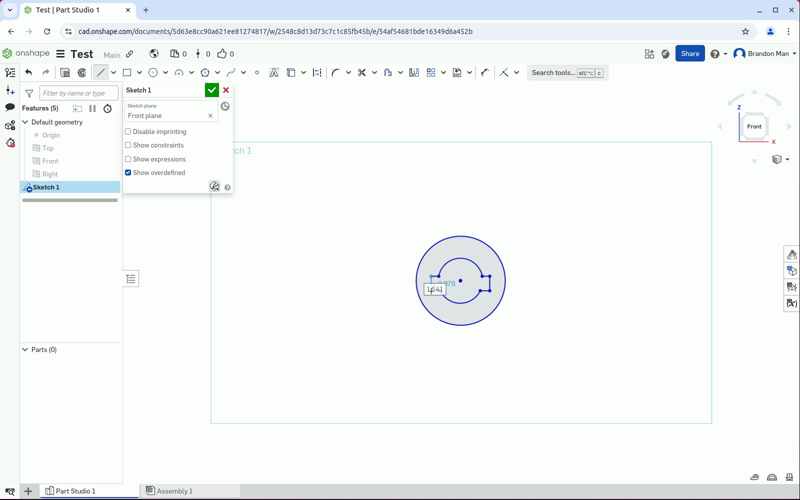
click(431, 290)
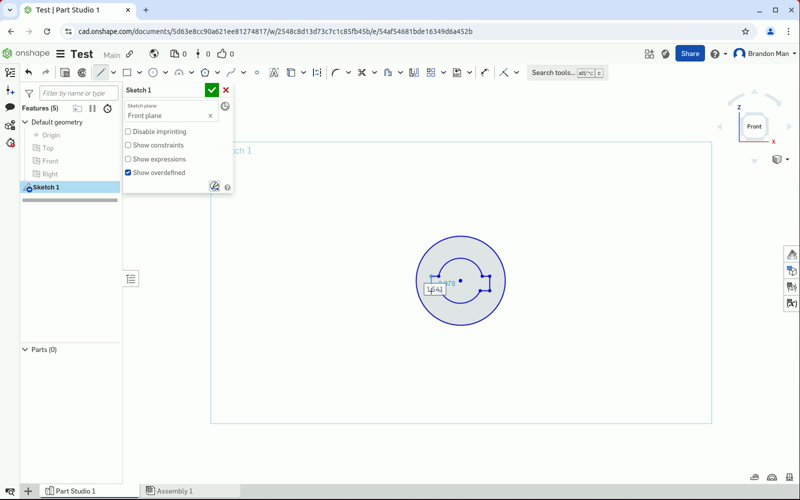
key(esc)
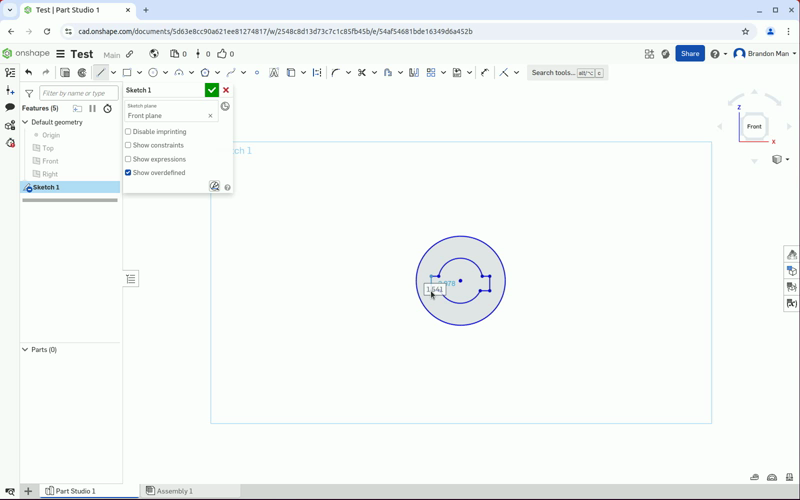
mouse_move(450, 244)
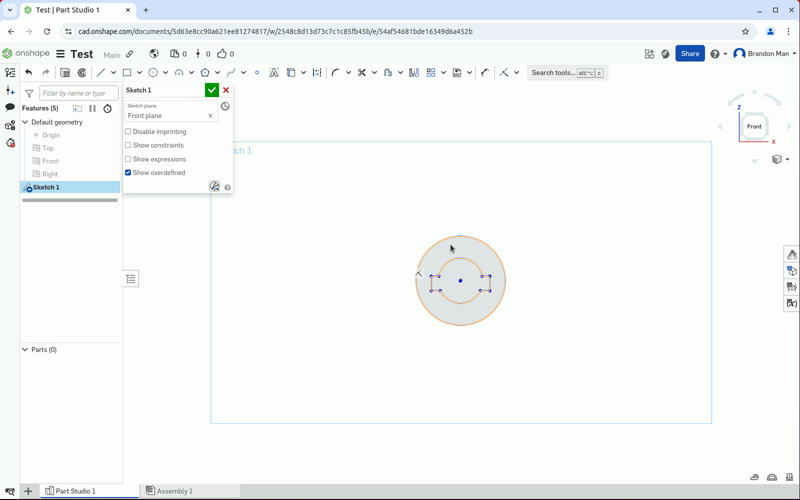
click(450, 244)
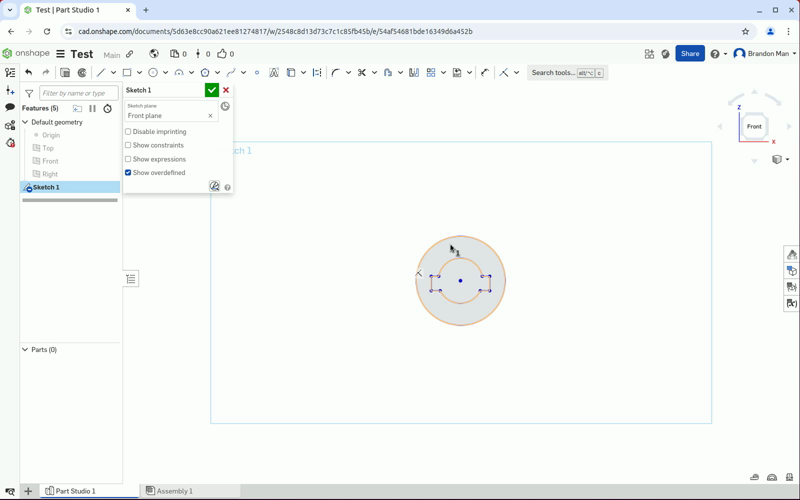
mouse_move(73, 352)
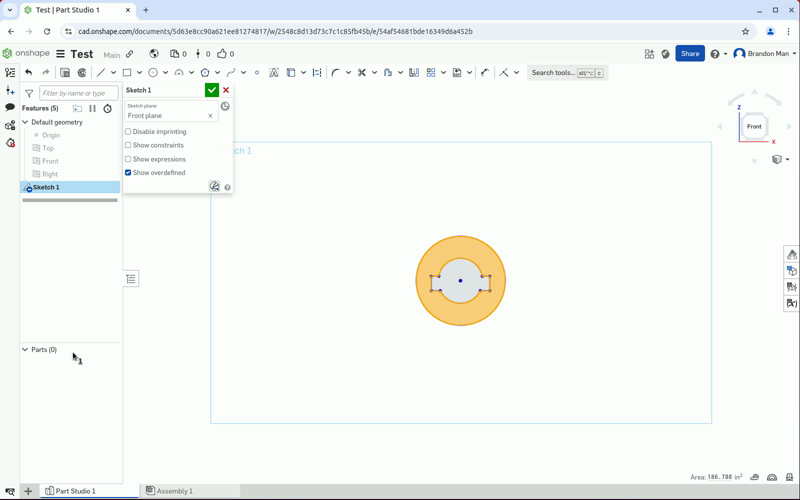
key(shift+y)
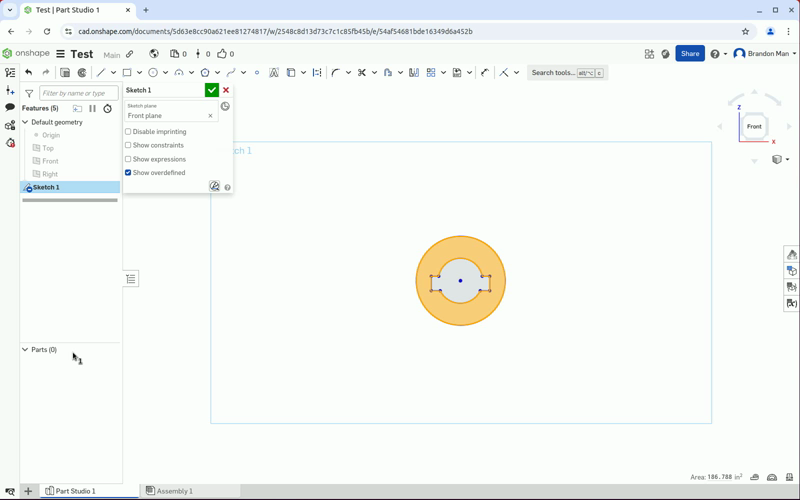
key(shift+e)
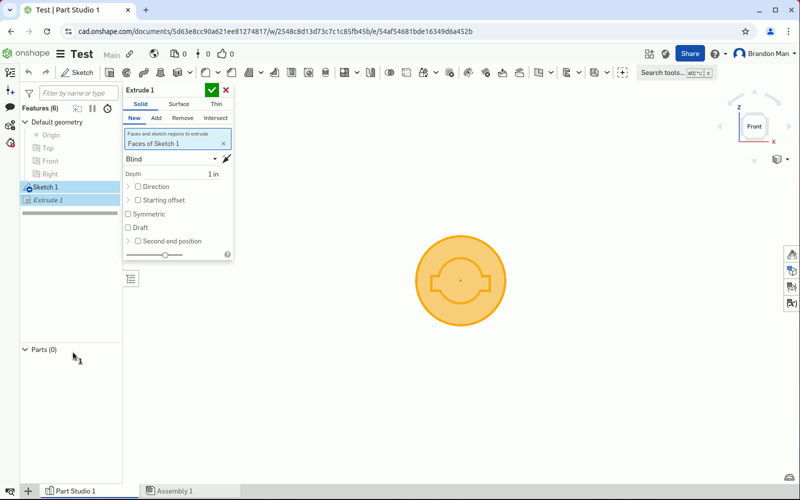
mouse_move(143, 106)
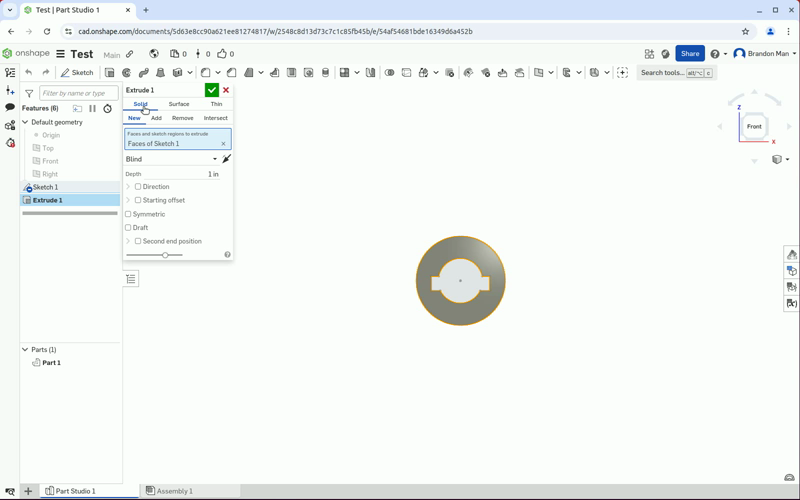
click(143, 106)
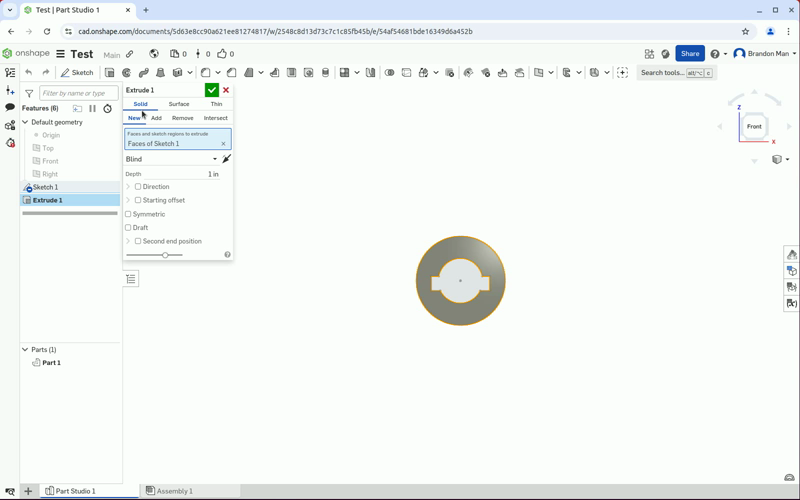
mouse_move(137, 120)
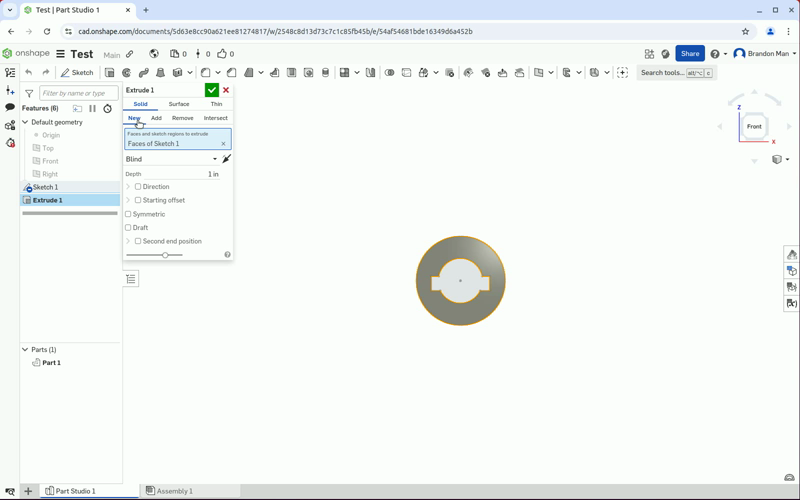
click(137, 120)
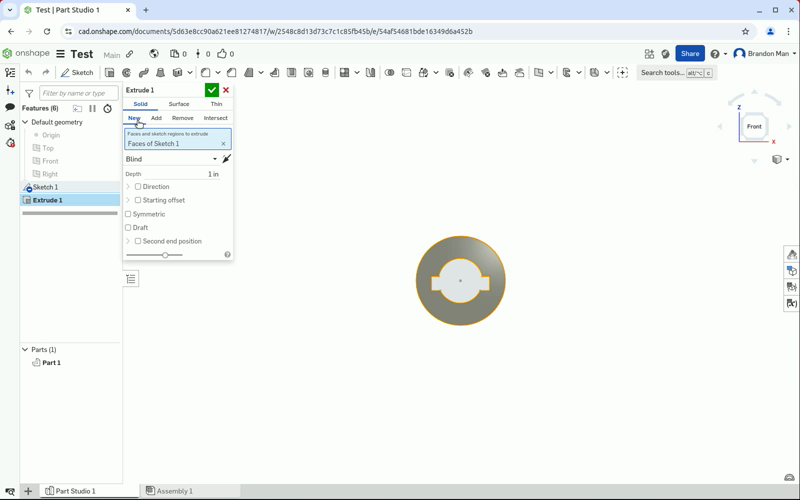
key(tab, 4)
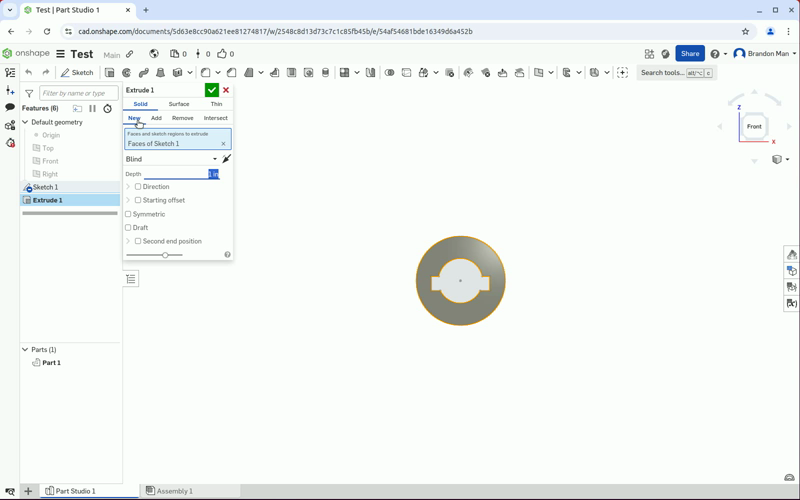
text(7.943)
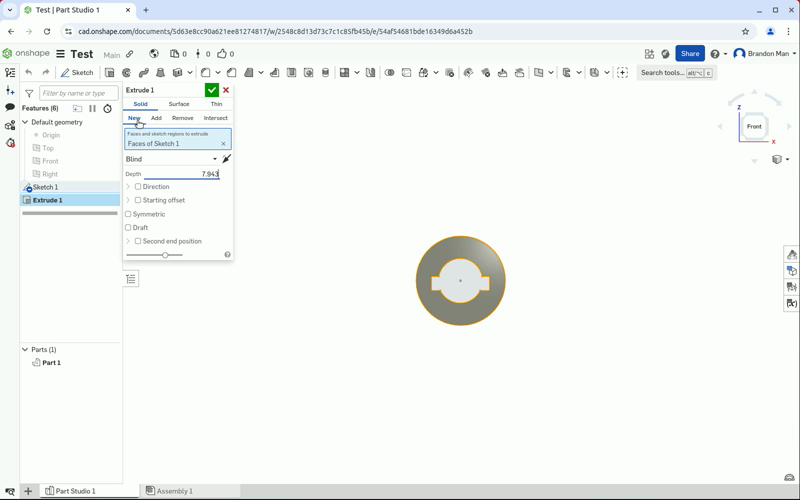
key(enter)
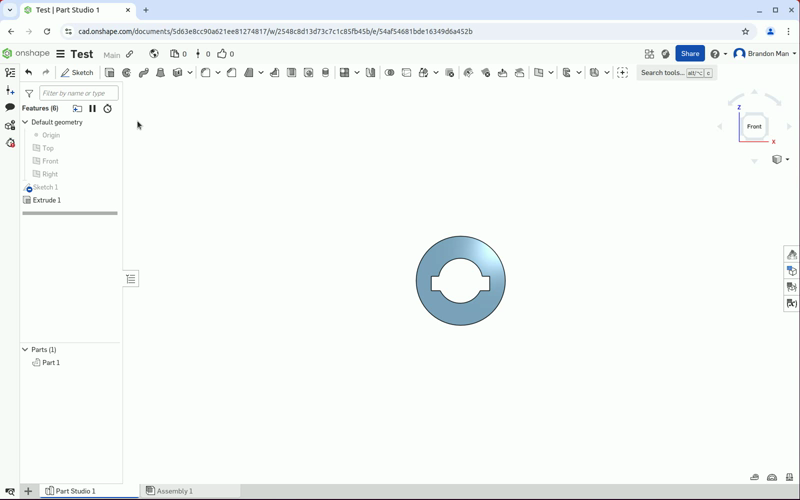
key(shift+h)
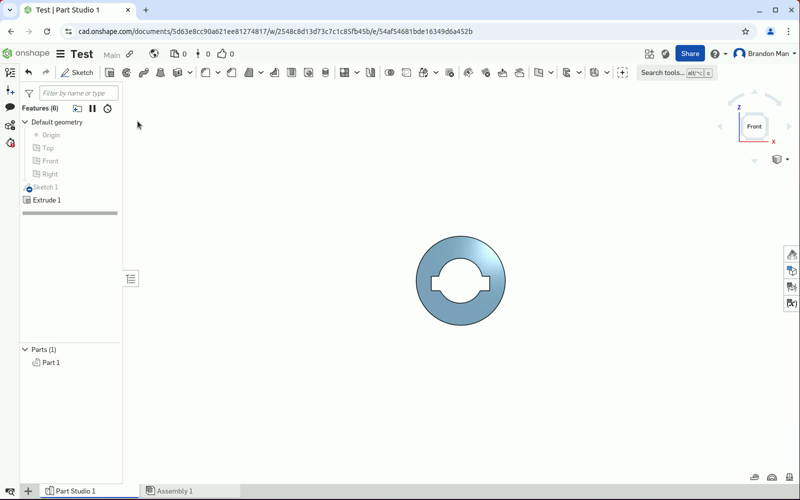
key(shift+h)
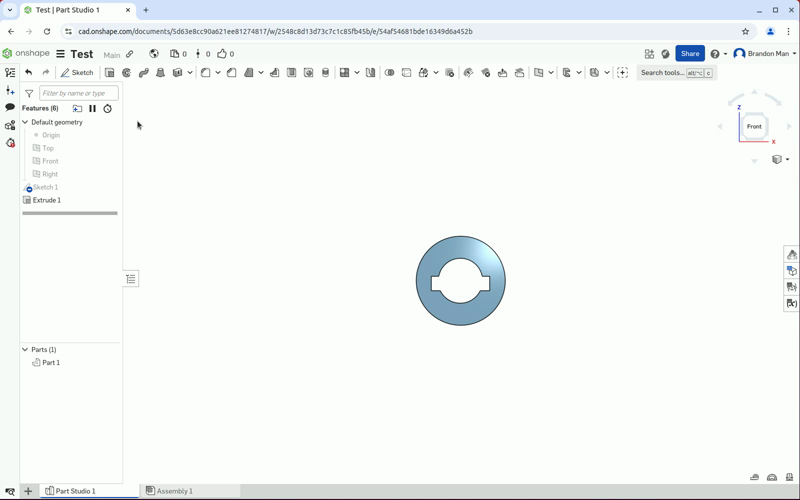
mouse_move(73, 189)
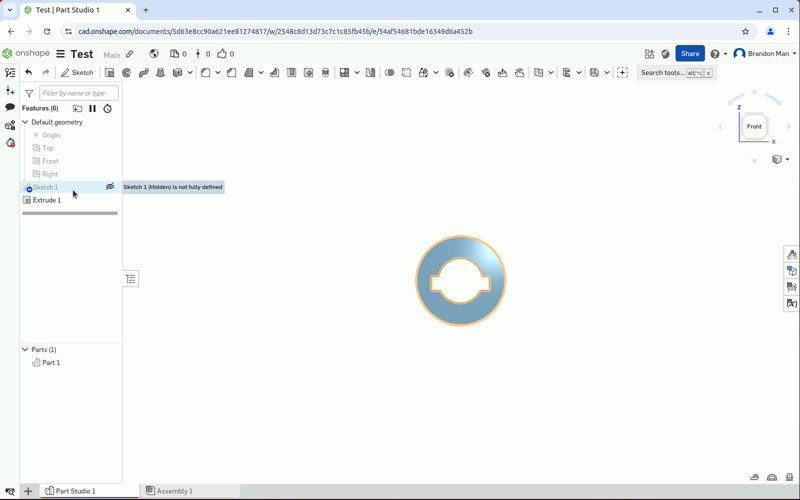
click(73, 189)
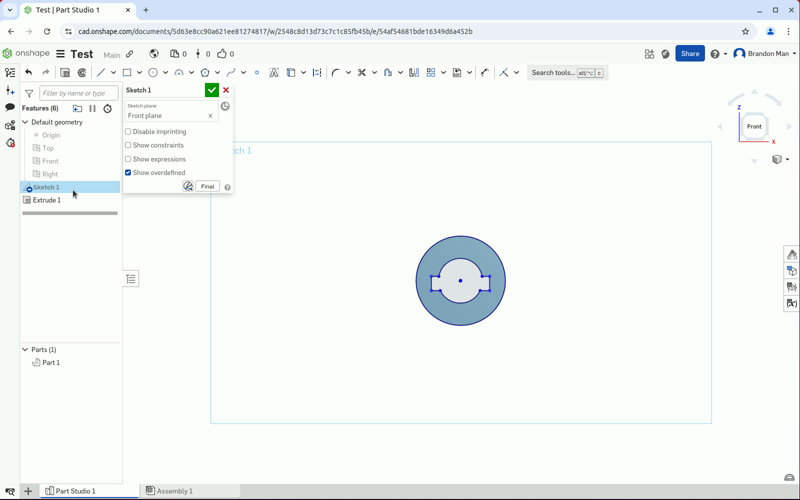
mouse_move(229, 92)
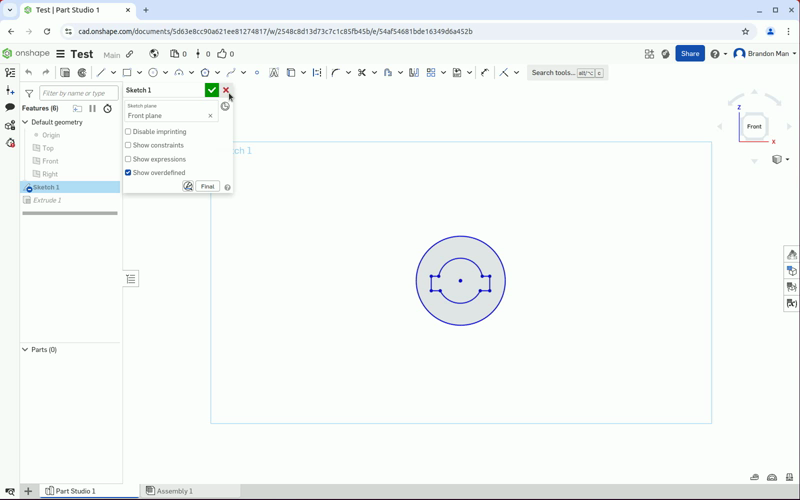
click(229, 92)
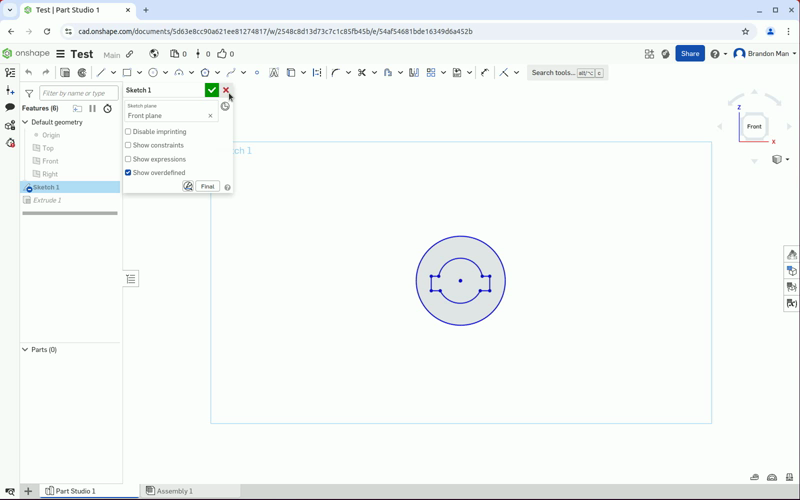
key(shift+s)
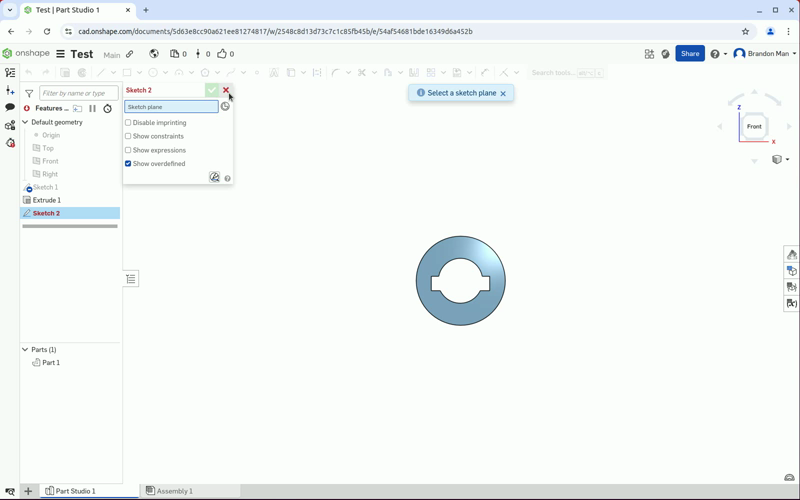
mouse_move(73, 163)
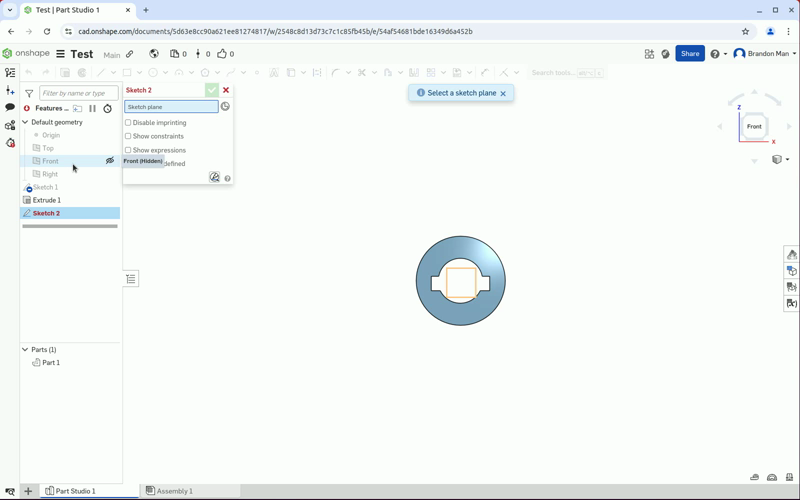
click(73, 163)
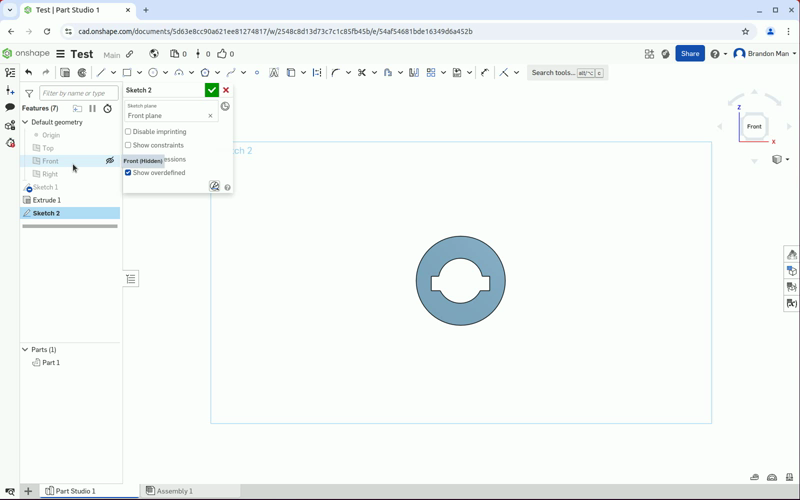
mouse_move(73, 352)
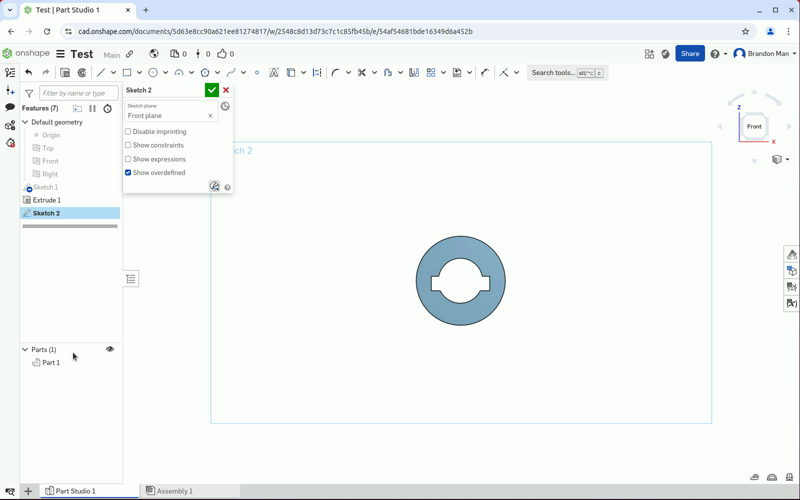
key(y)
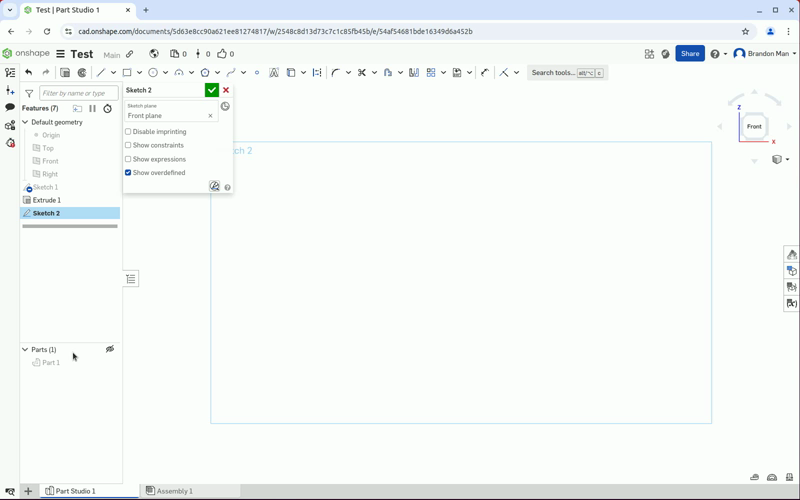
key(l)
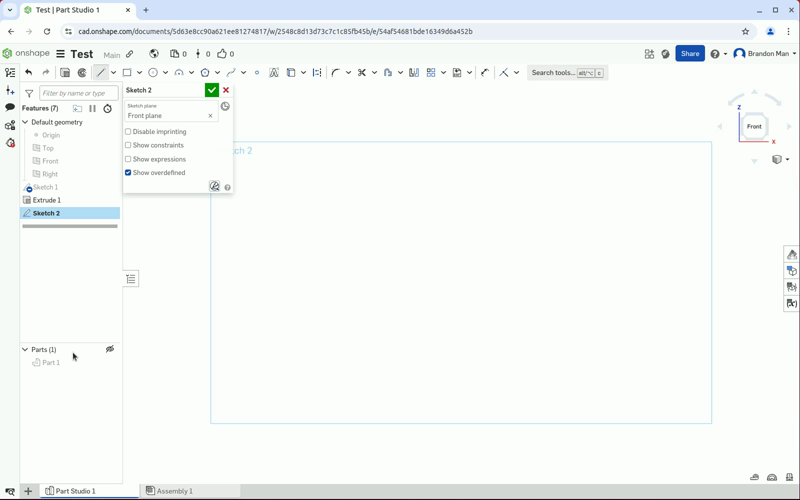
key_down(shift)
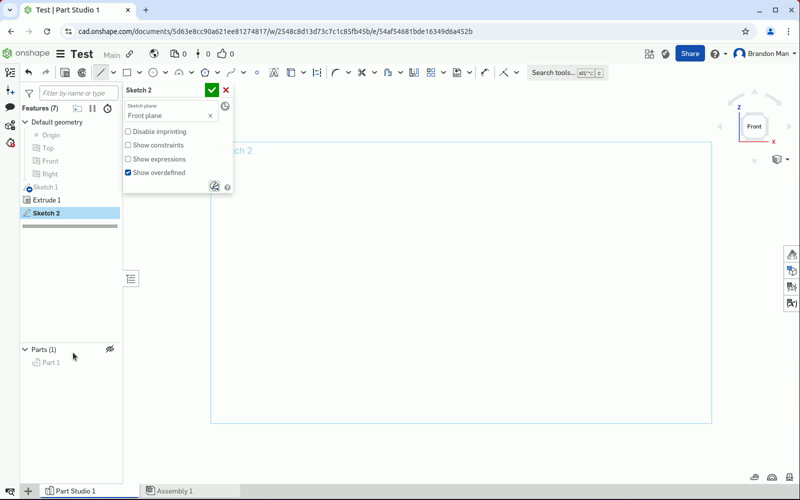
mouse_move(466, 324)
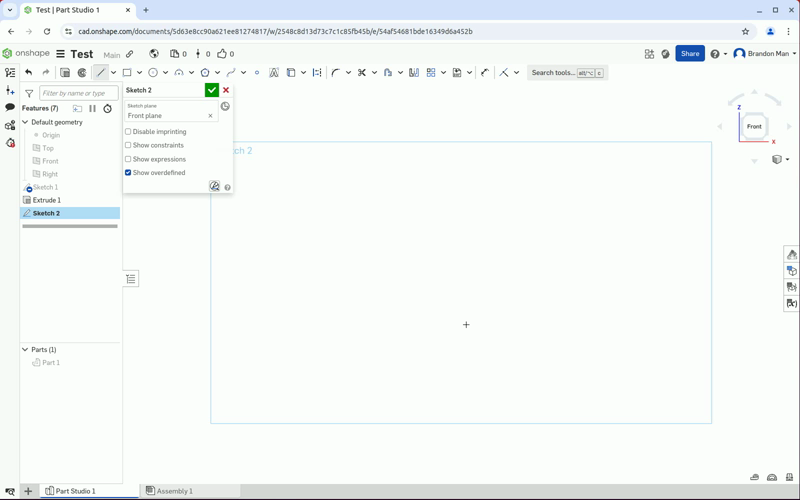
click(466, 324)
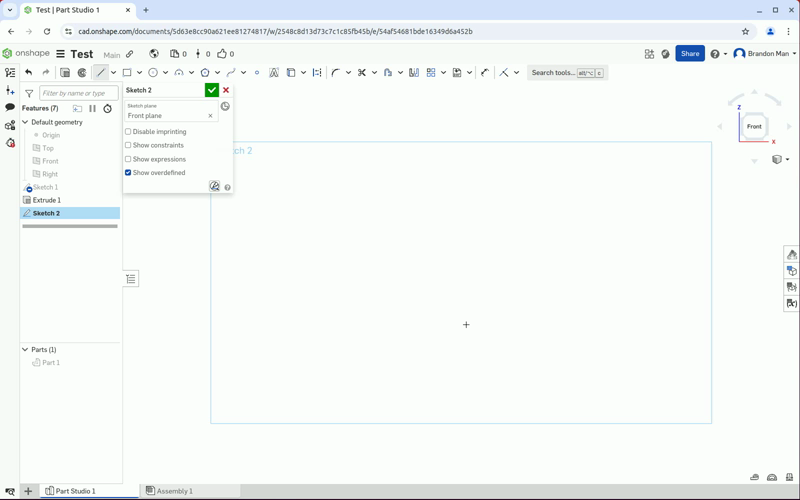
key_up(shift)
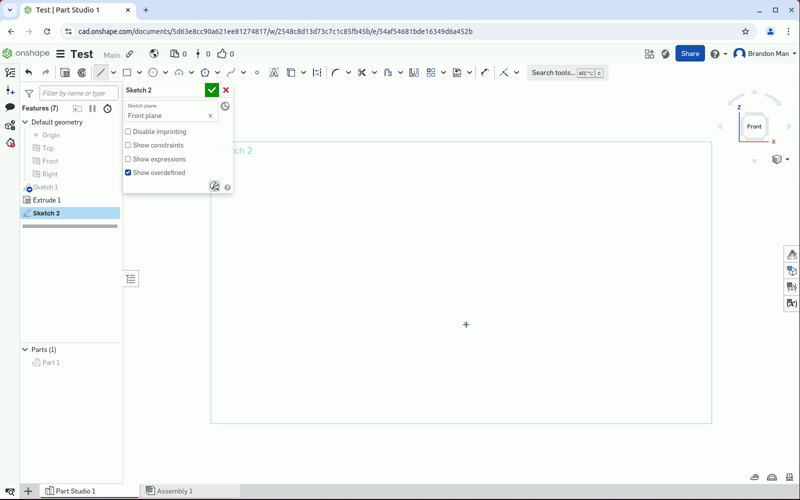
key_down(shift)
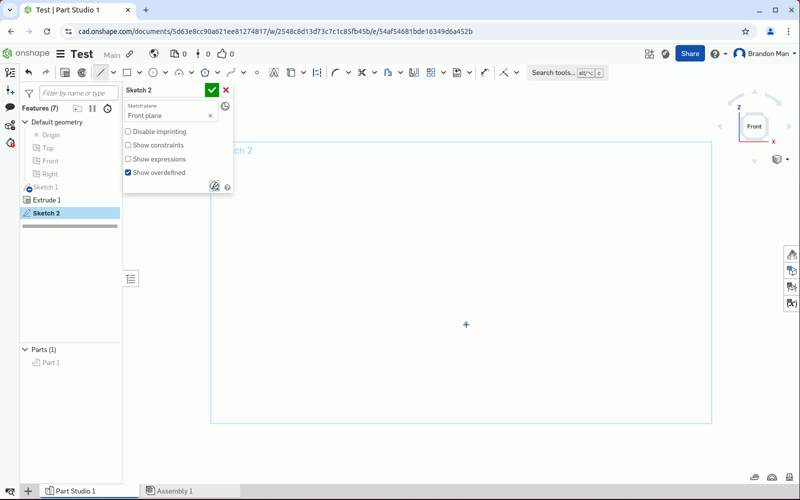
mouse_move(548, 312)
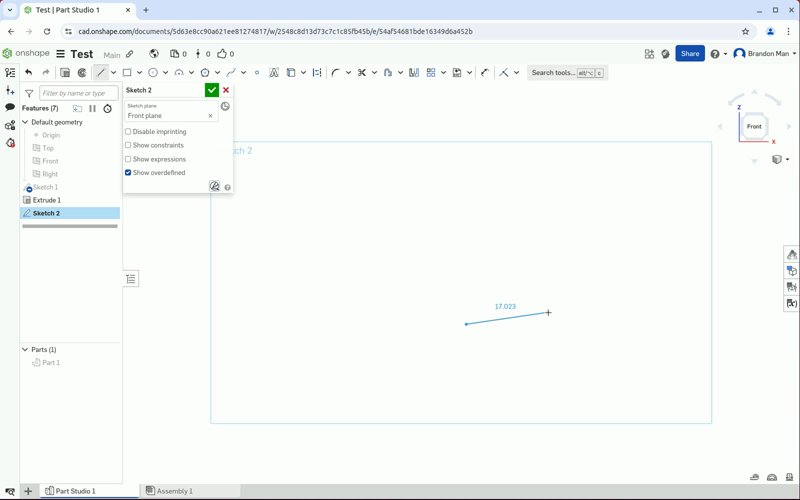
click(548, 312)
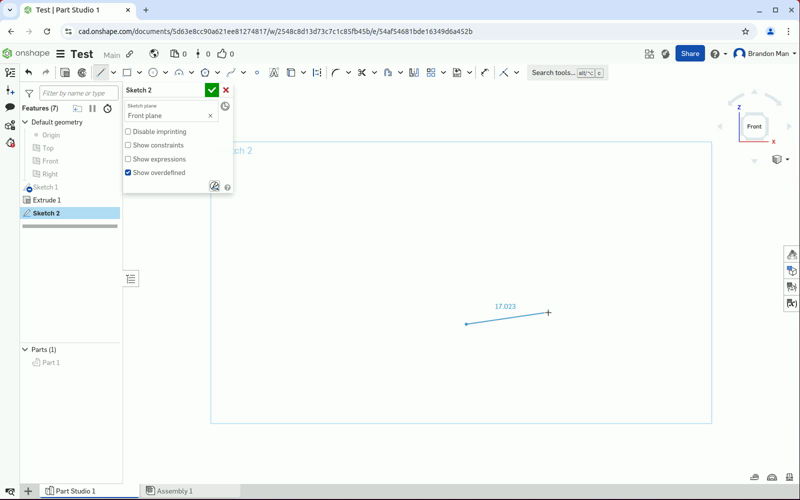
key_up(shift)
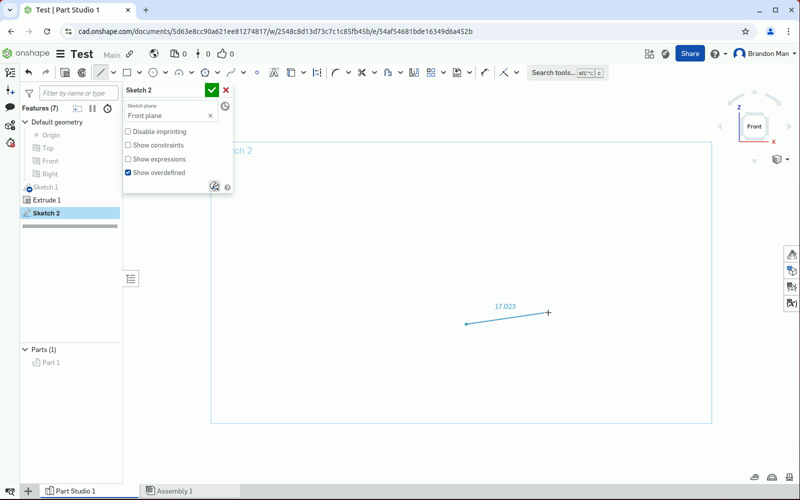
key(esc)
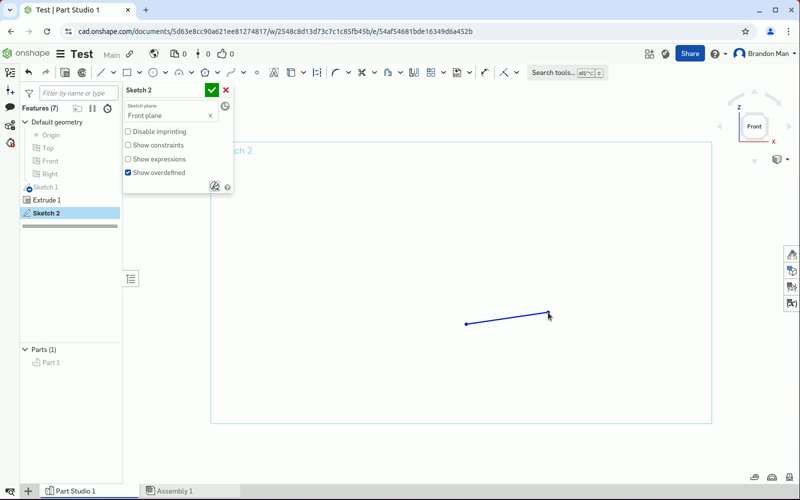
key(a)
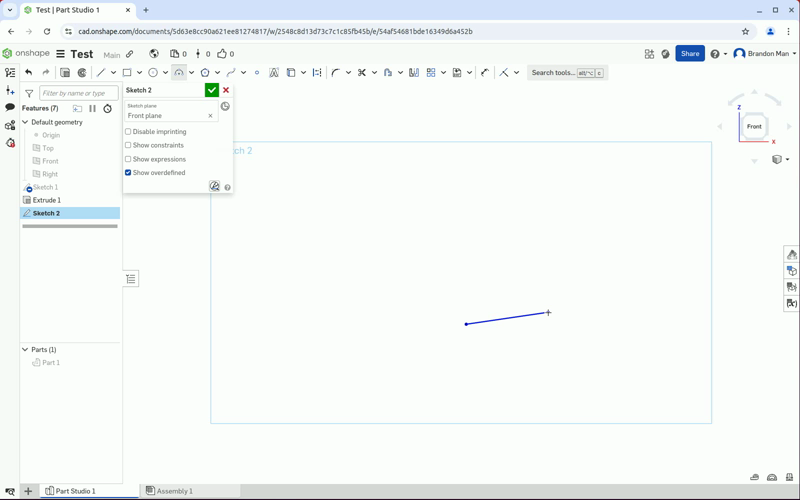
mouse_move(548, 312)
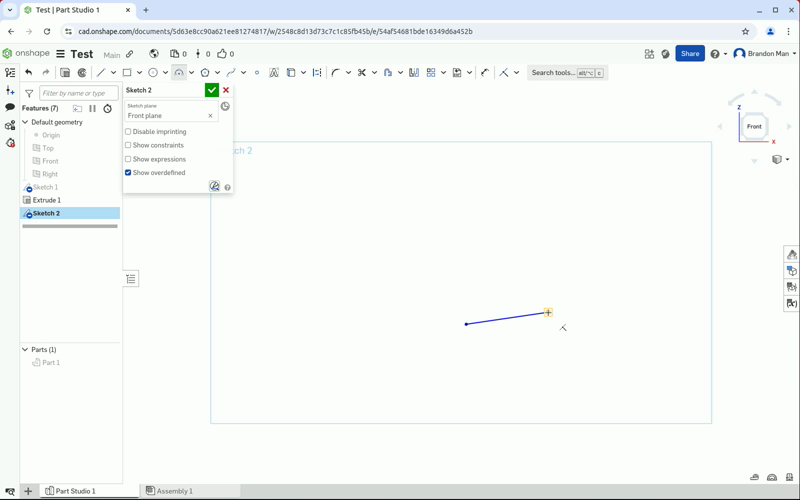
click(548, 312)
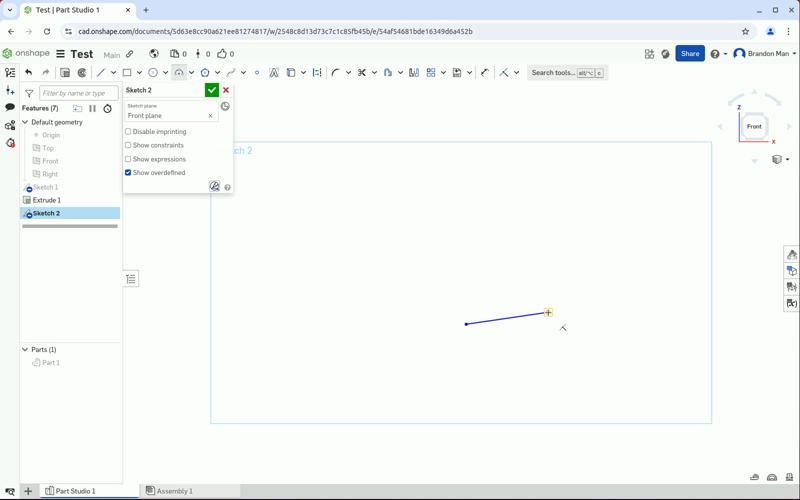
key_down(shift)
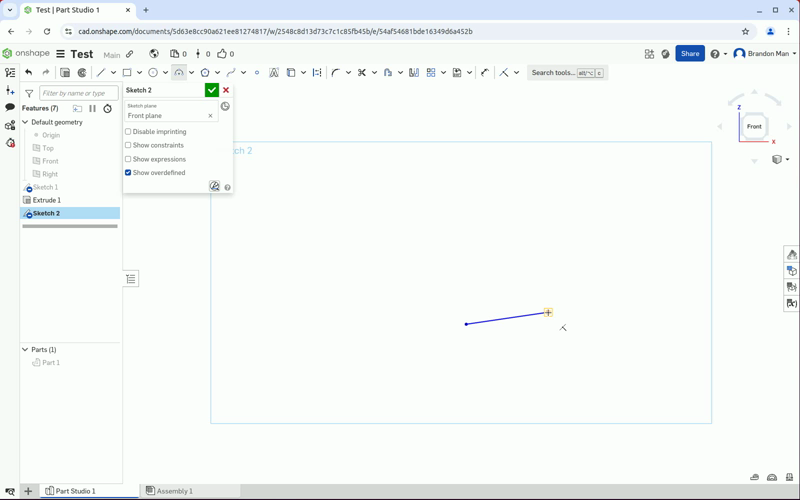
mouse_move(549, 254)
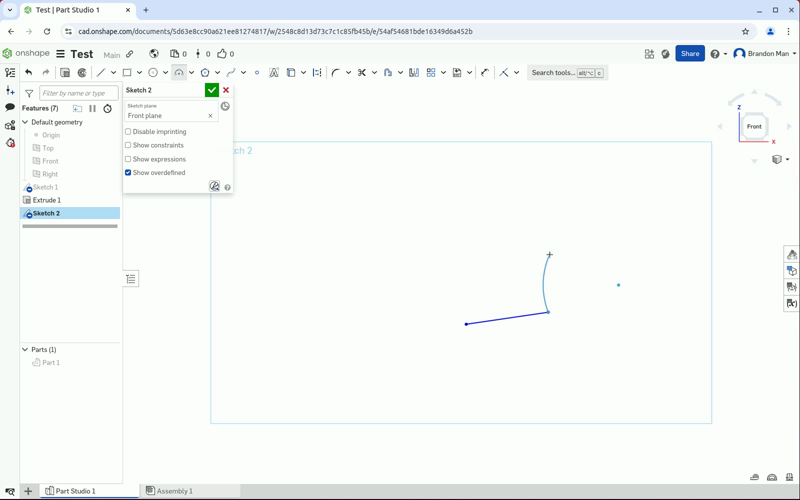
click(549, 254)
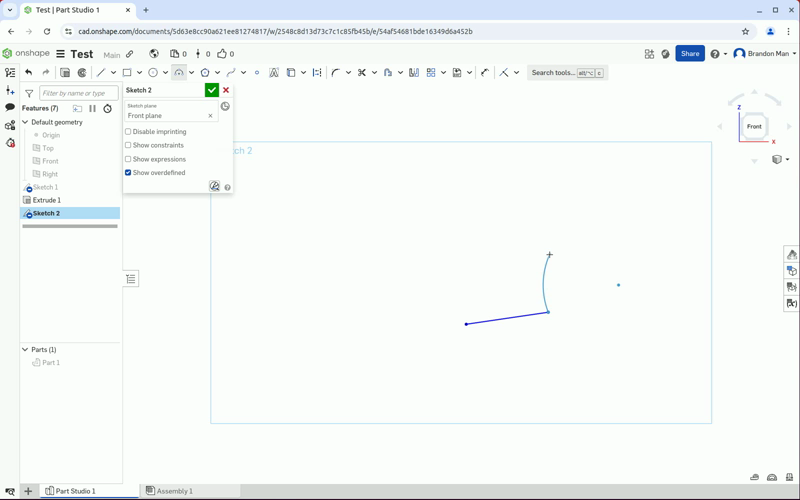
mouse_move(514, 282)
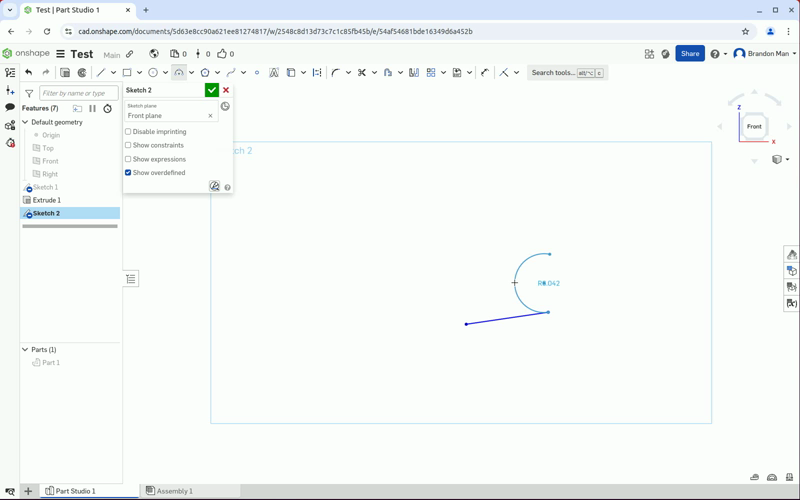
click(514, 282)
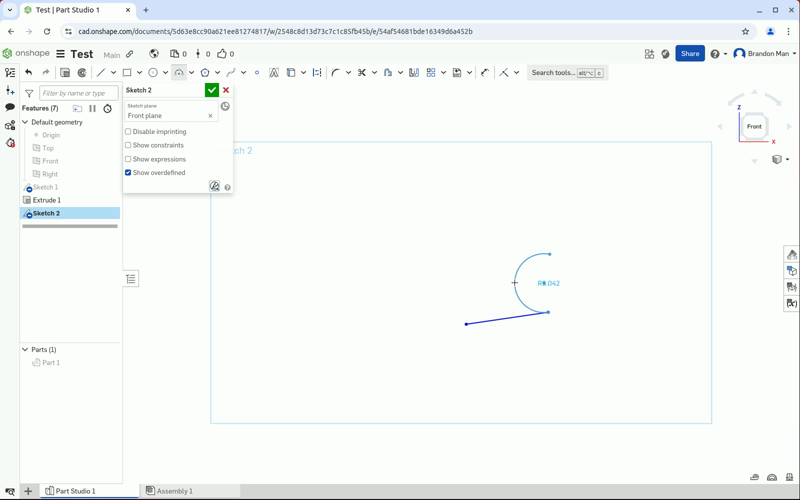
key_up(shift)
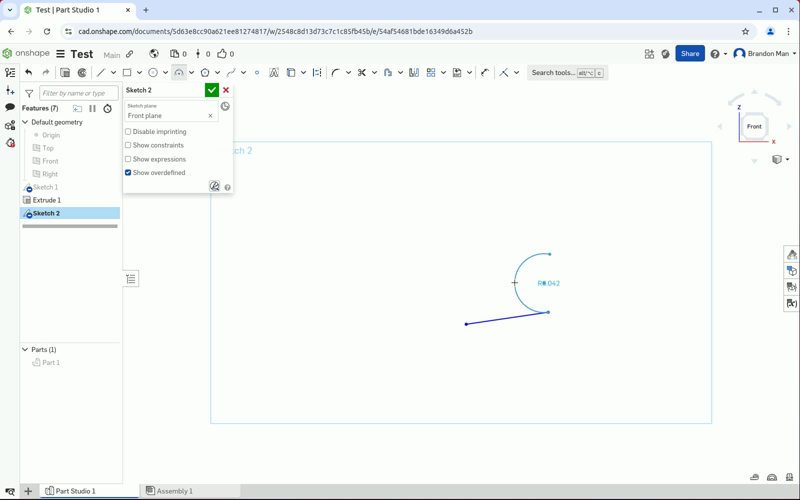
key(esc)
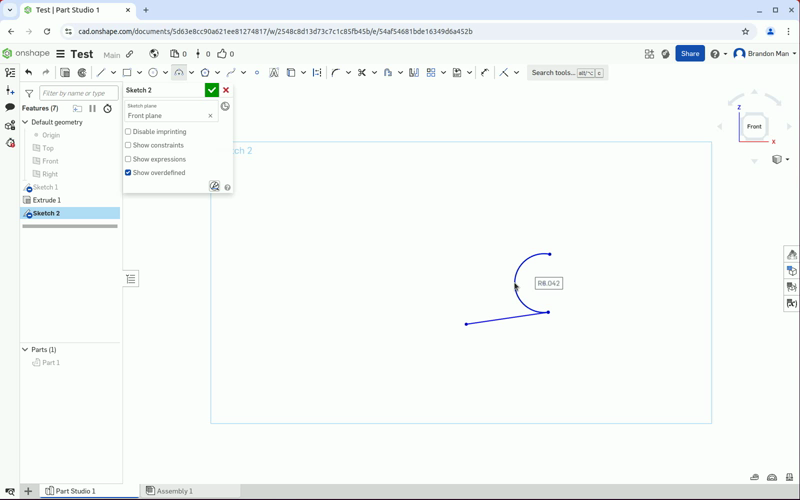
key(l)
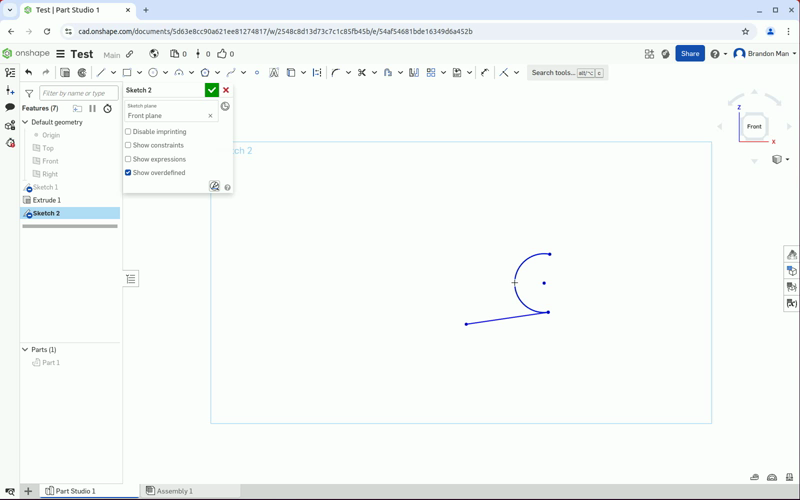
mouse_move(549, 254)
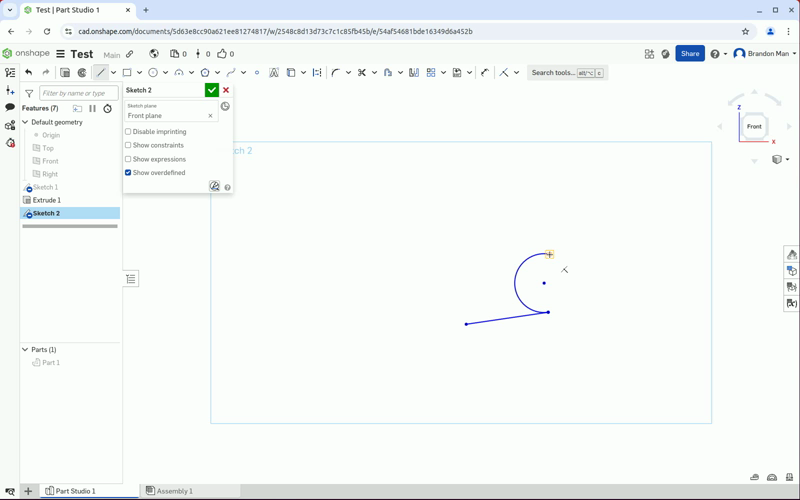
click(549, 254)
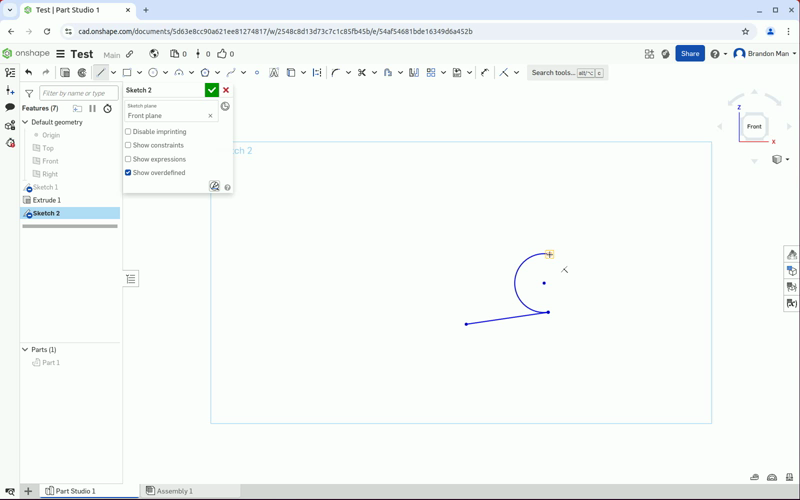
key_down(shift)
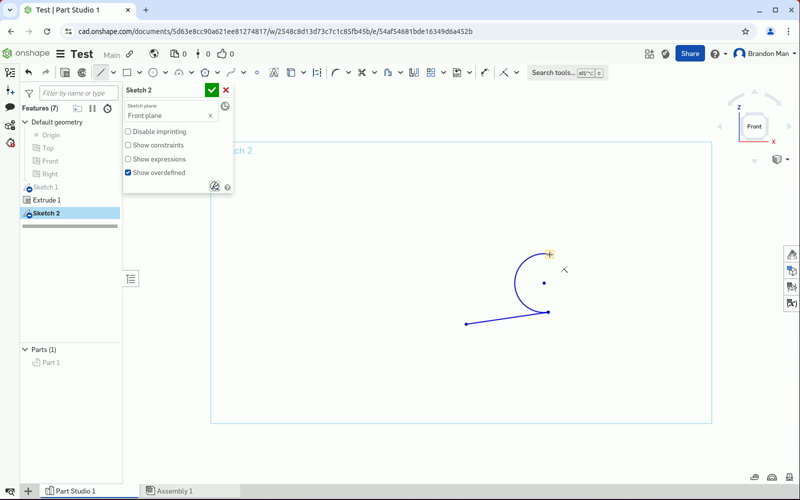
mouse_move(469, 237)
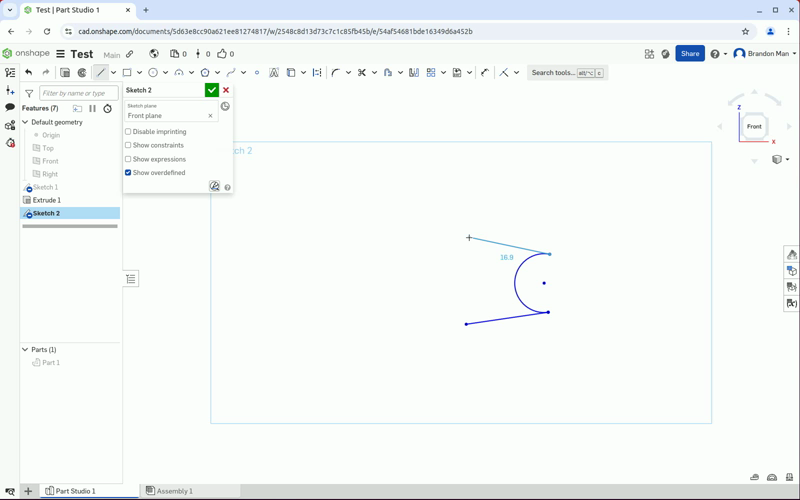
click(469, 237)
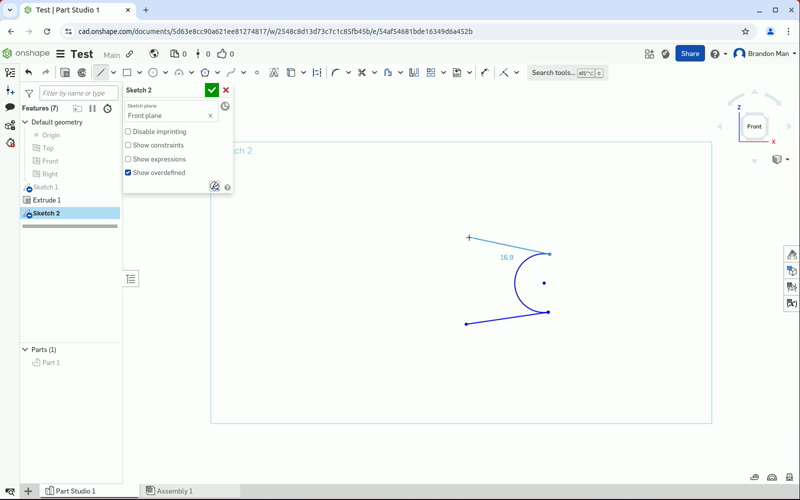
key_up(shift)
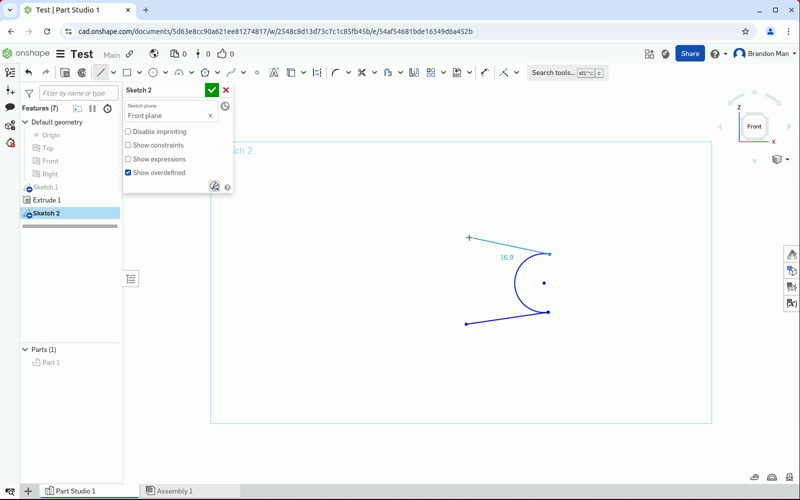
key(esc)
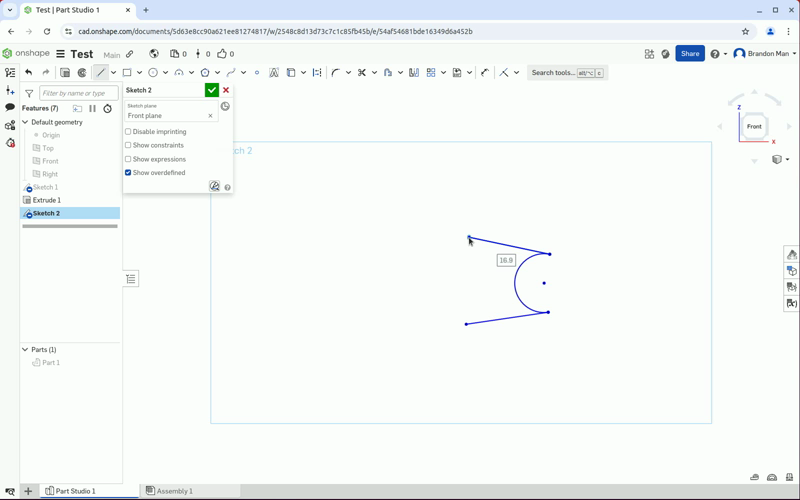
key(a)
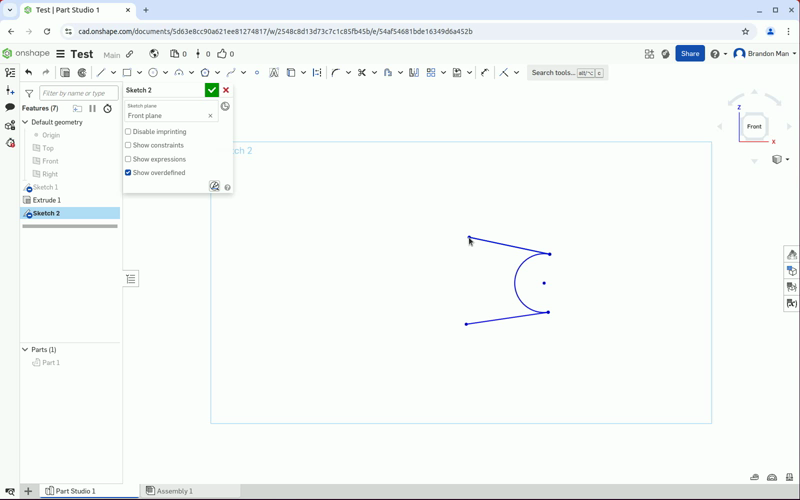
mouse_move(469, 237)
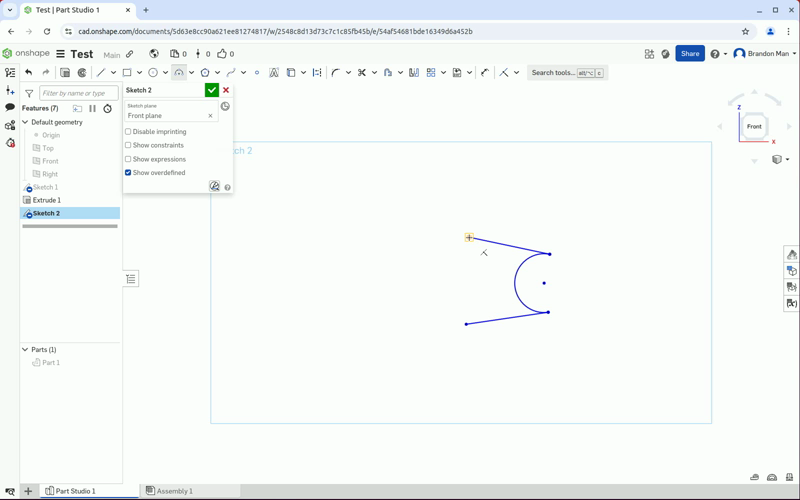
click(469, 237)
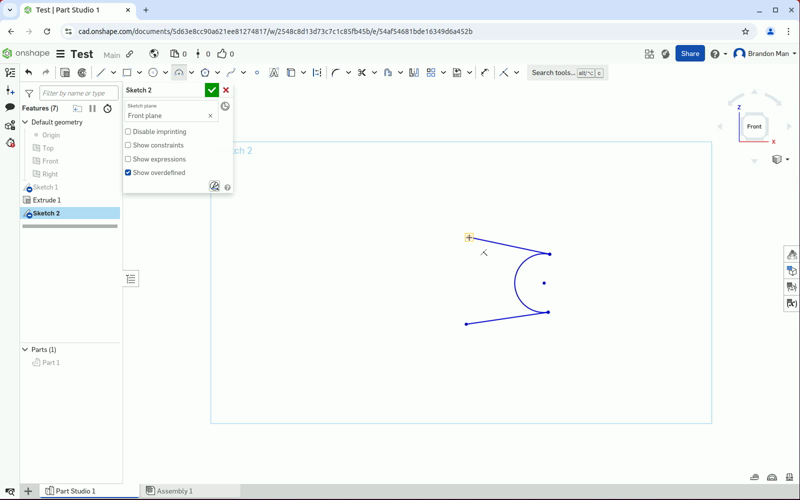
mouse_move(466, 324)
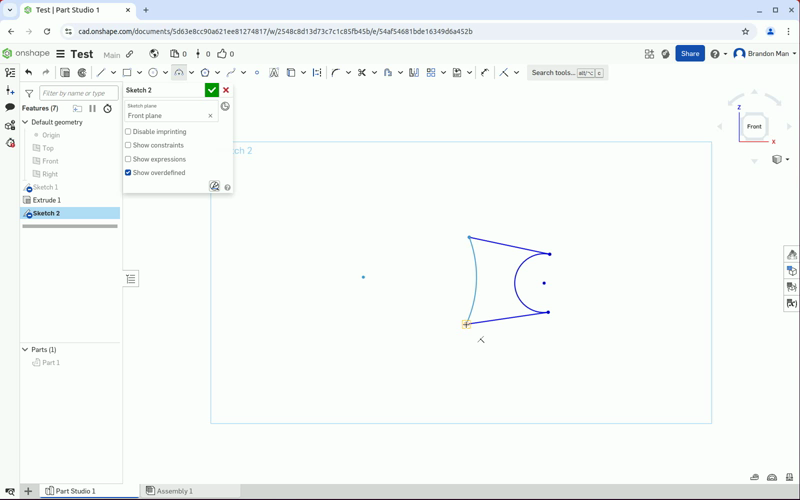
click(466, 324)
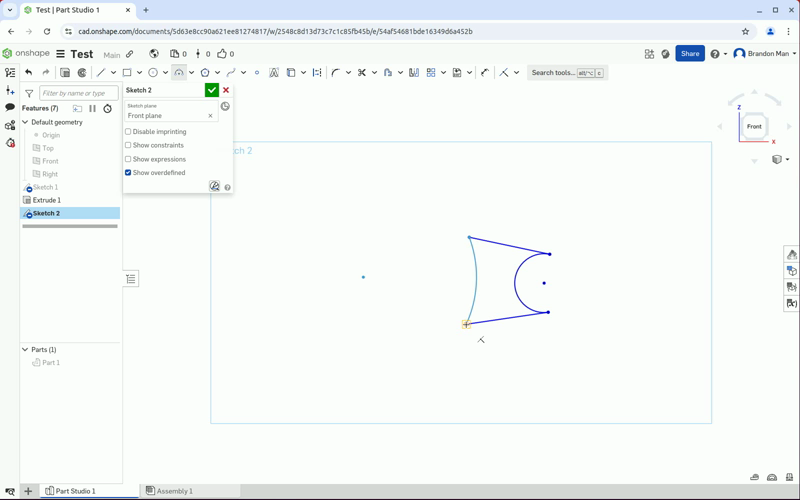
key_down(shift)
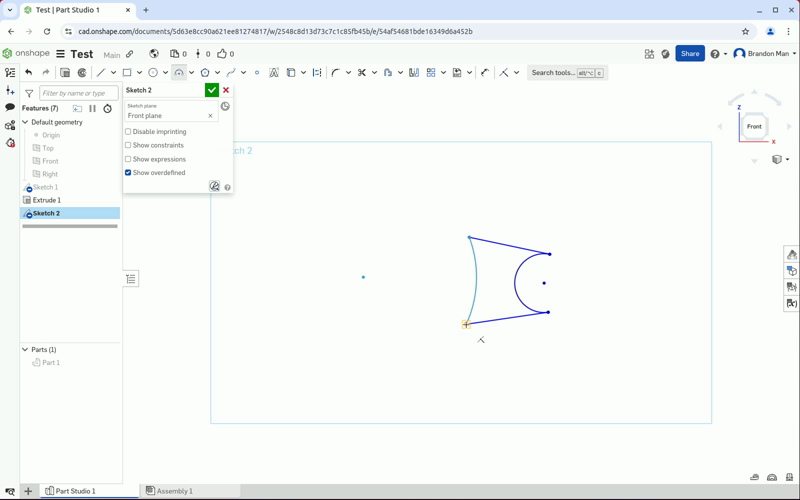
mouse_move(504, 281)
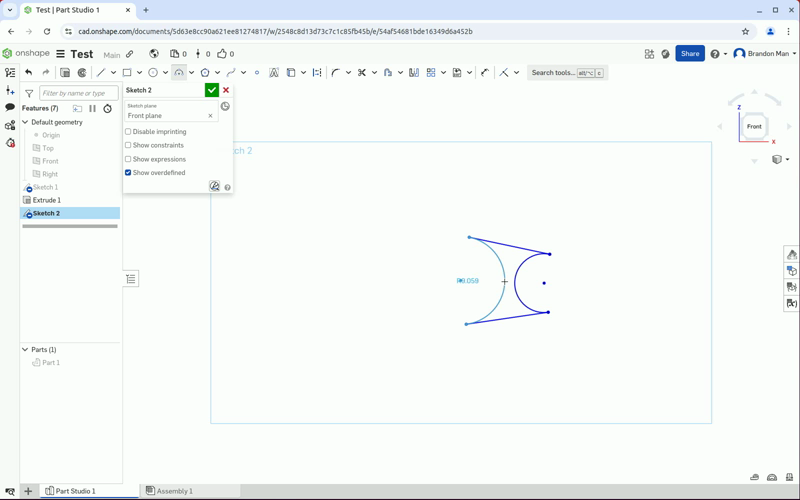
click(504, 281)
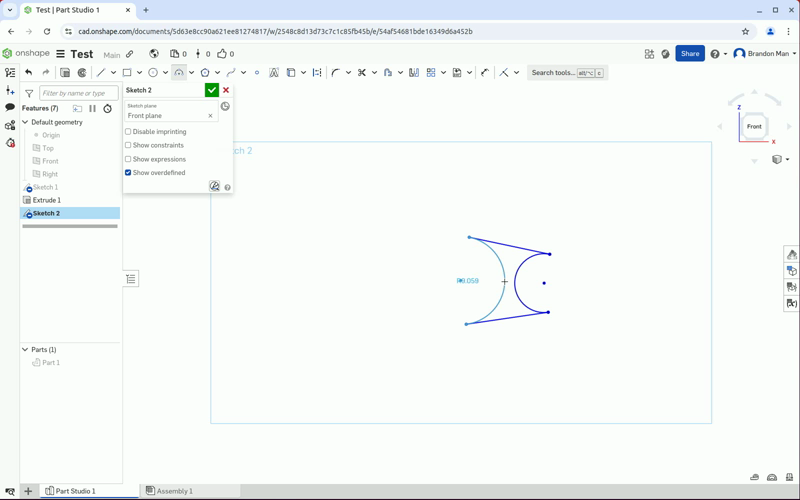
key_up(shift)
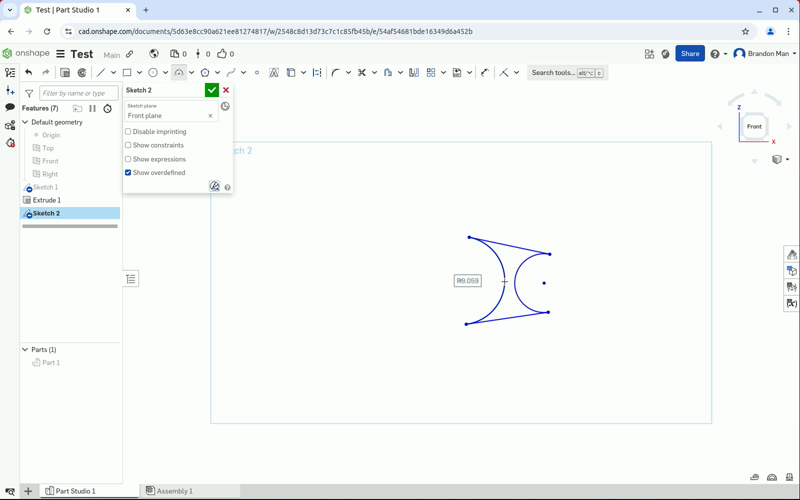
key(esc)
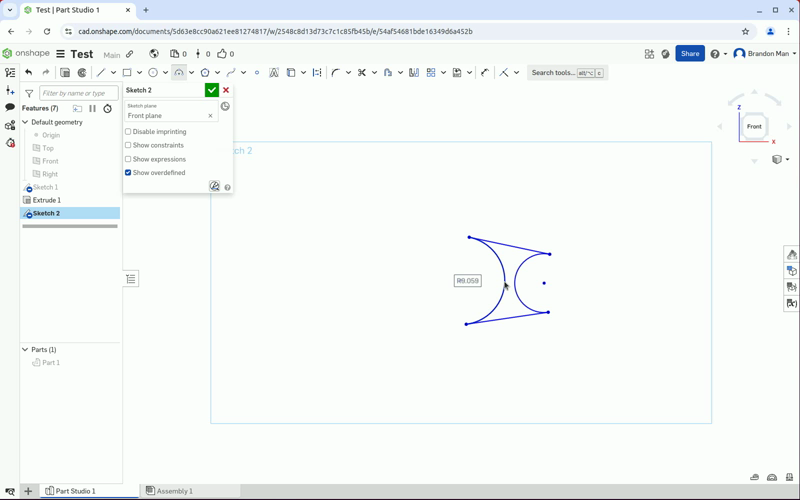
mouse_move(501, 256)
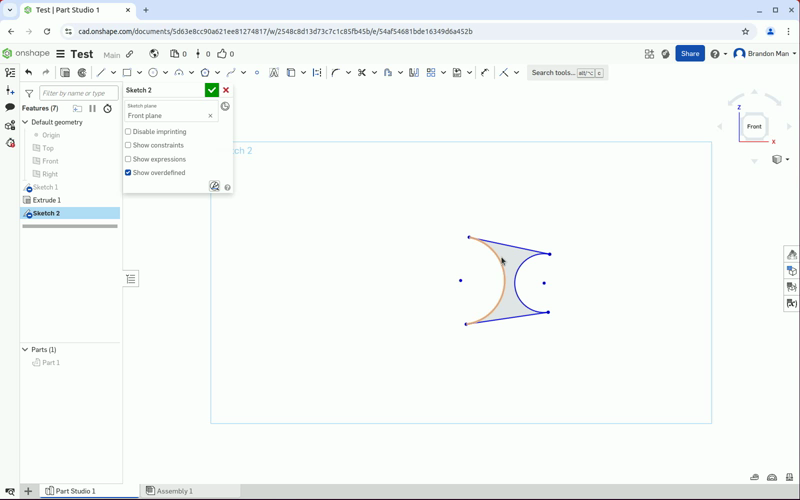
click(501, 256)
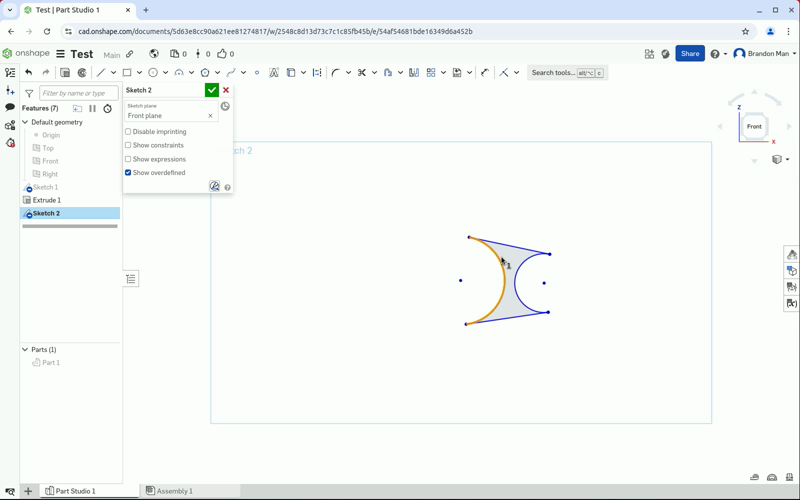
mouse_move(73, 352)
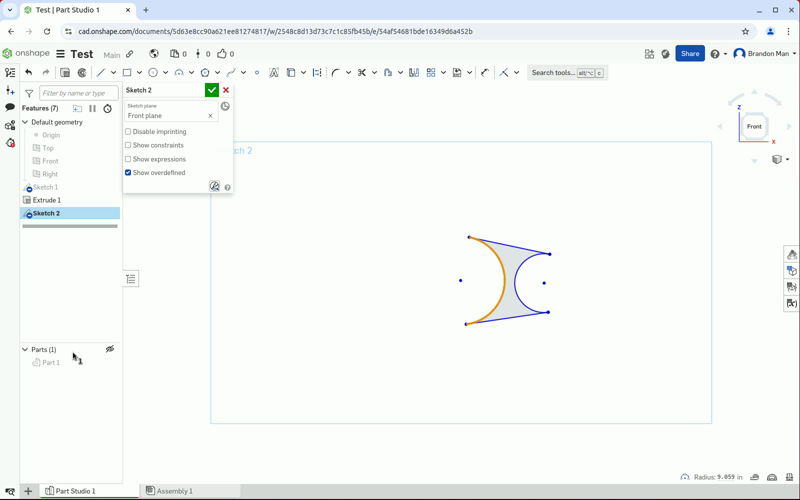
key(shift+y)
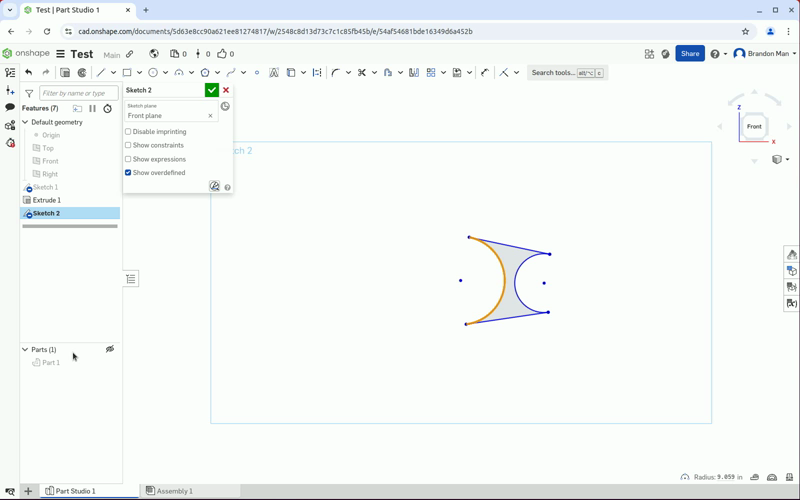
key(shift+e)
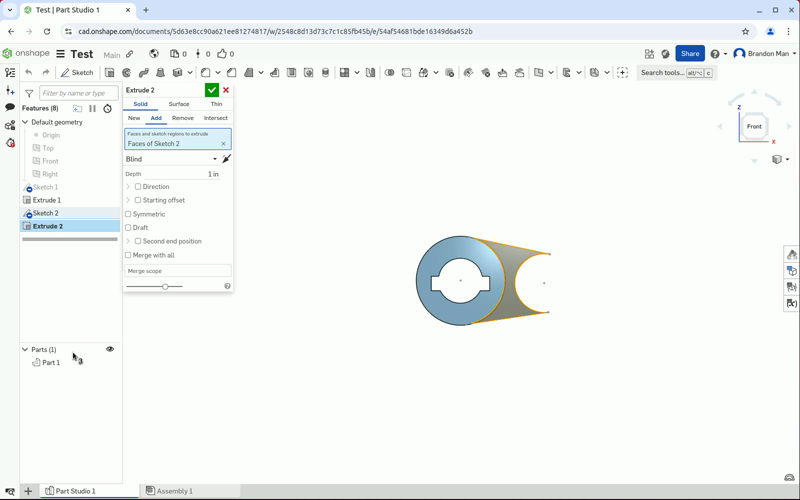
mouse_move(143, 106)
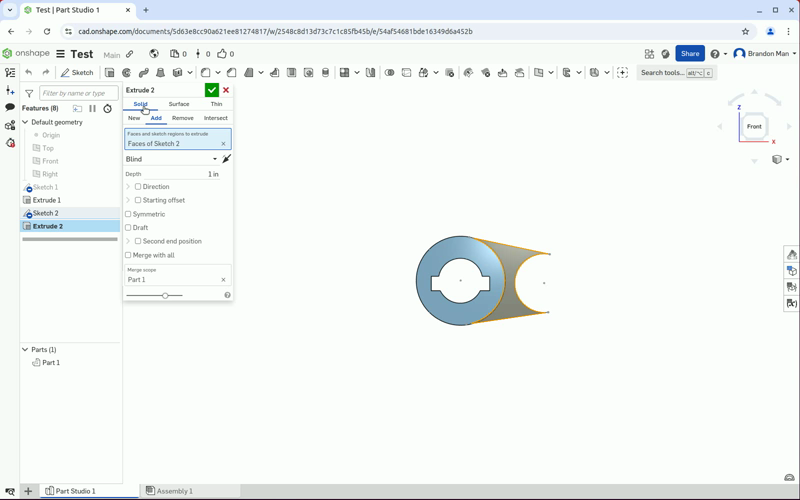
click(143, 106)
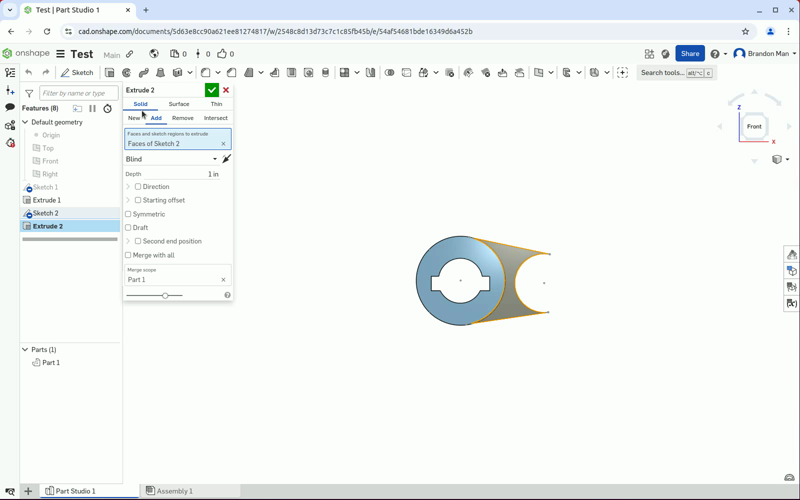
mouse_move(137, 120)
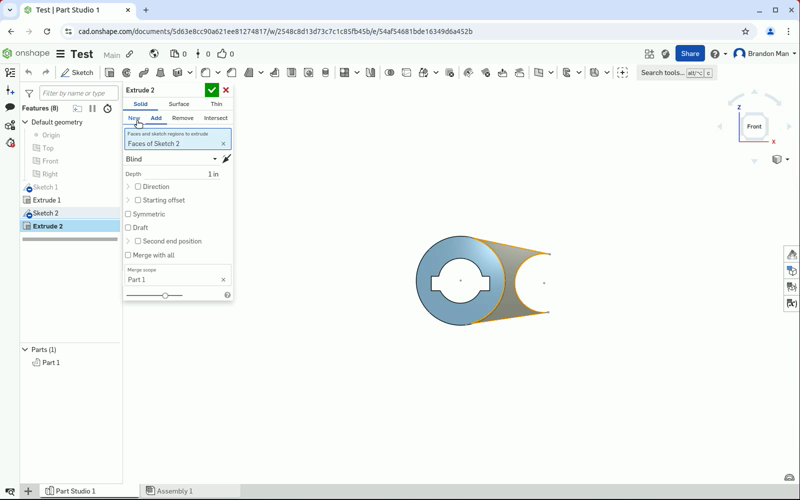
click(137, 120)
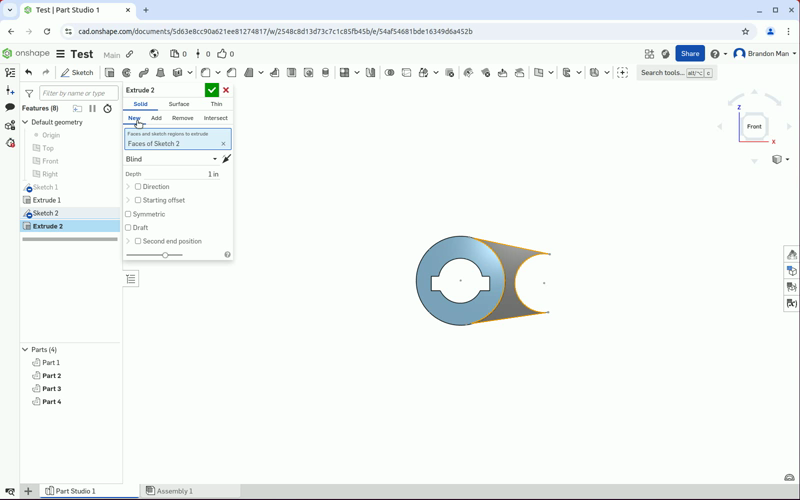
key(tab, 4)
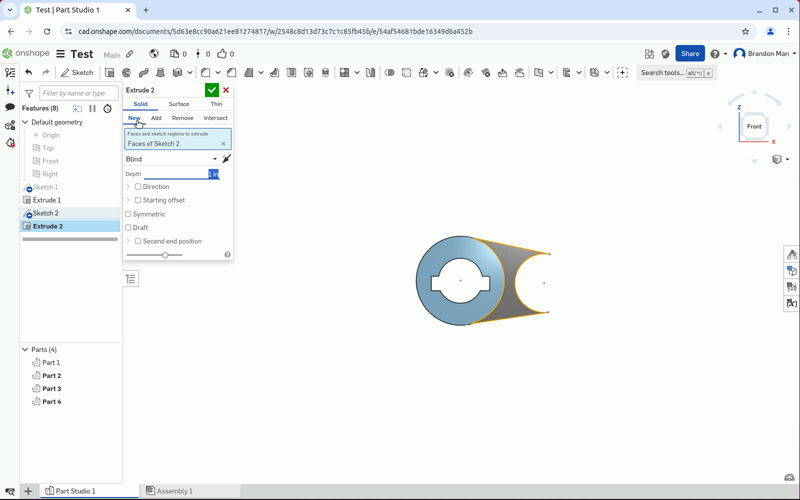
text(7.943)
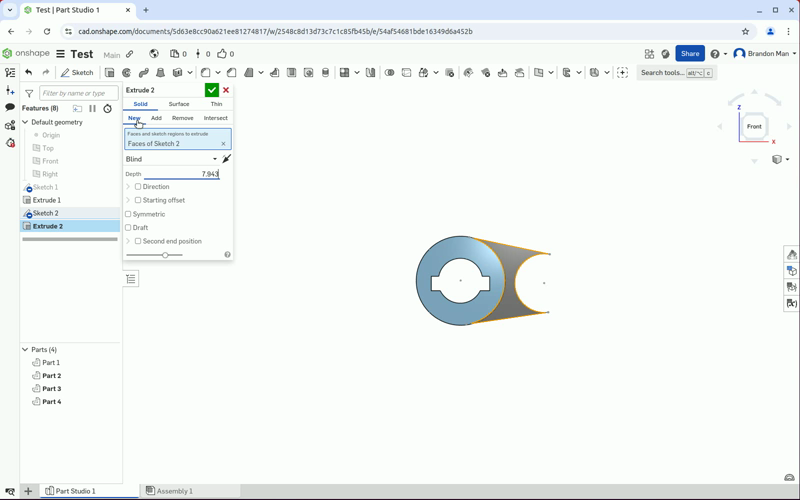
key(enter)
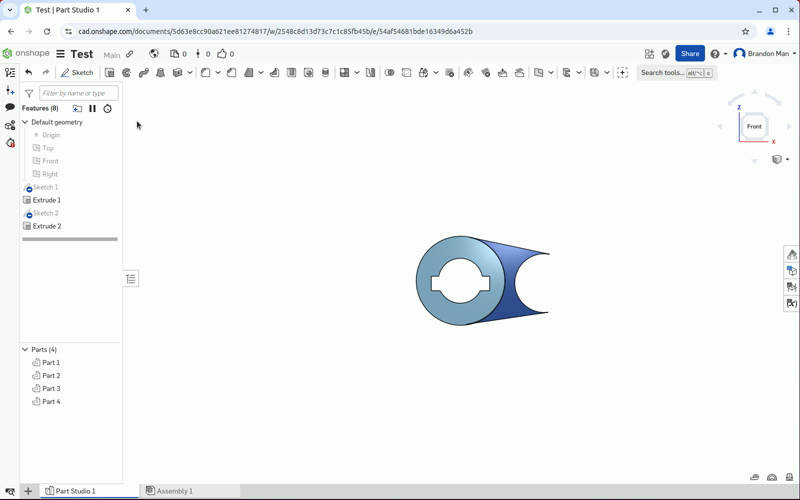
key(shift+h)
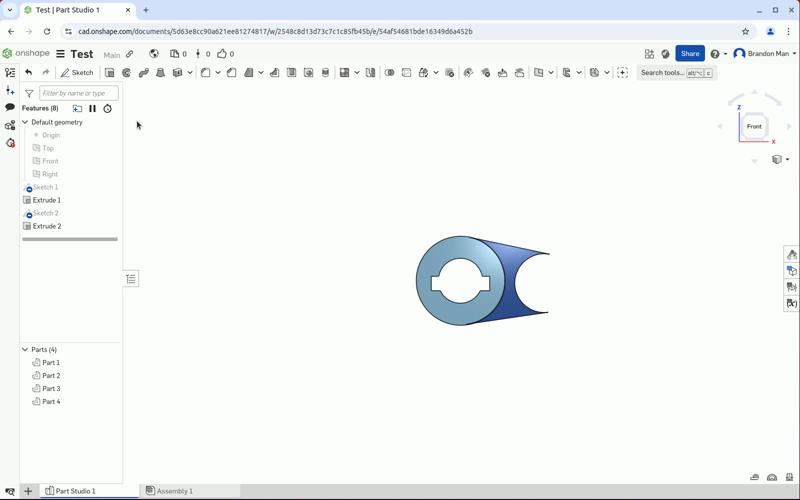
key(shift+h)
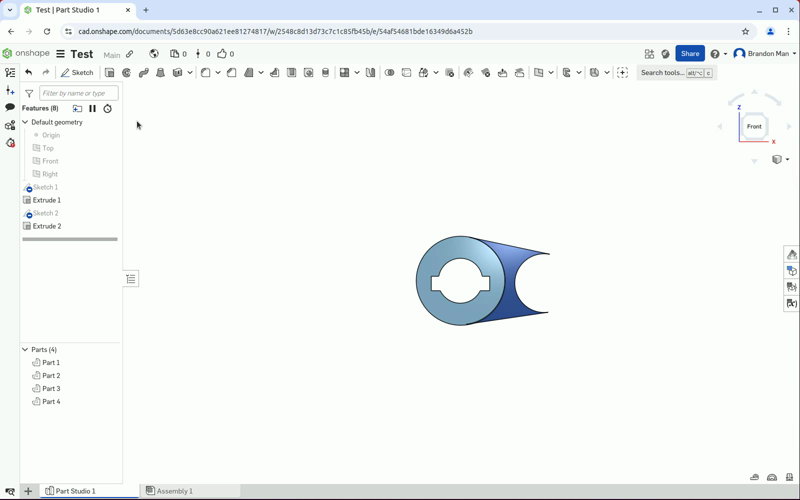
mouse_move(73, 189)
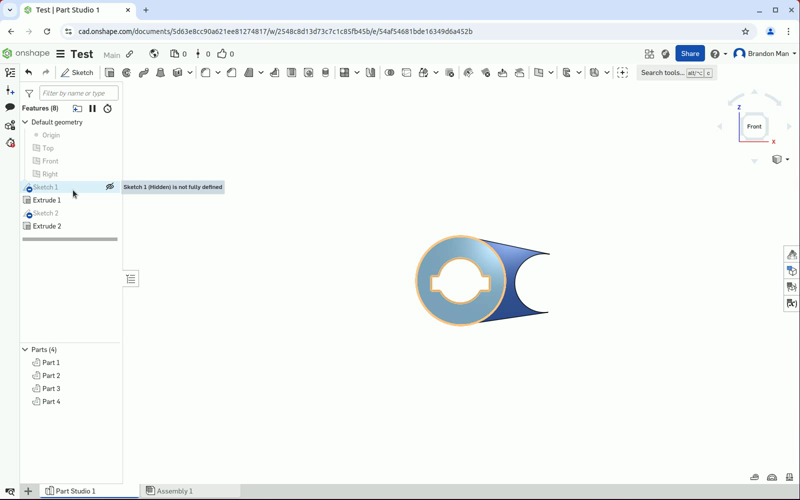
click(73, 189)
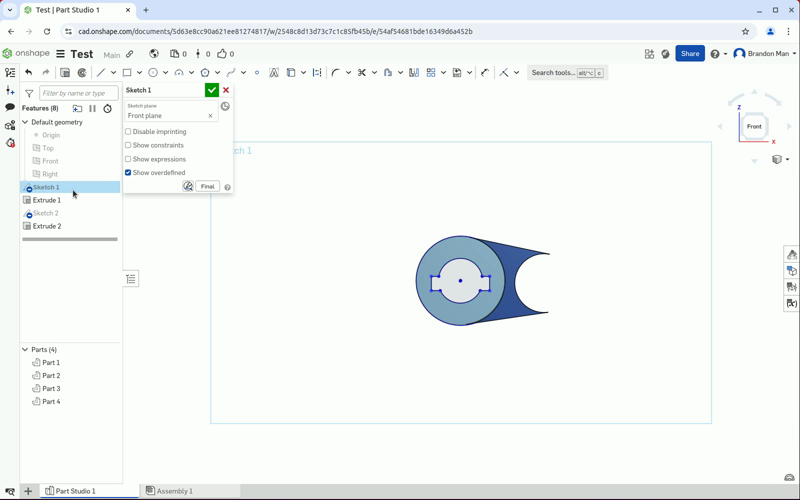
mouse_move(229, 92)
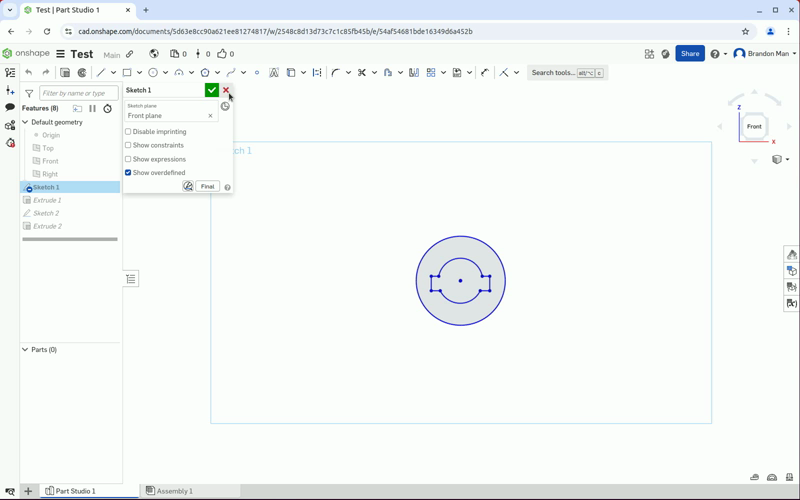
click(229, 92)
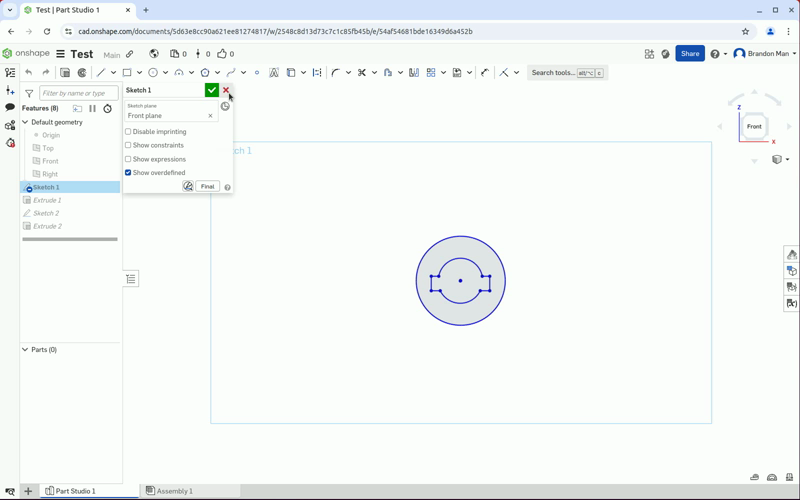
key(shift+s)
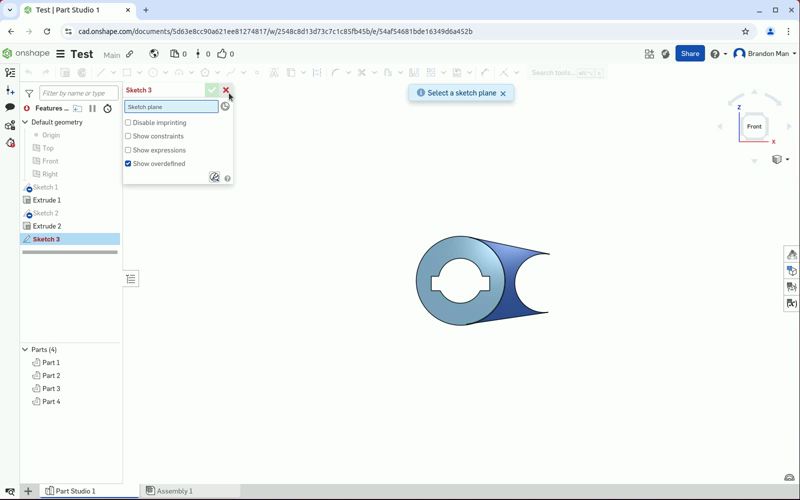
mouse_move(73, 163)
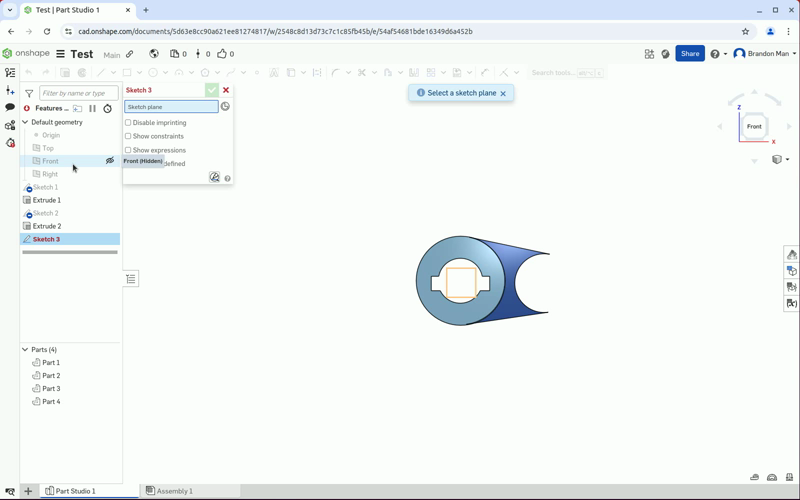
click(73, 163)
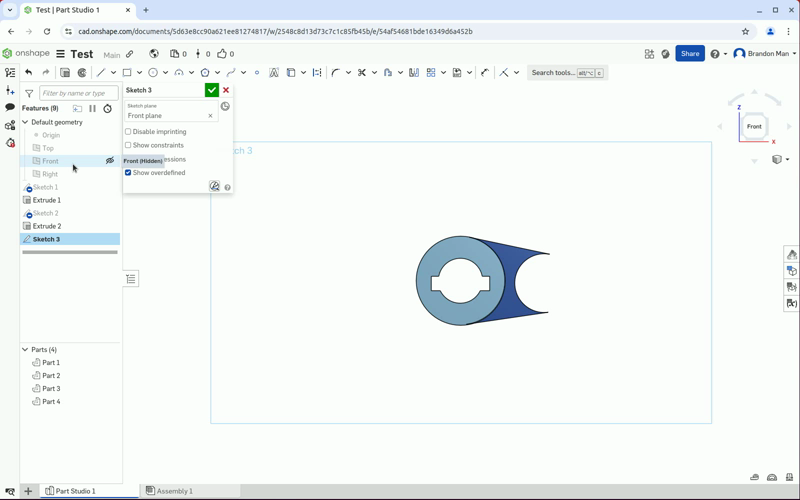
mouse_move(73, 352)
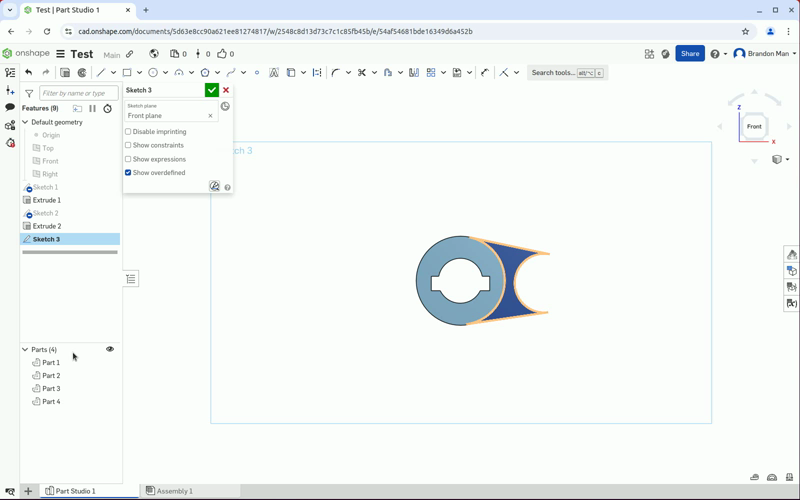
key(y)
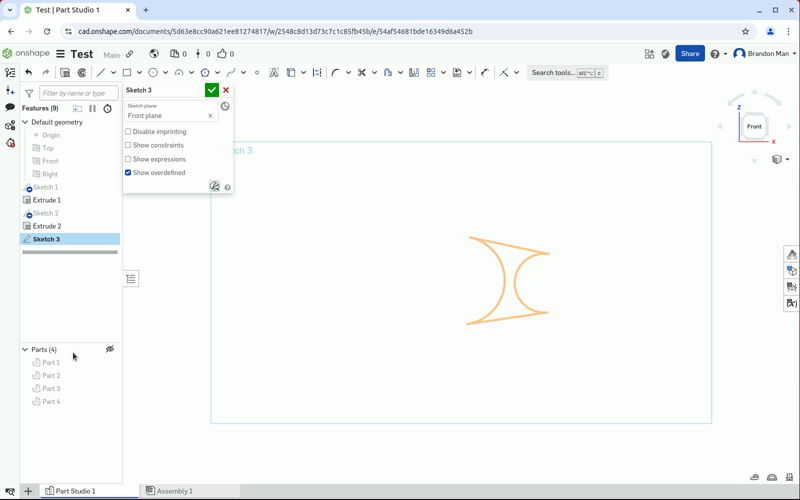
key(c)
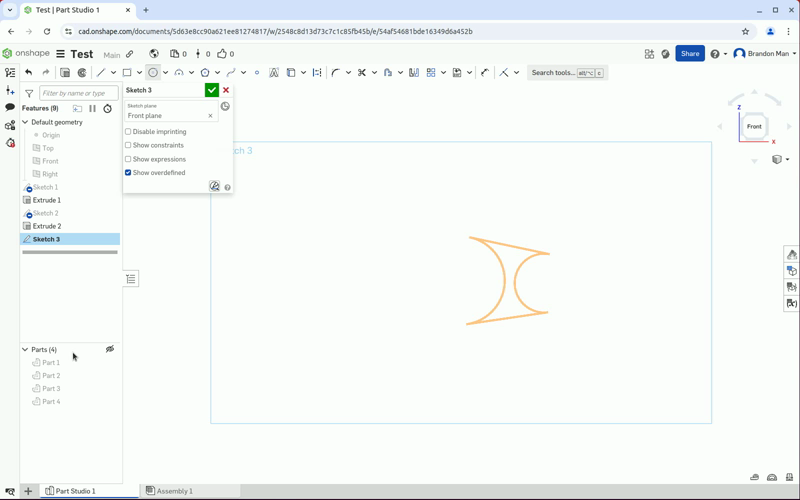
key_down(shift)
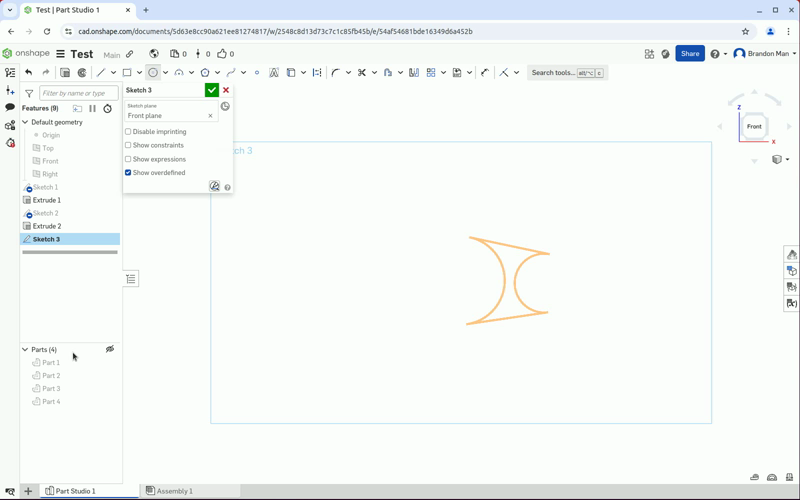
mouse_move(544, 282)
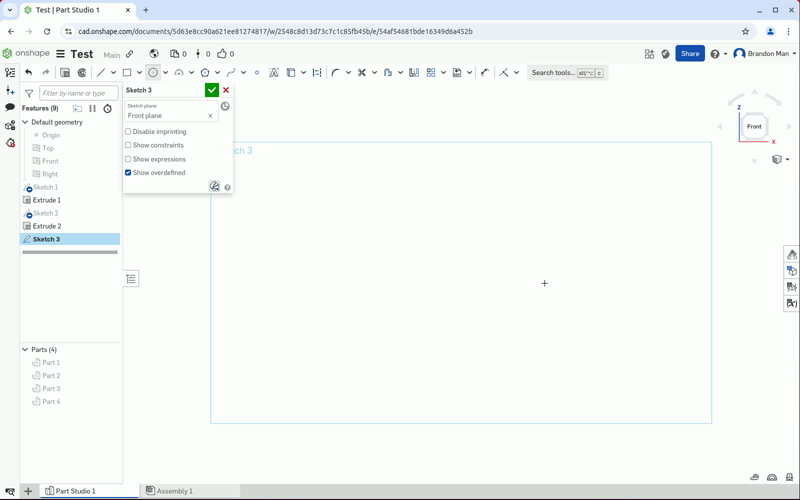
click(544, 282)
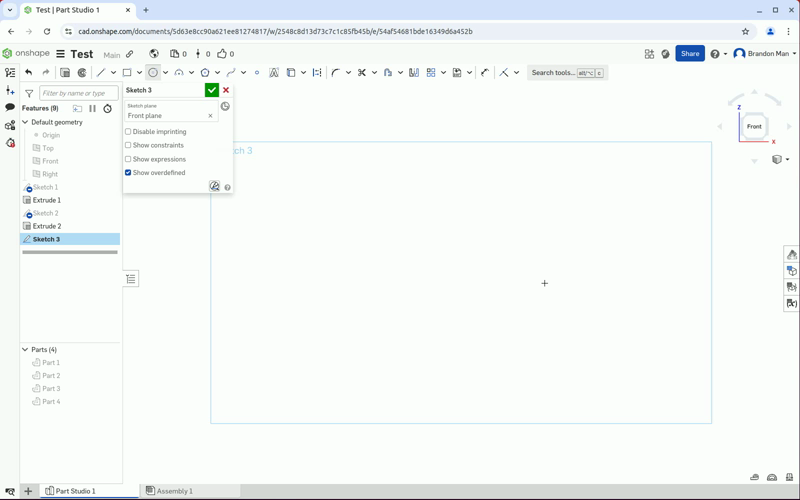
key_up(shift)
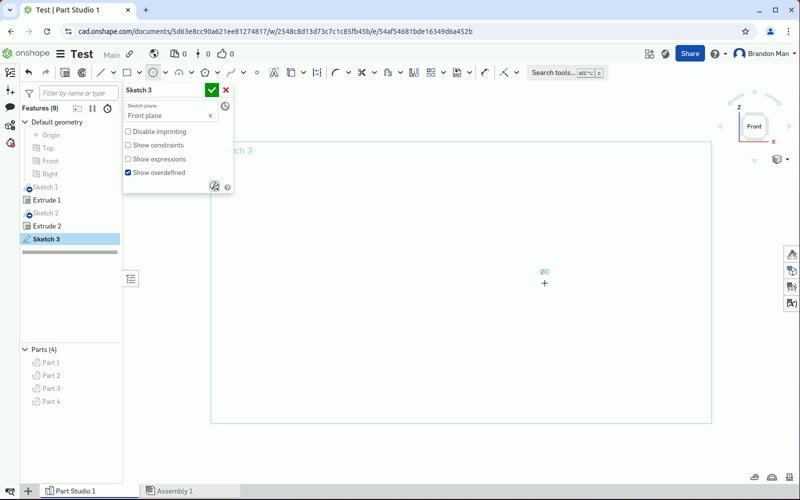
mouse_move(573, 282)
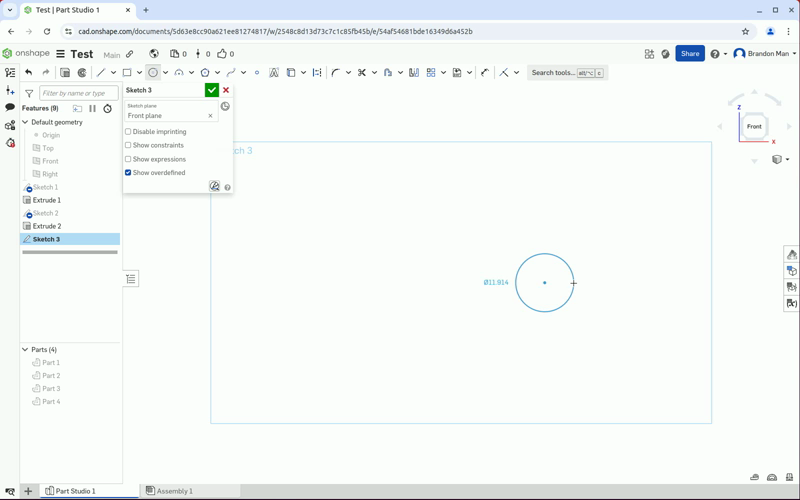
click(573, 282)
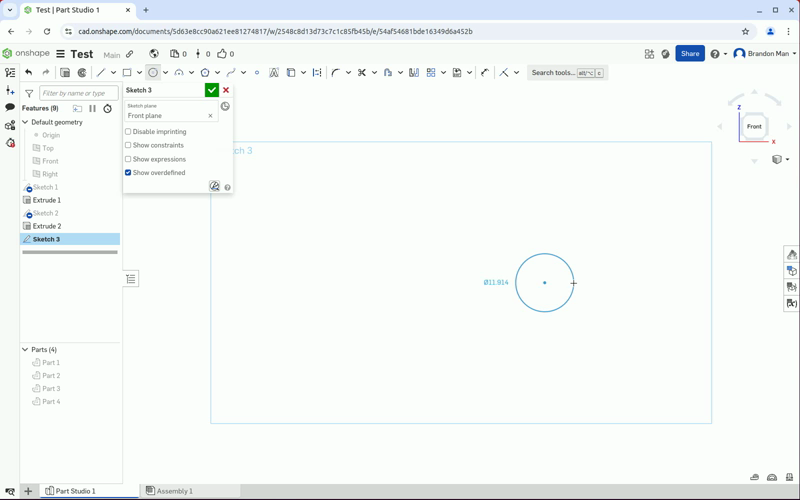
key(esc)
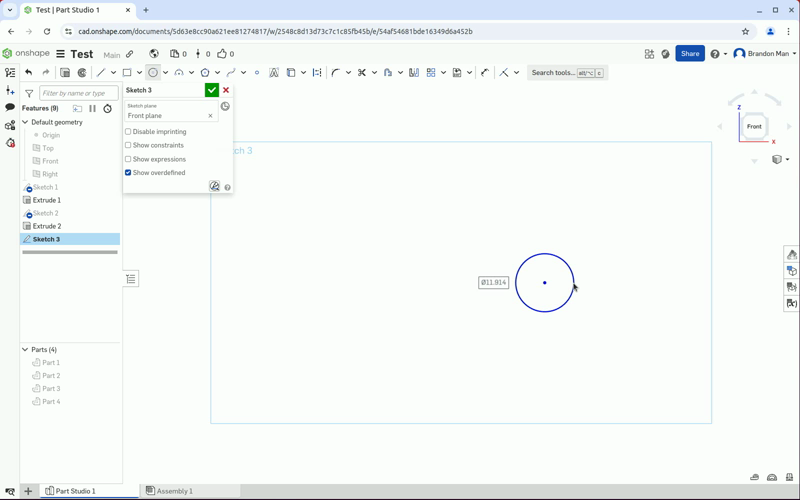
key(c)
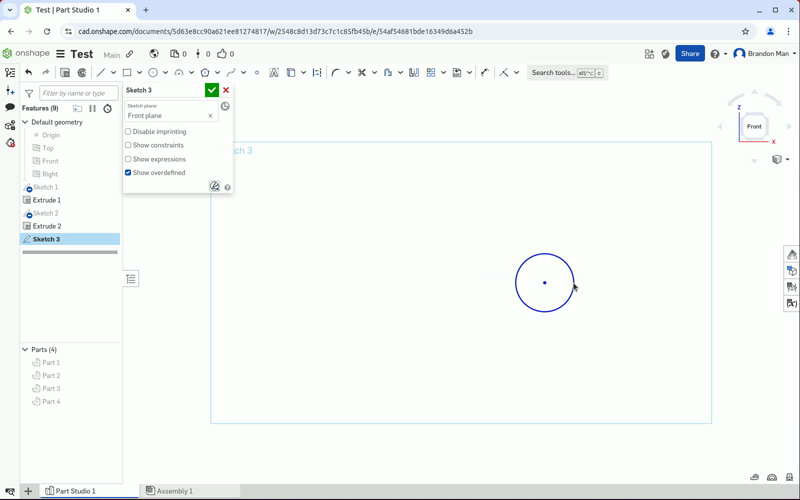
key_down(shift)
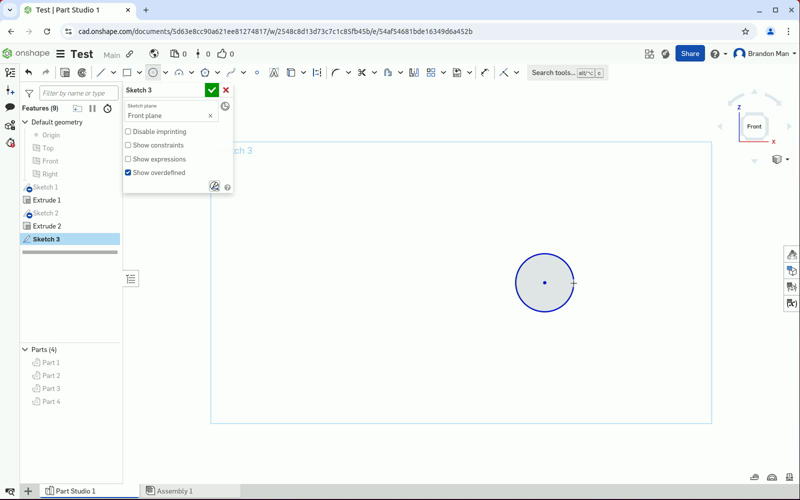
mouse_move(544, 282)
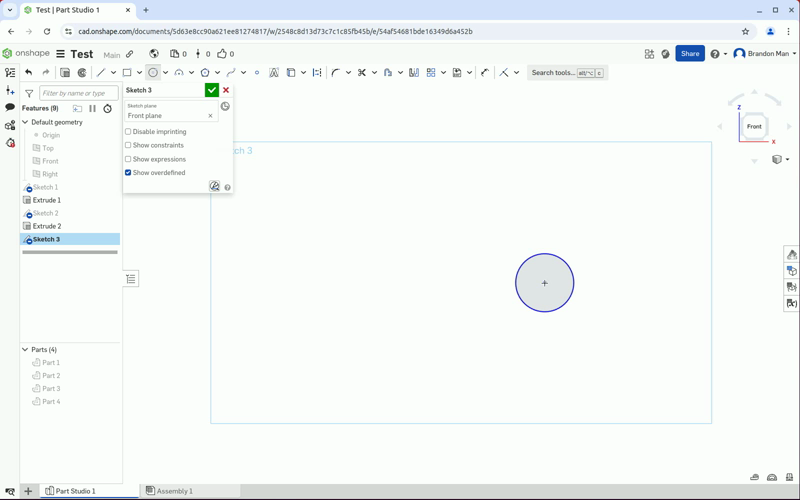
click(544, 282)
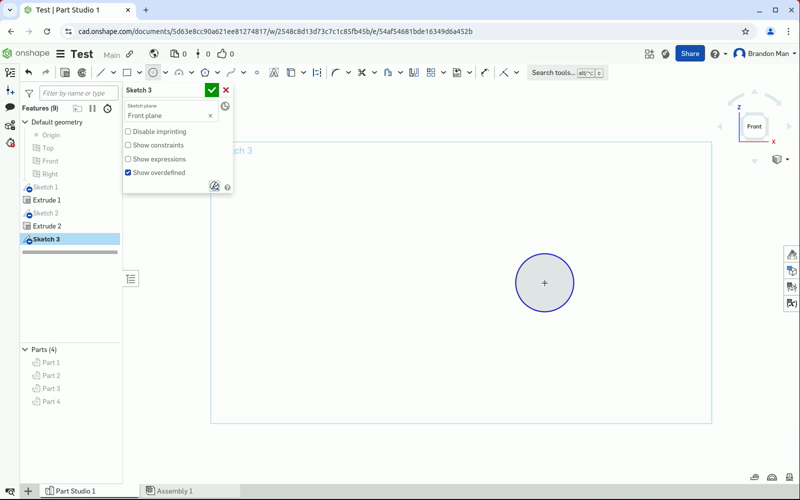
key_up(shift)
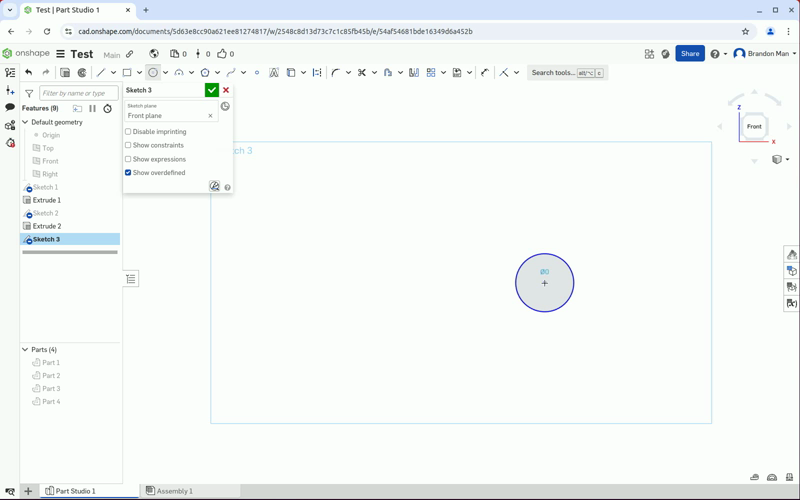
mouse_move(567, 282)
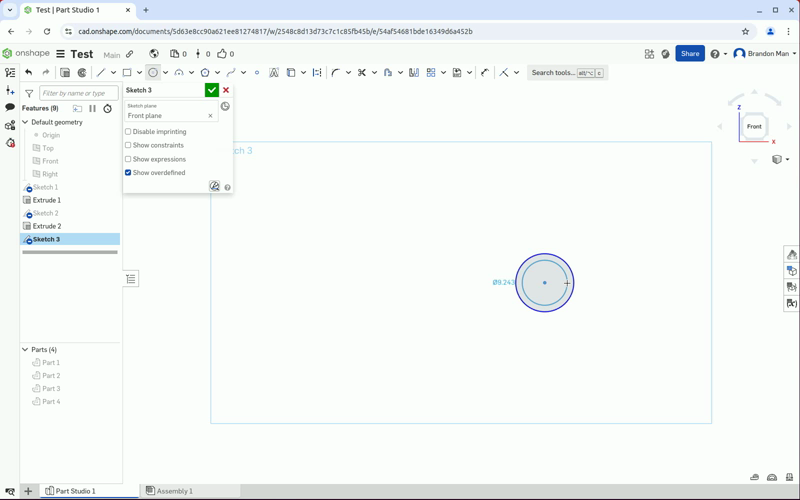
click(567, 282)
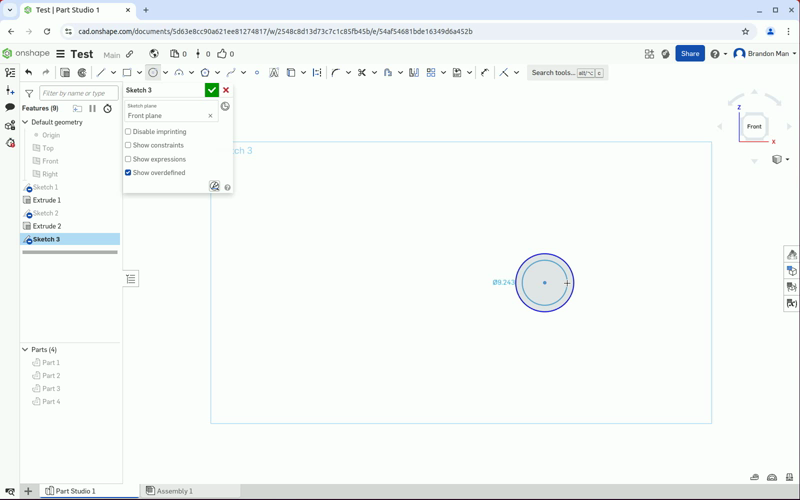
key(esc)
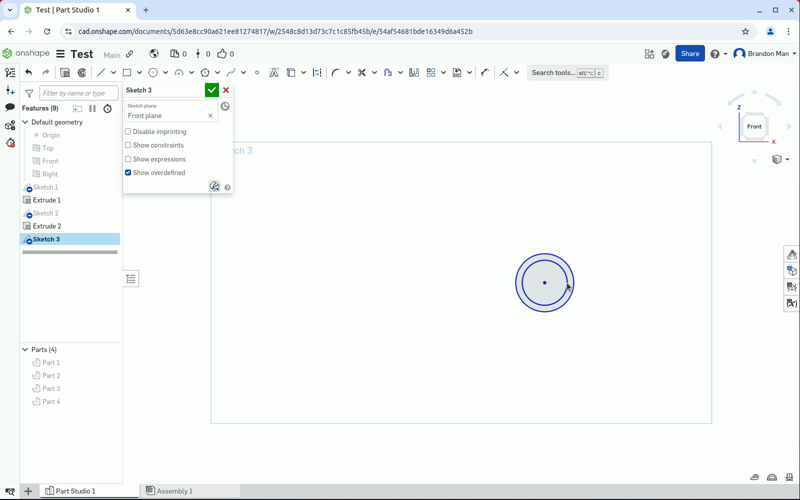
mouse_move(526, 263)
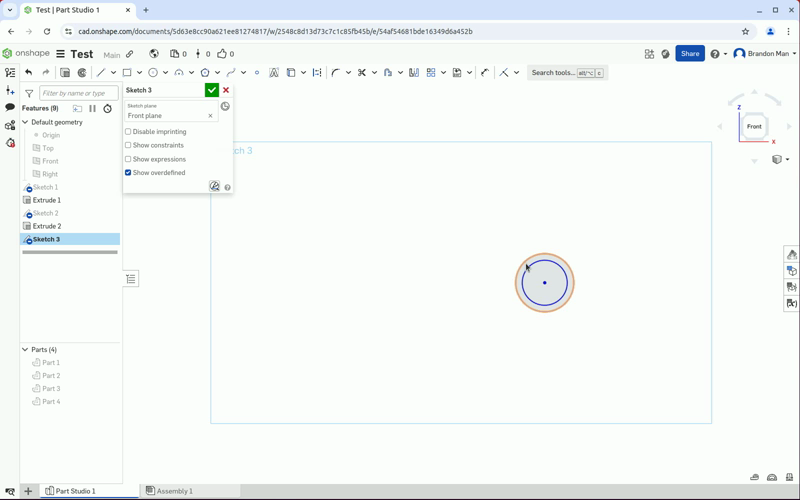
scroll(6)
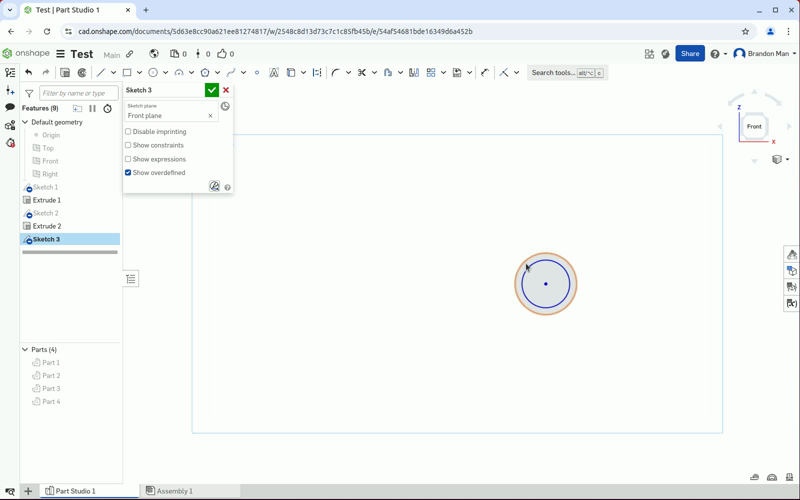
scroll(6)
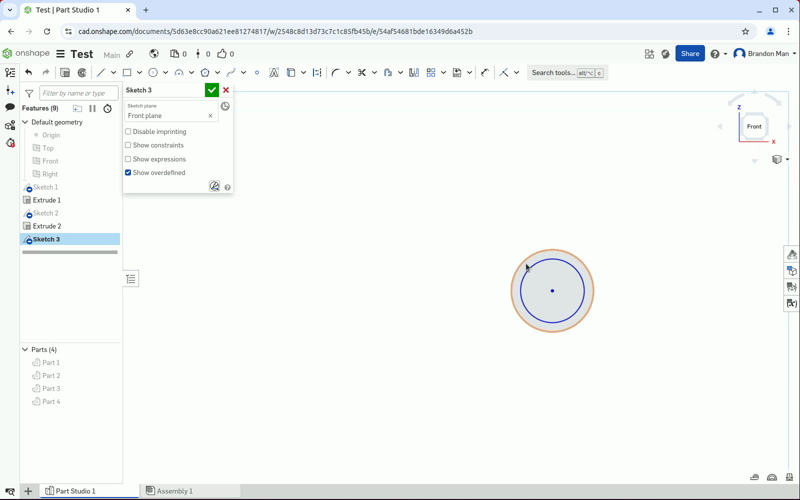
scroll(6)
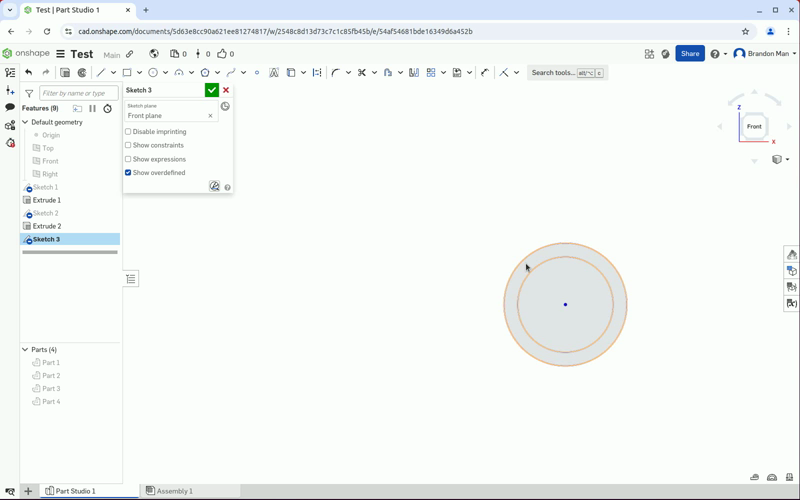
scroll(6)
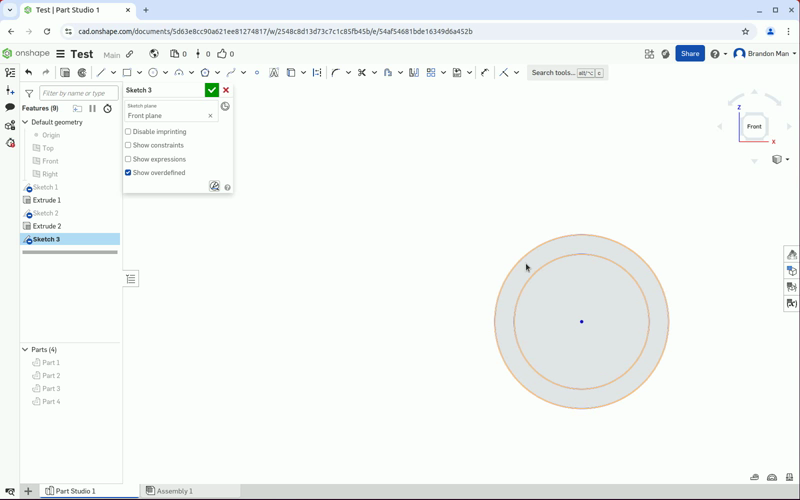
scroll(6)
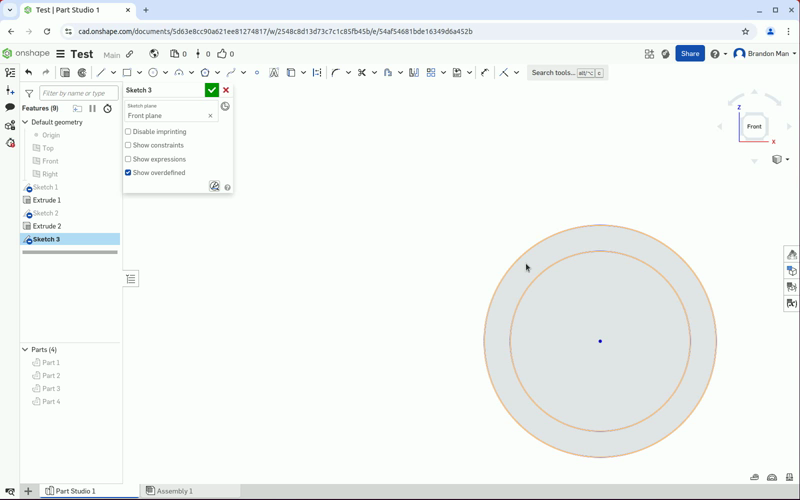
scroll(6)
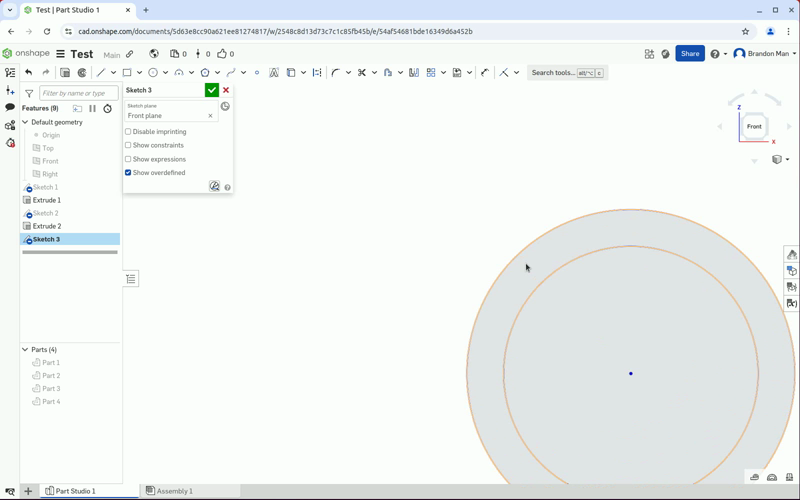
scroll(6)
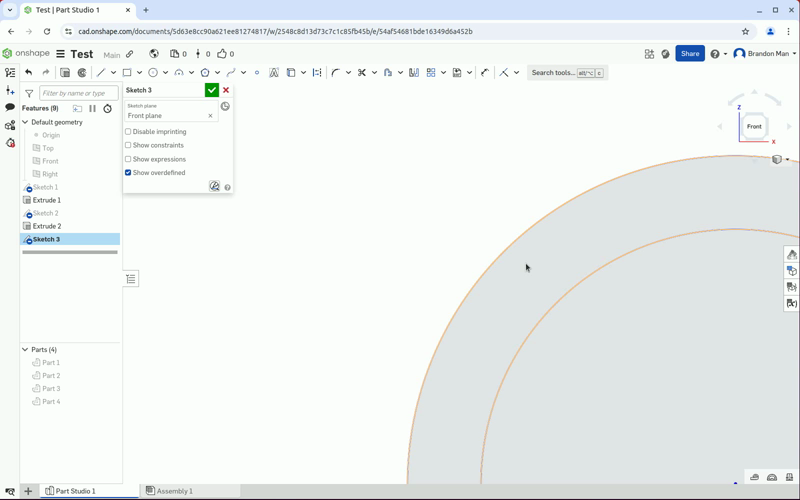
click(526, 263)
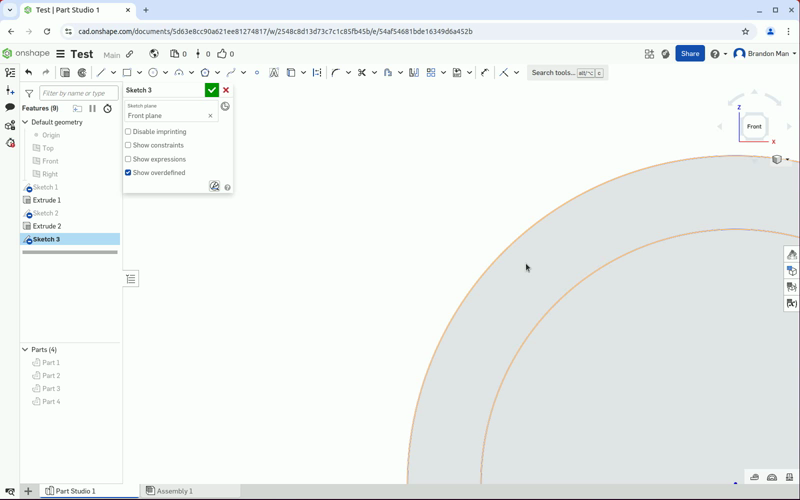
scroll(-6)
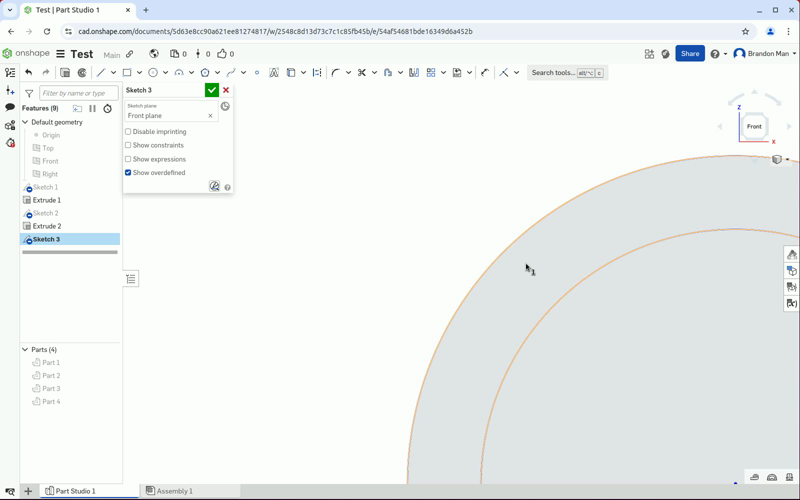
scroll(-6)
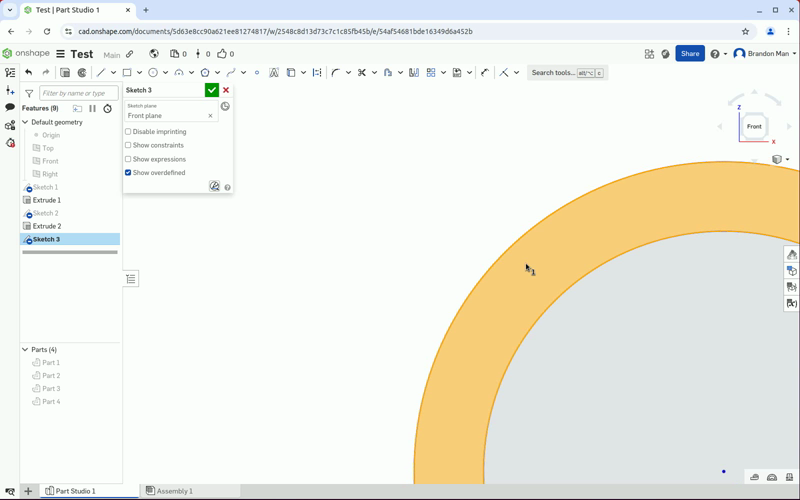
scroll(-6)
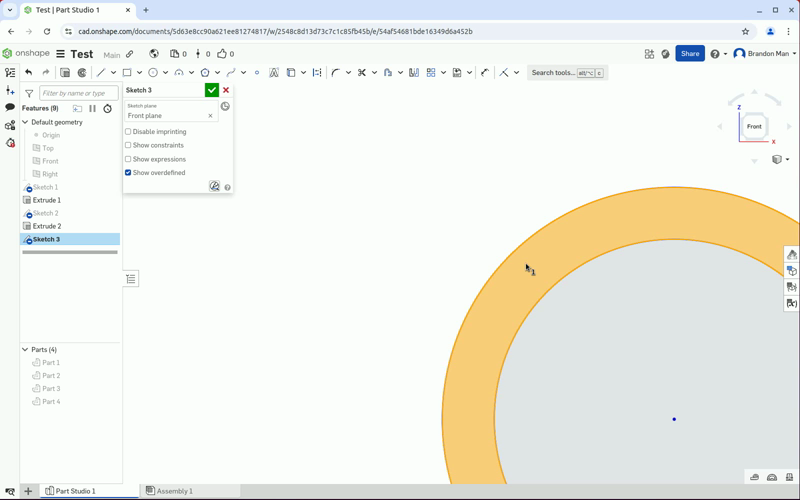
scroll(-6)
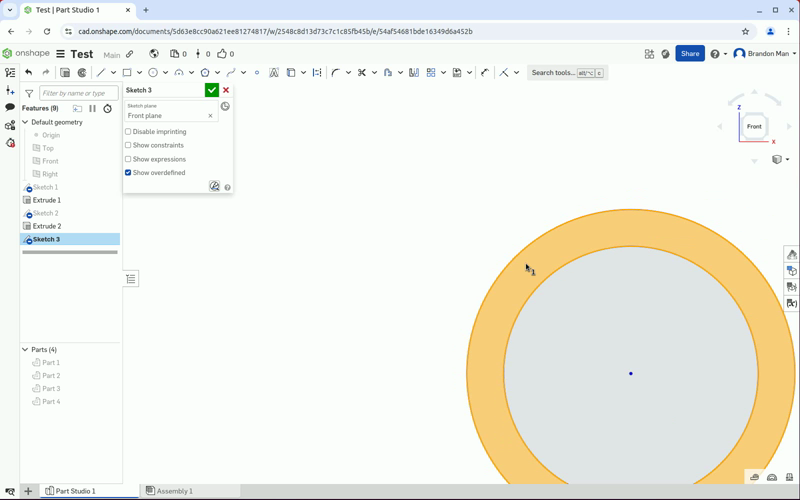
scroll(-6)
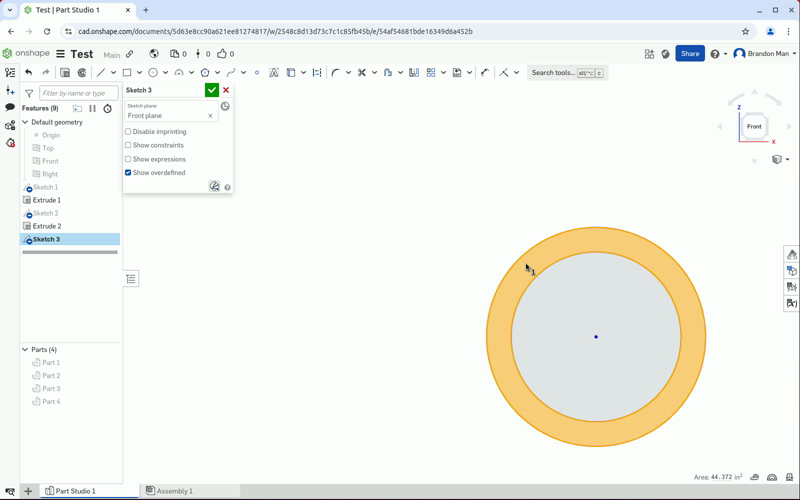
scroll(-6)
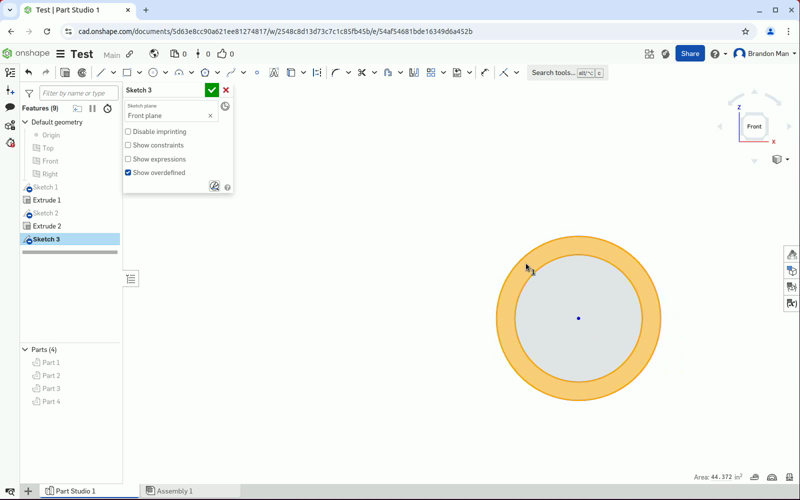
scroll(-6)
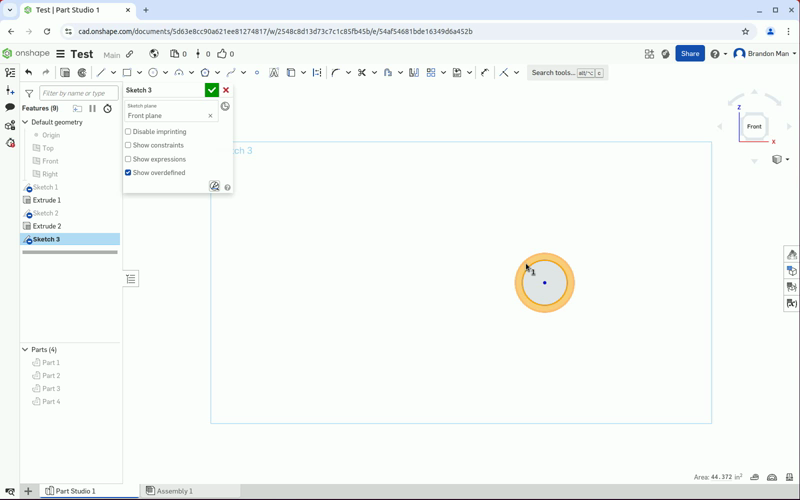
mouse_move(73, 352)
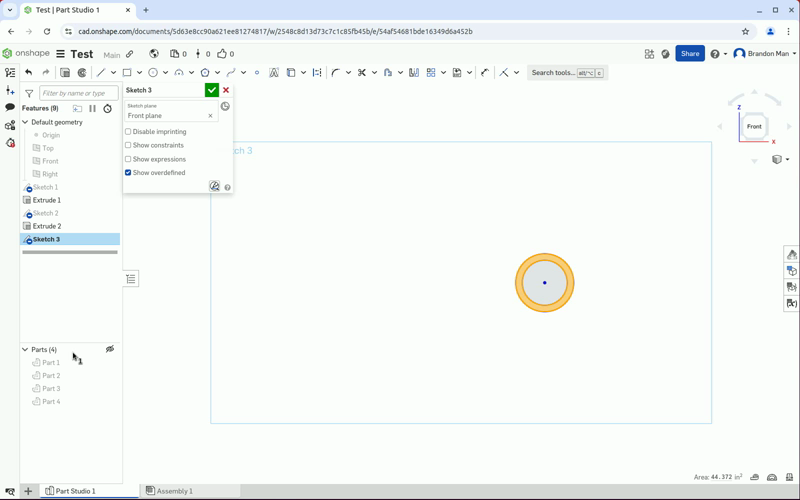
key(shift+y)
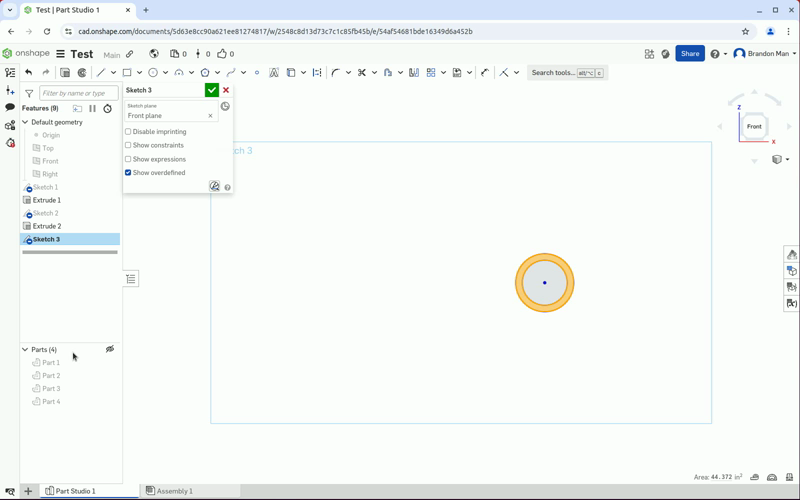
key(shift+e)
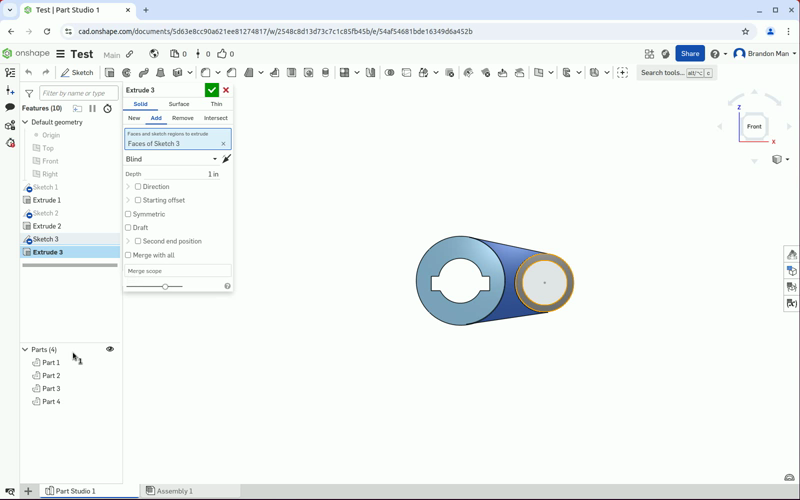
mouse_move(143, 106)
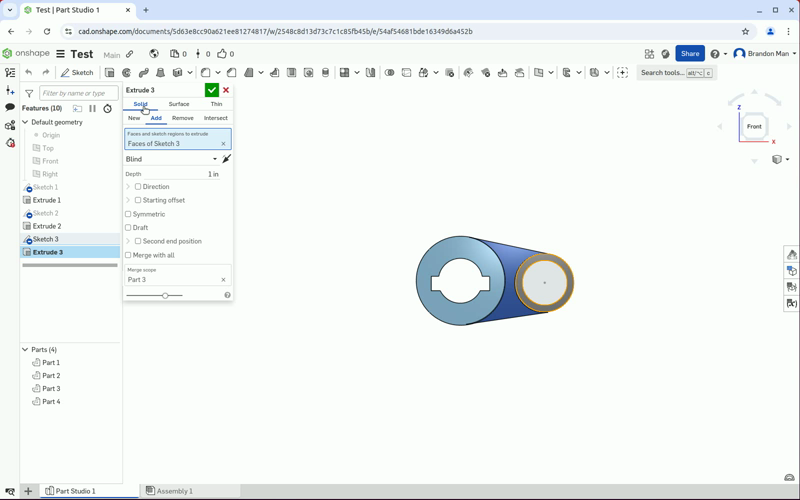
click(143, 106)
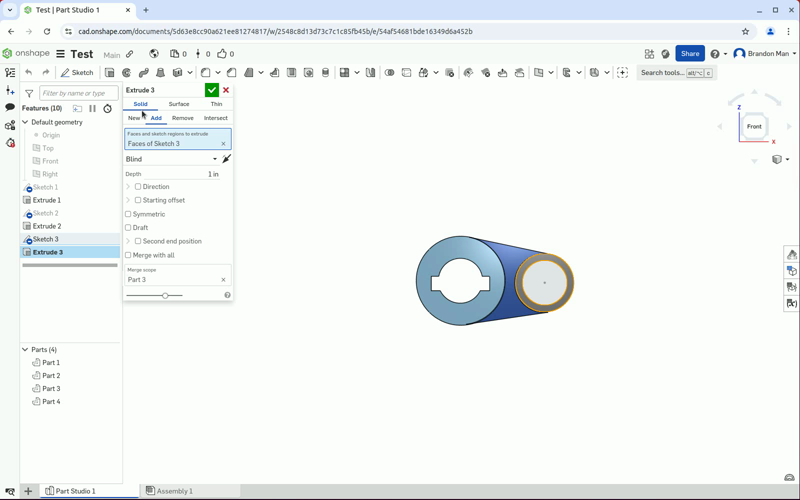
mouse_move(137, 120)
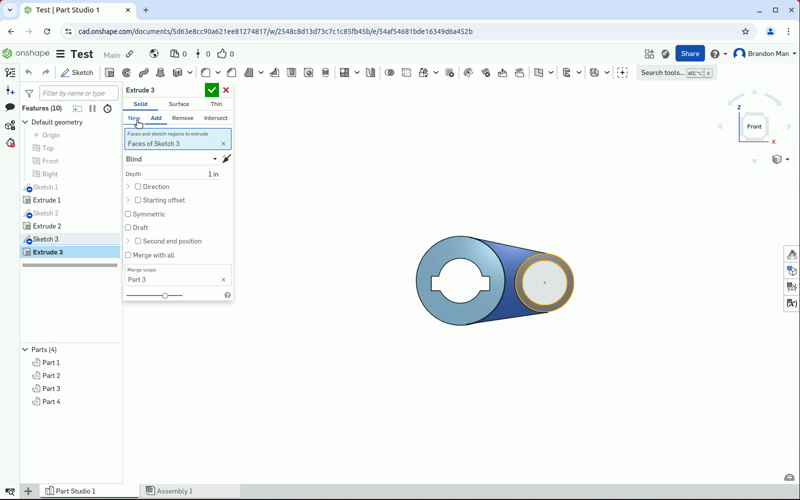
click(137, 120)
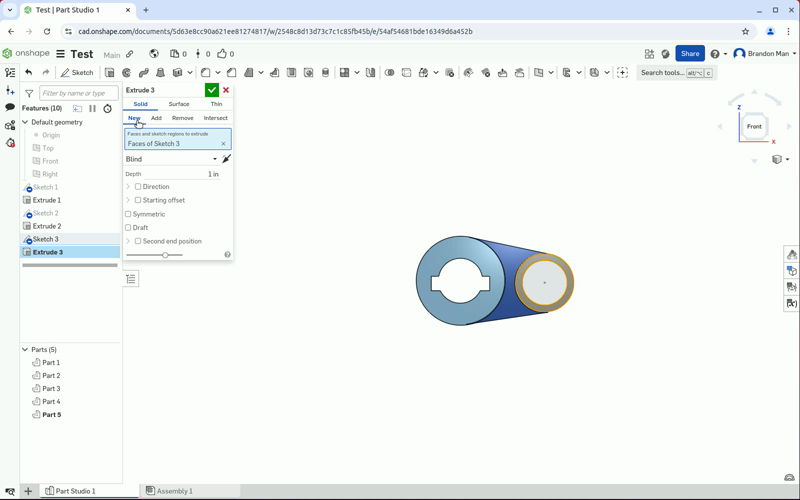
key(tab, 4)
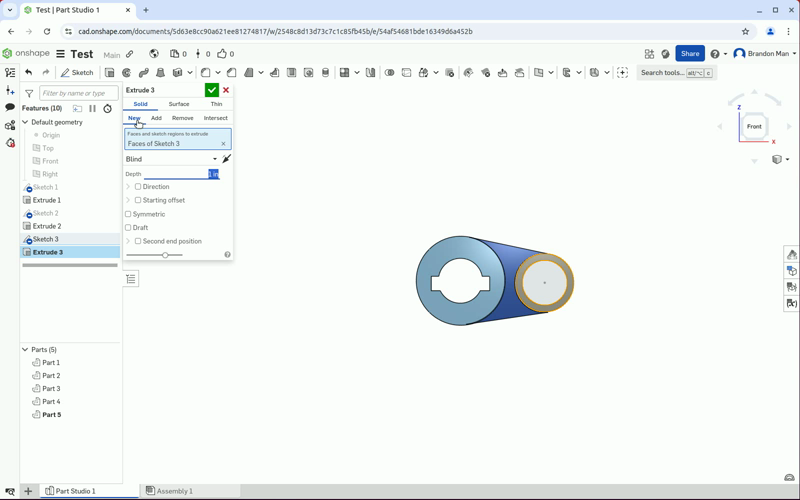
text(7.943)
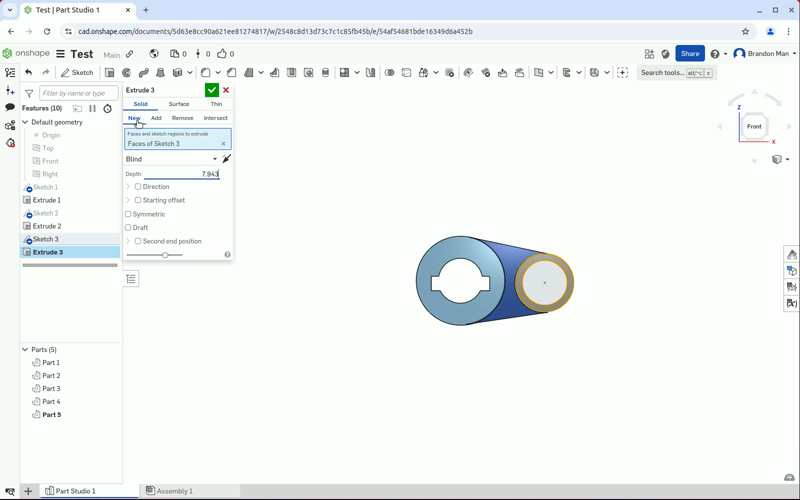
key(enter)
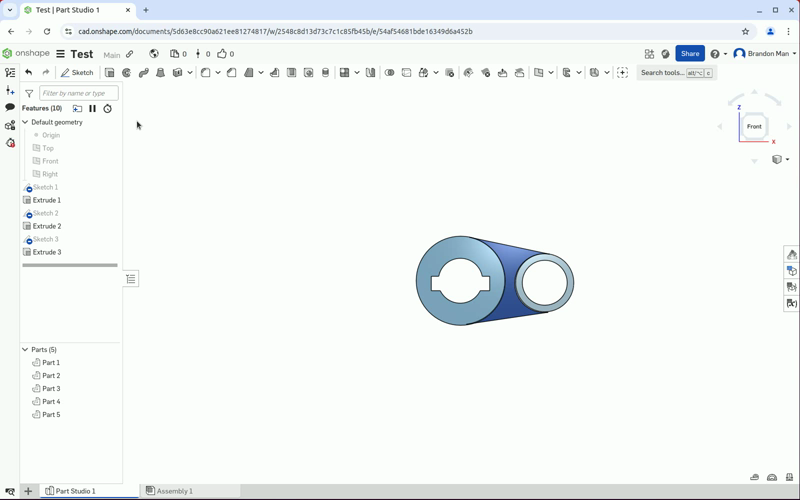
key(shift+h)
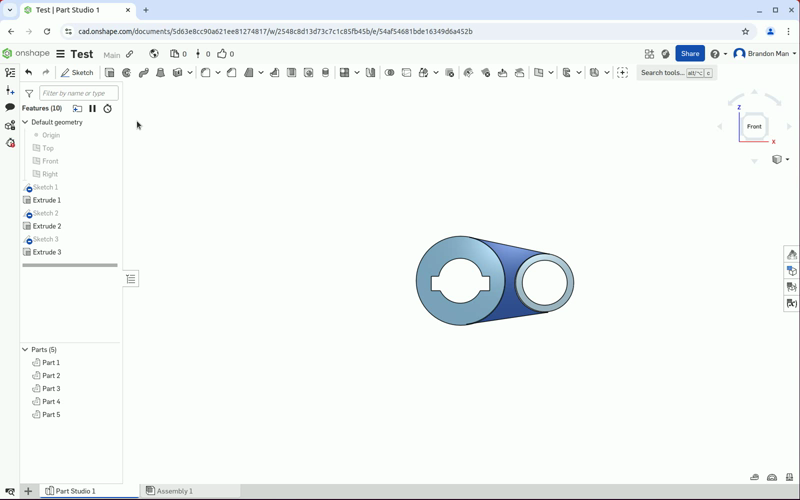
key(shift+h)
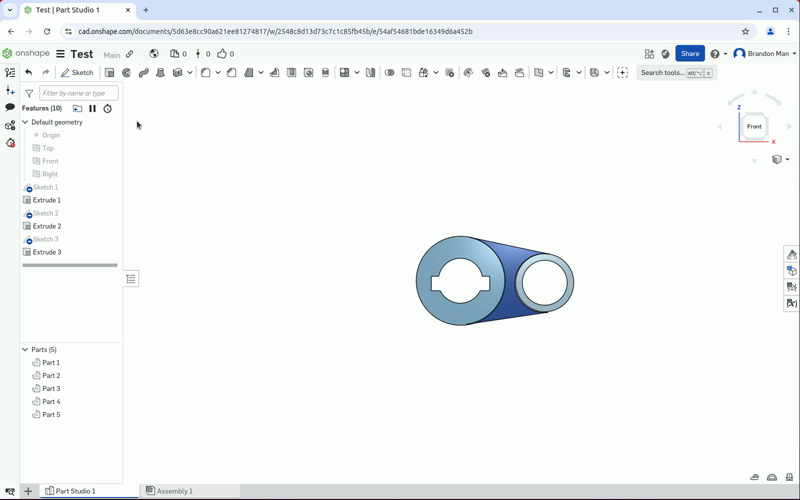
mouse_move(73, 189)
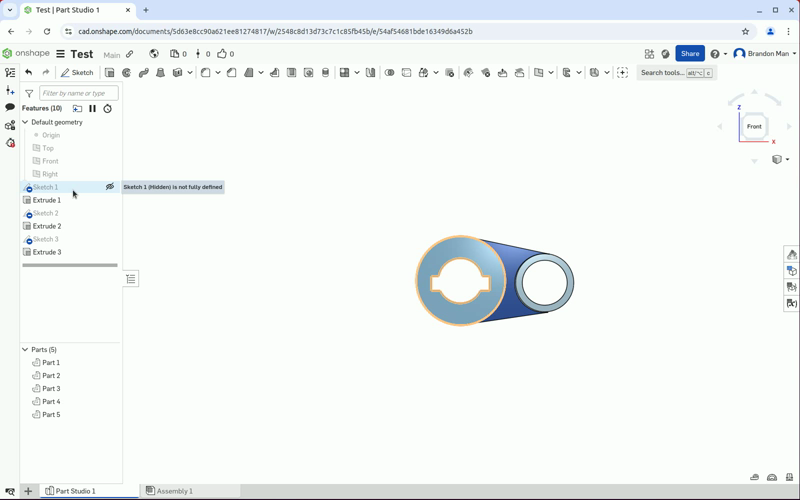
click(73, 189)
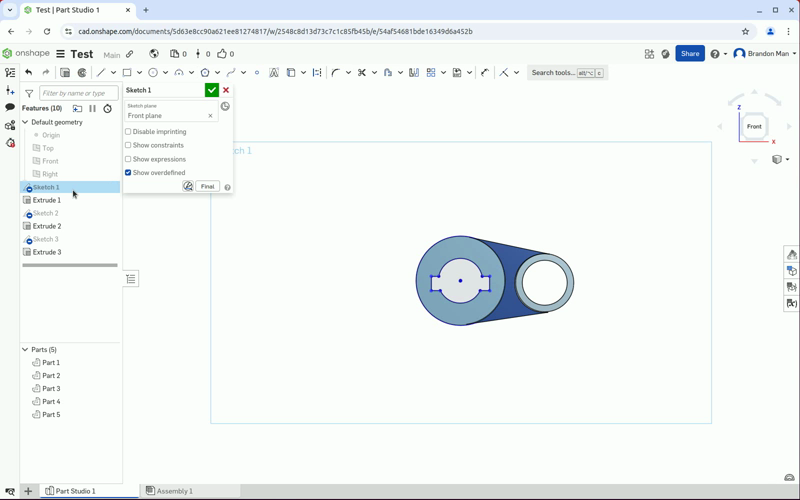
mouse_move(229, 92)
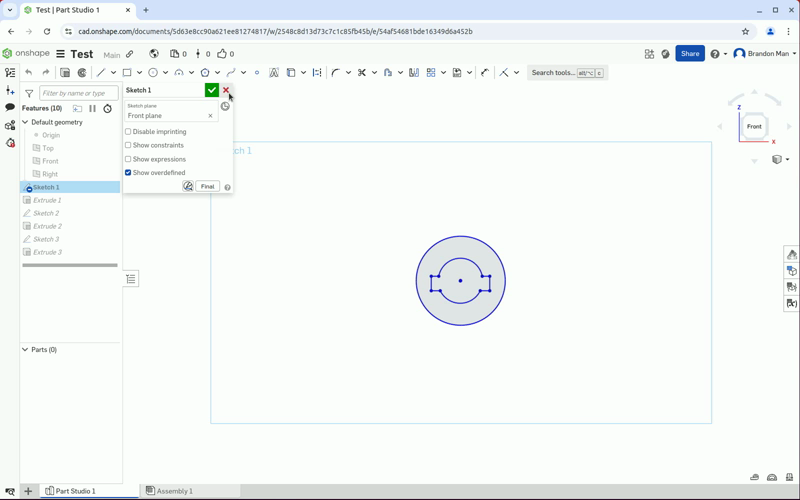
click(229, 92)
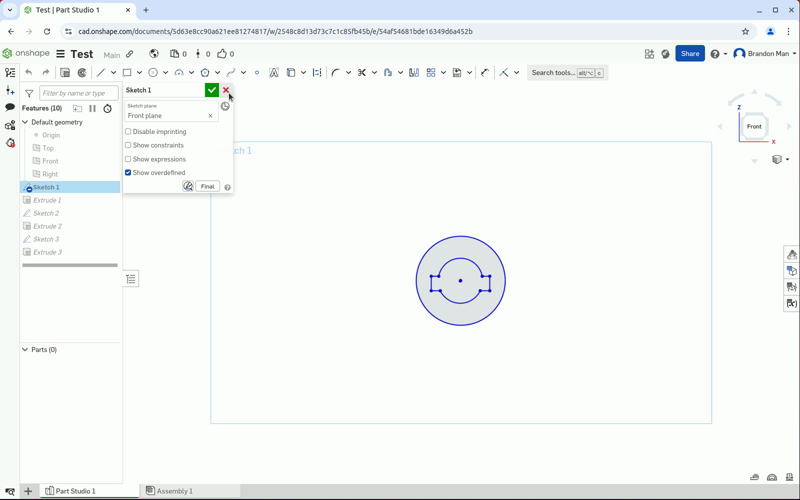
key(shift+s)
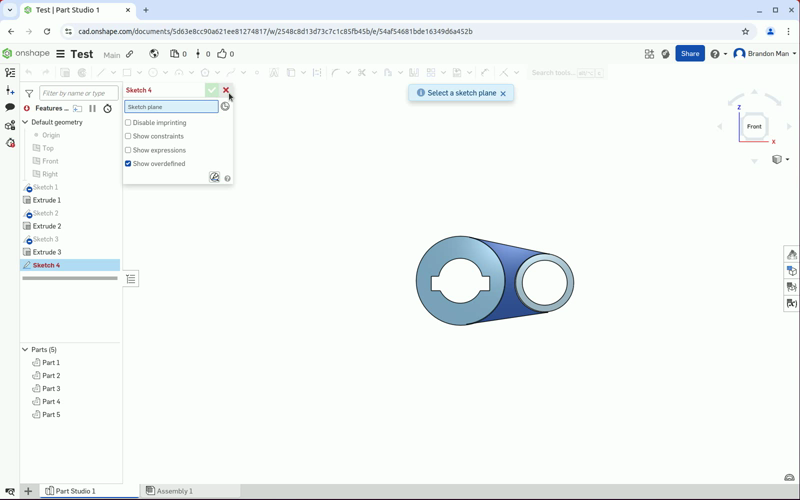
mouse_move(73, 163)
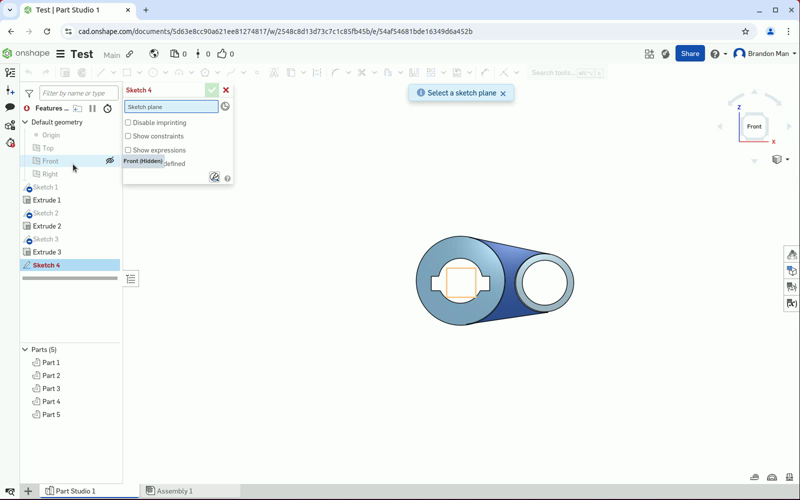
click(73, 163)
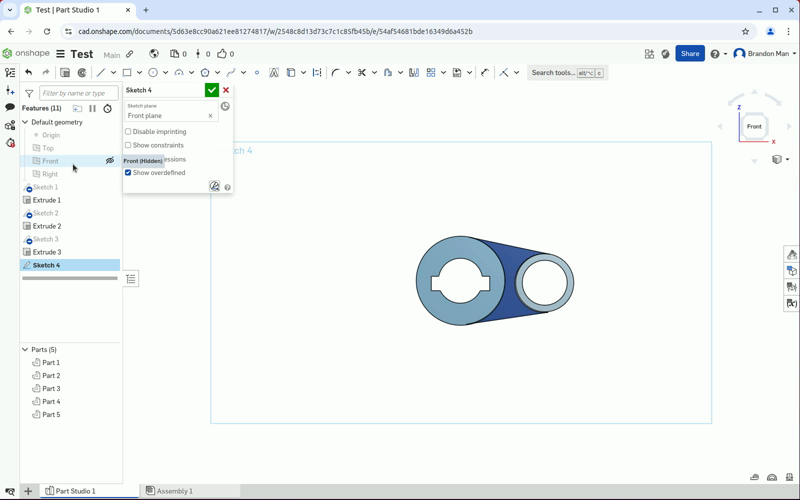
mouse_move(73, 352)
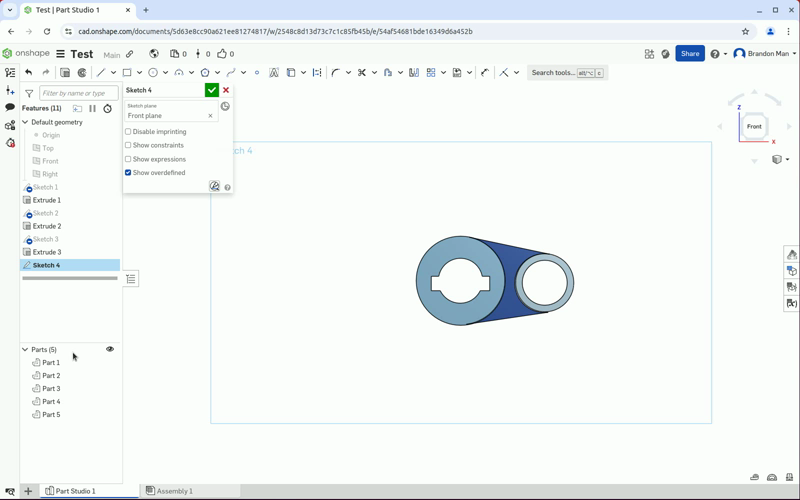
key(y)
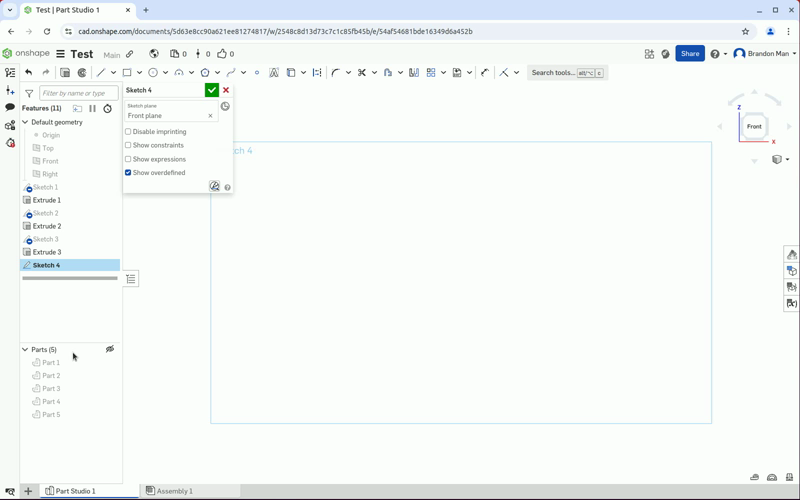
key(c)
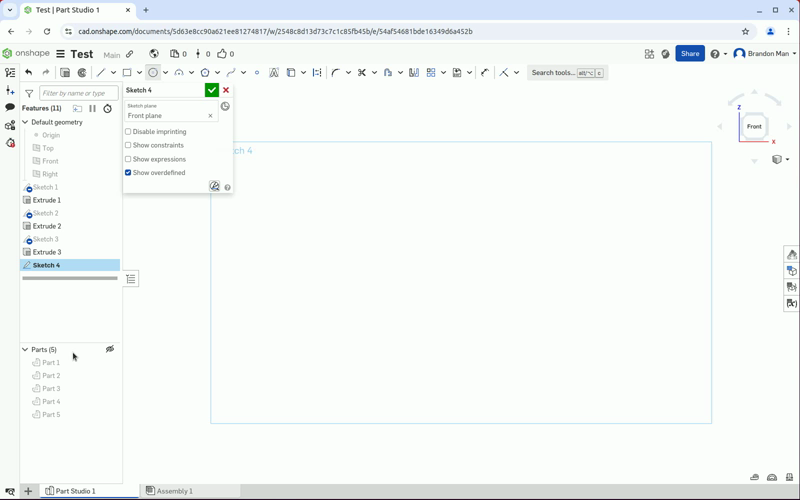
key_down(shift)
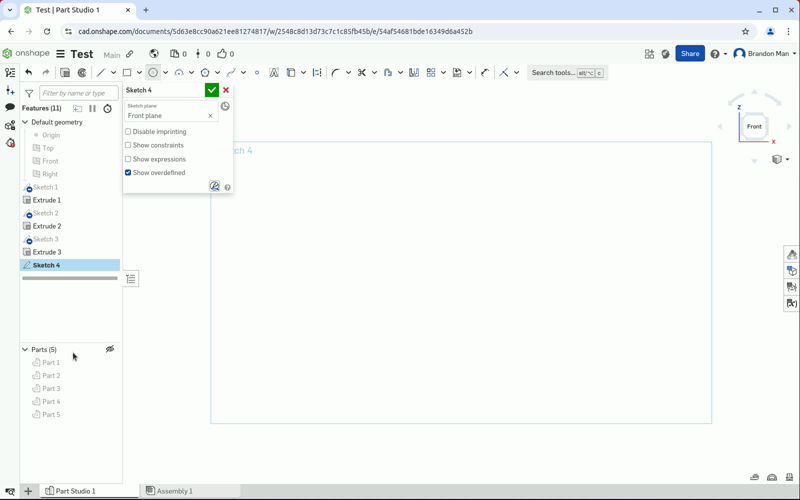
mouse_move(460, 280)
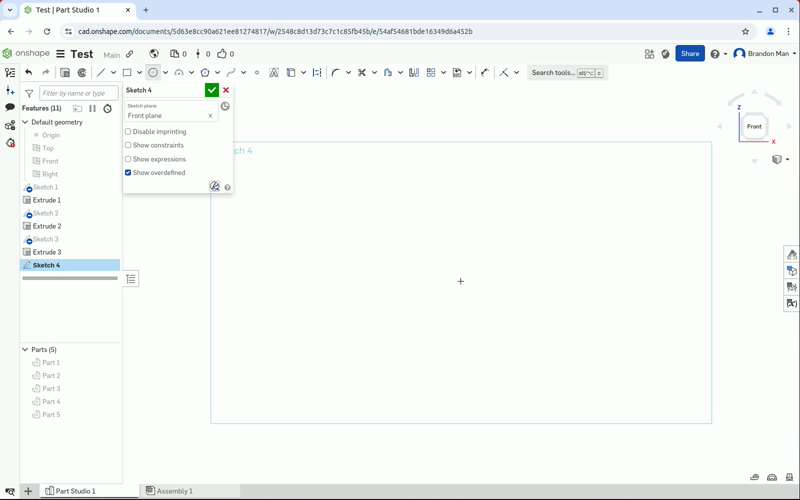
click(460, 280)
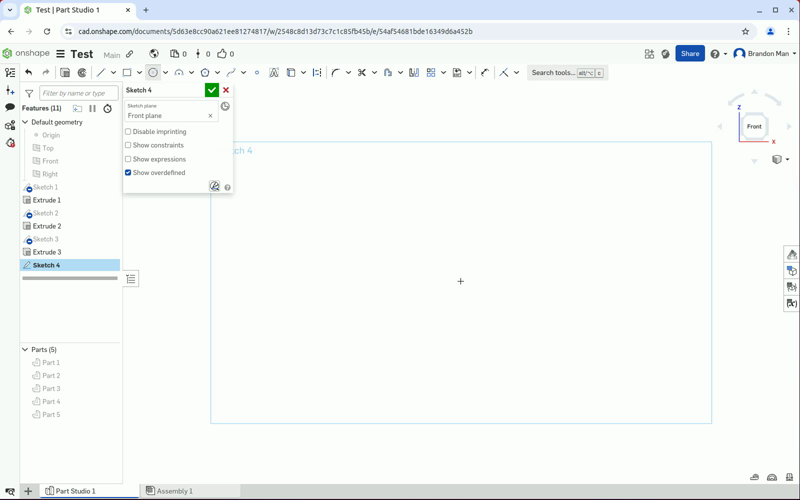
key_up(shift)
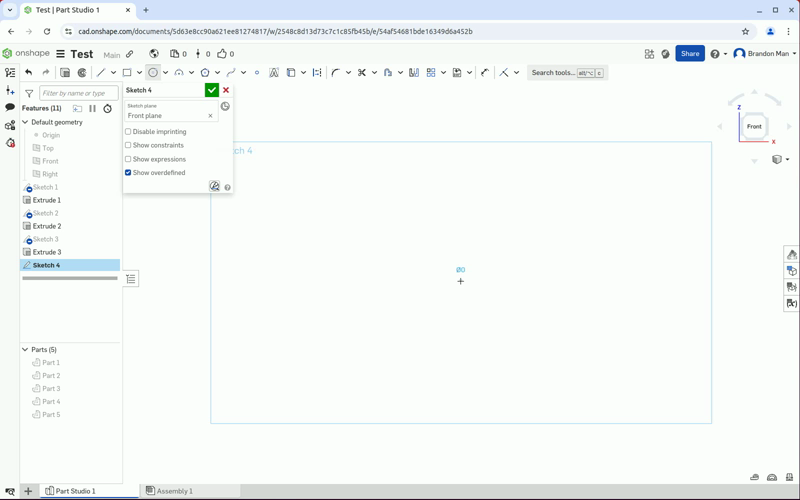
mouse_move(505, 280)
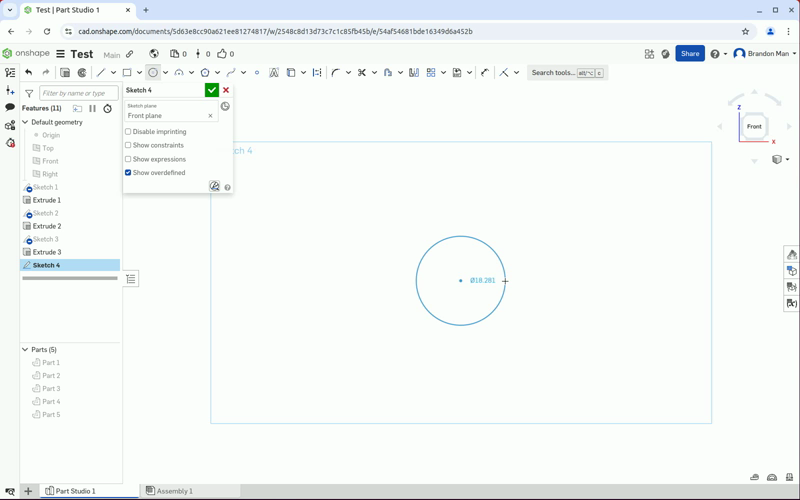
click(505, 280)
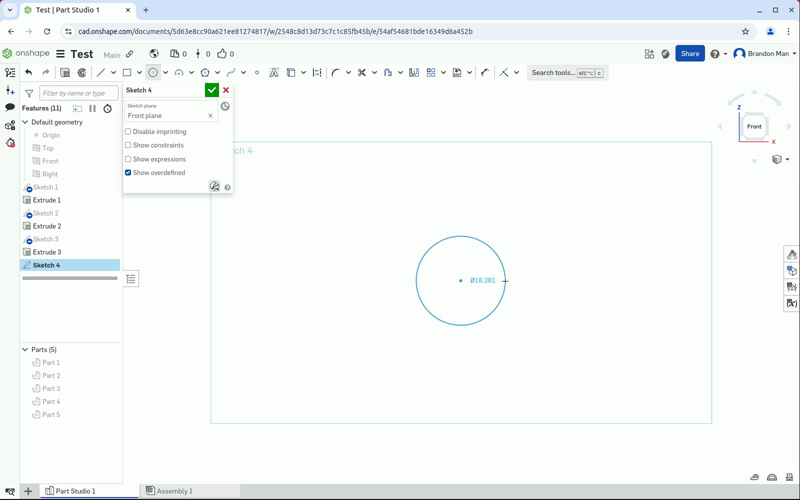
key(esc)
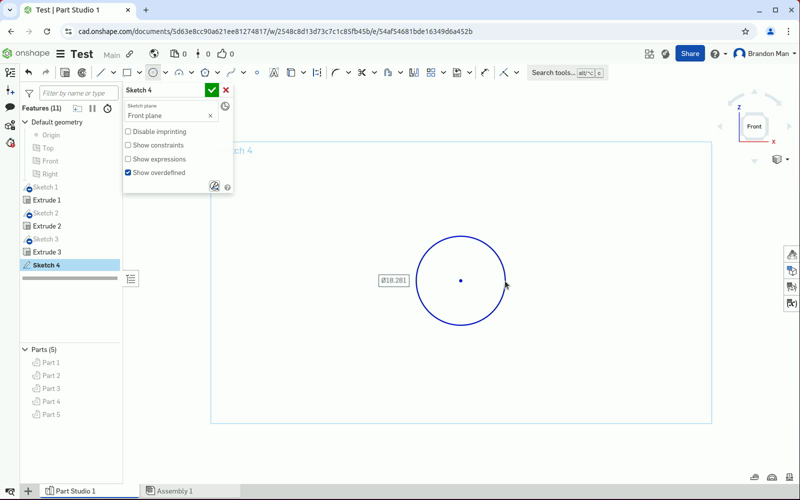
key(l)
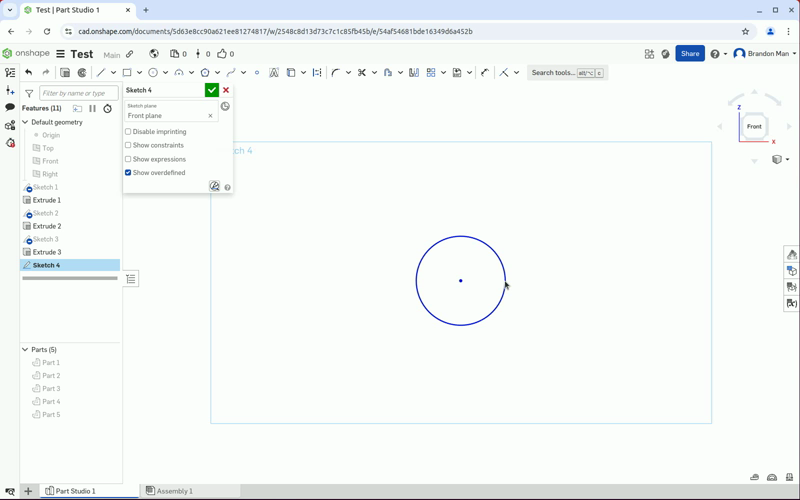
key_down(shift)
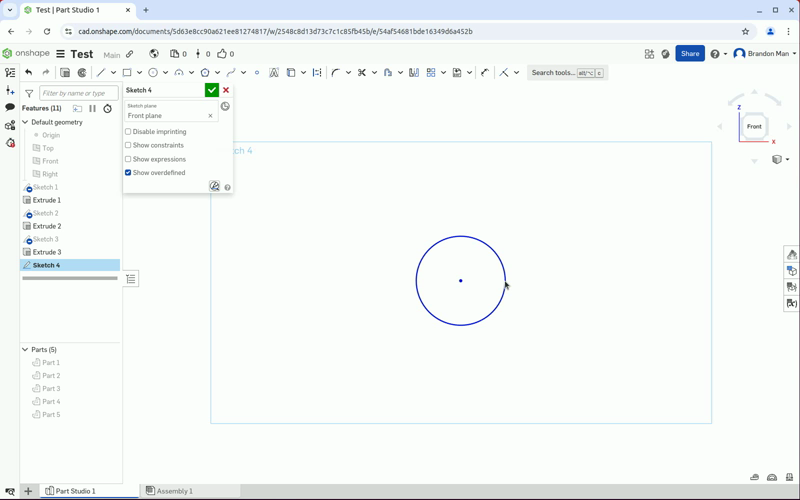
mouse_move(431, 290)
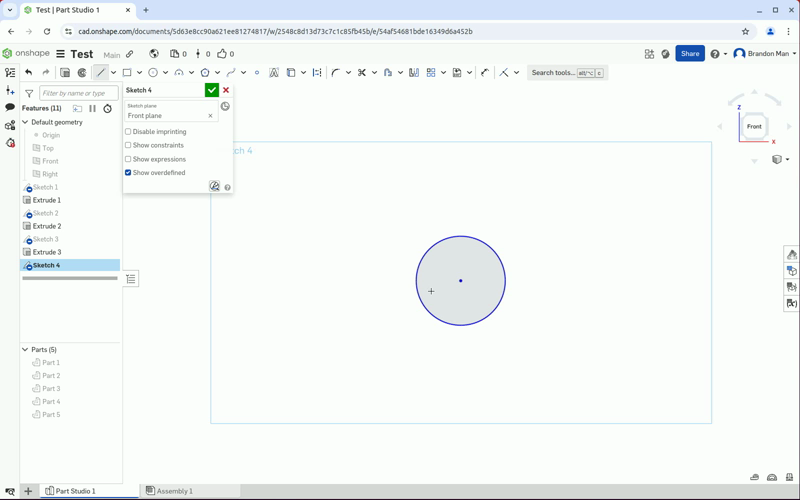
click(431, 290)
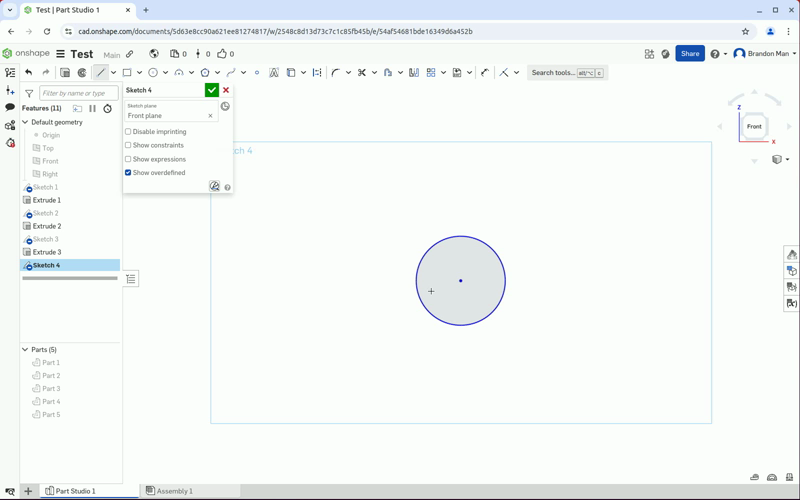
key_up(shift)
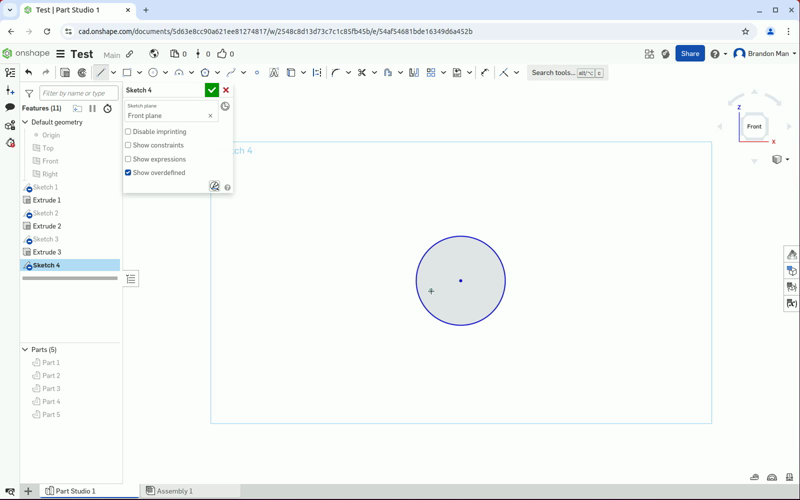
key_down(shift)
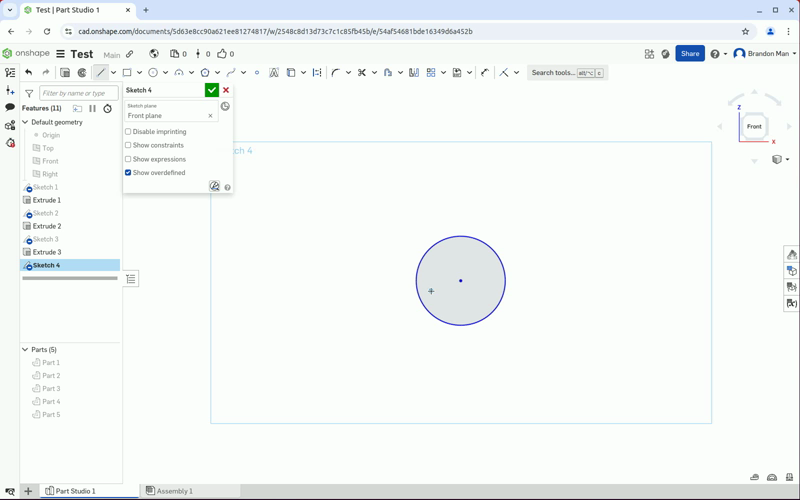
mouse_move(461, 290)
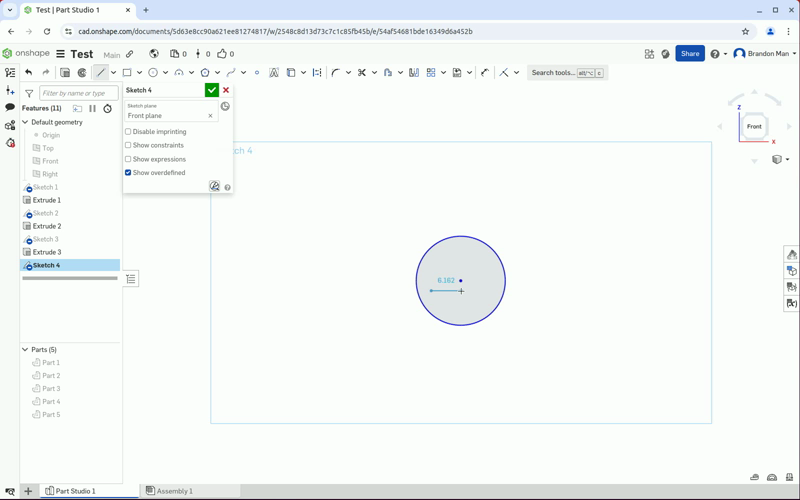
mouse_move(440, 290)
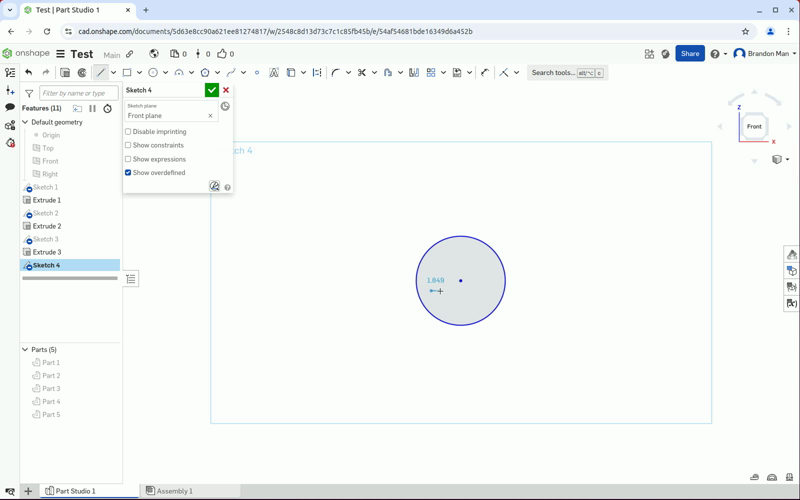
click(440, 290)
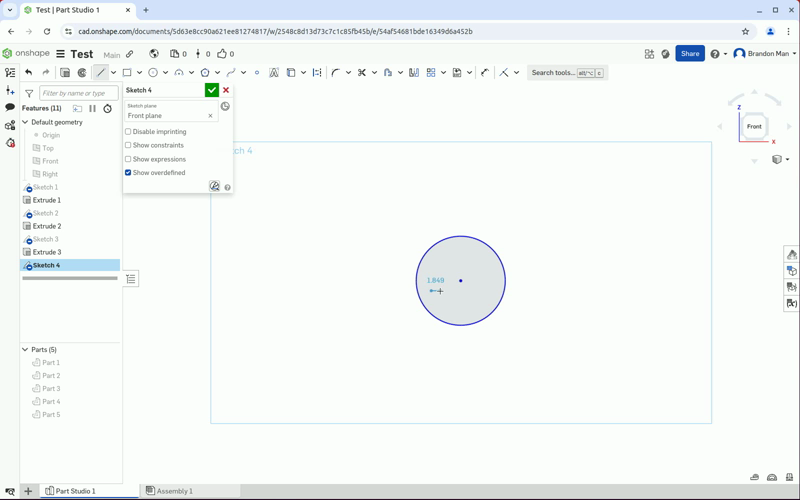
key_up(shift)
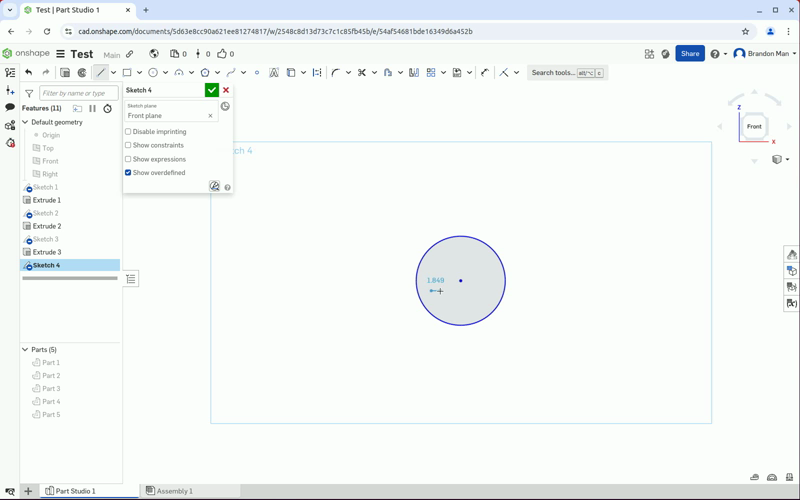
key(esc)
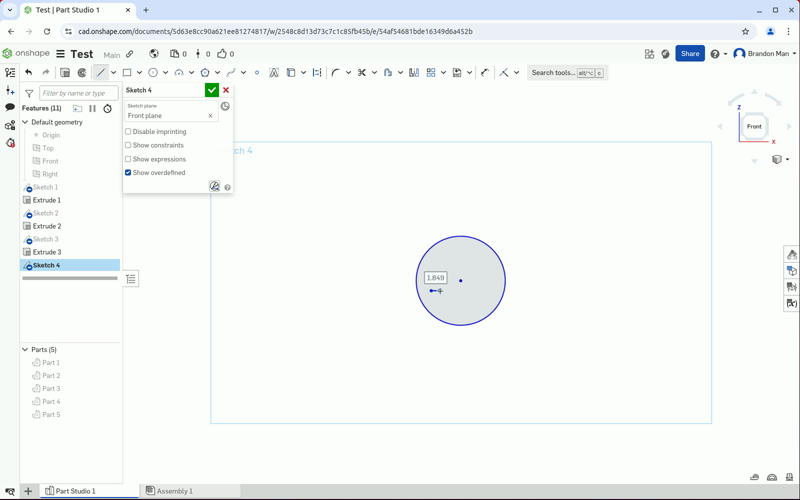
key(a)
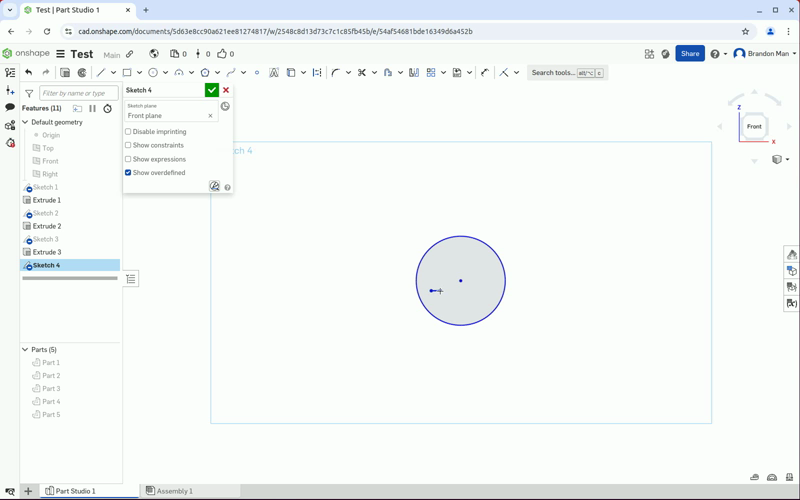
mouse_move(440, 290)
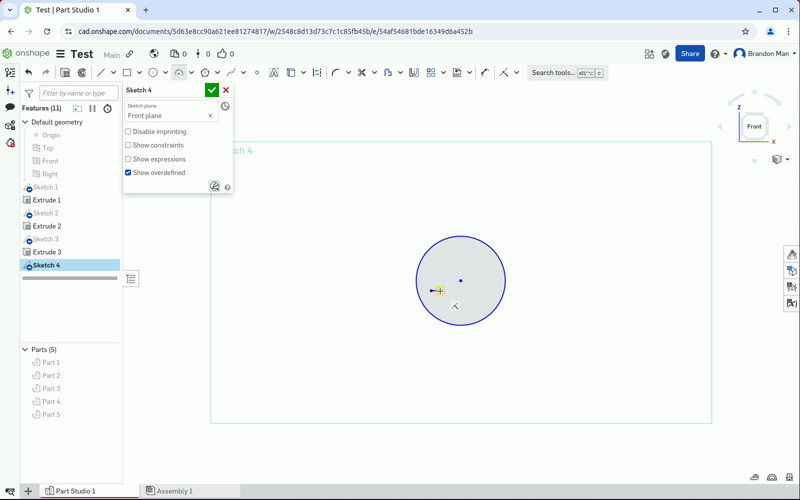
click(440, 290)
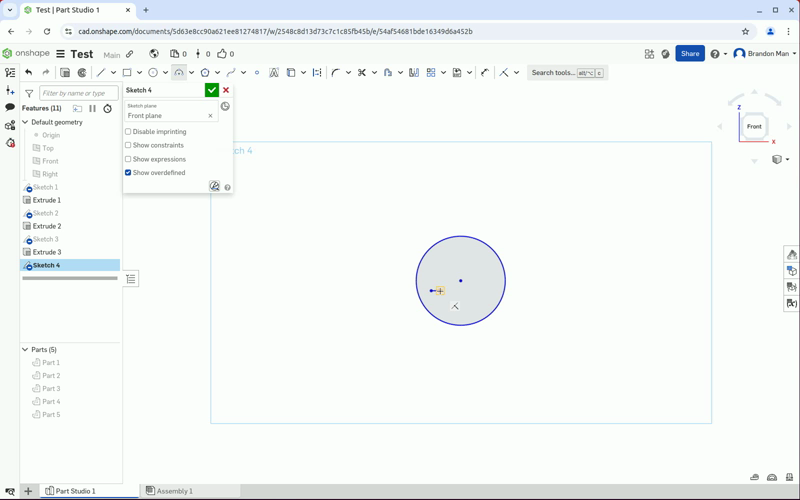
key_down(shift)
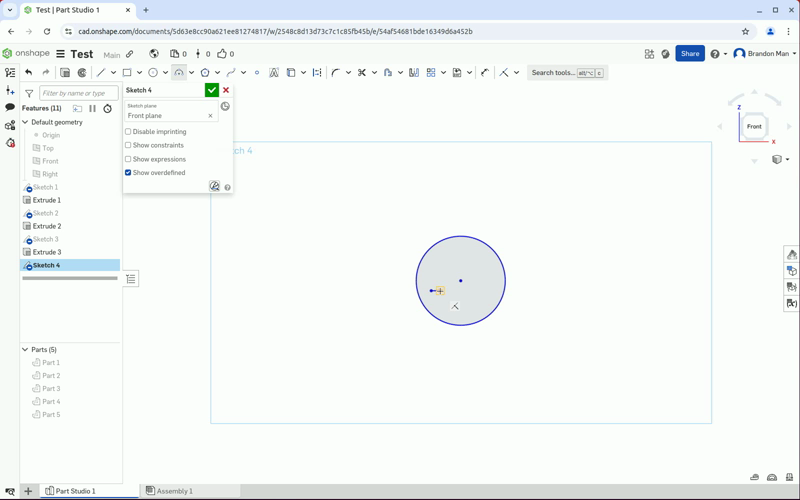
mouse_move(480, 290)
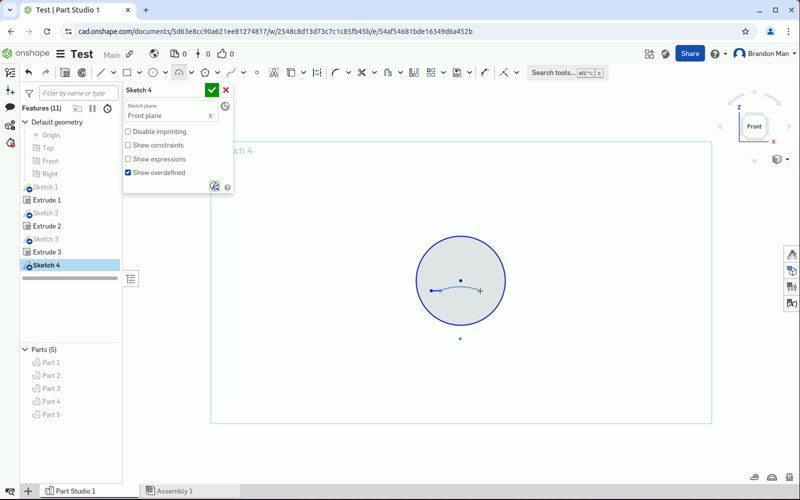
click(480, 290)
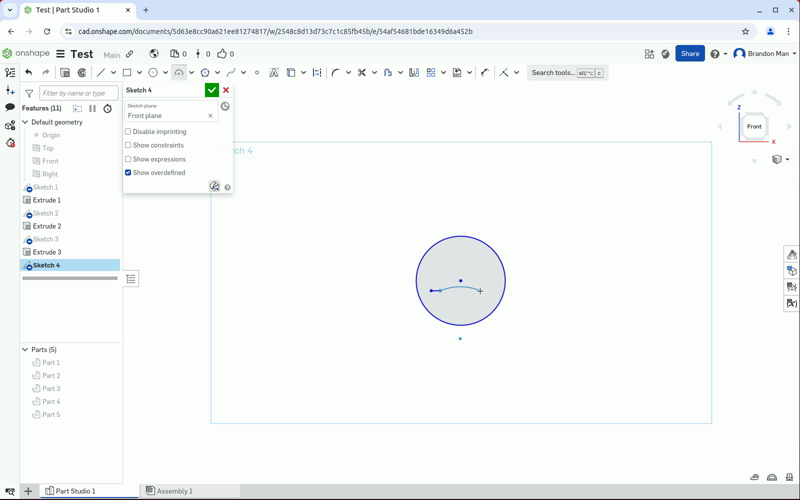
mouse_move(460, 303)
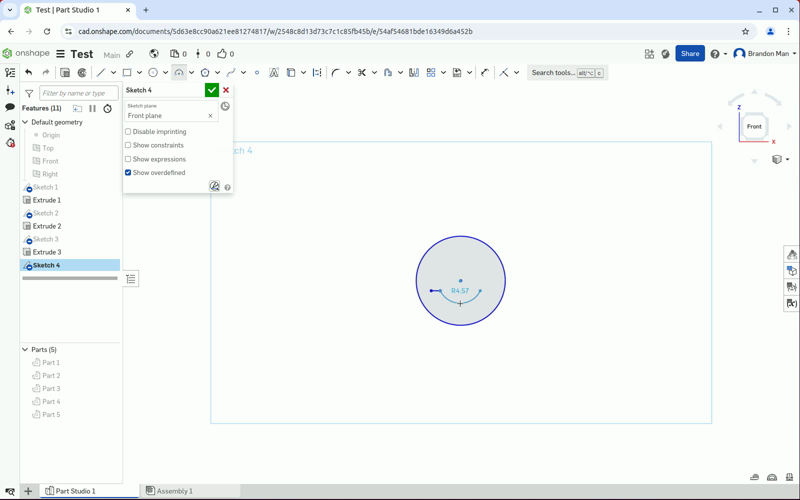
click(460, 303)
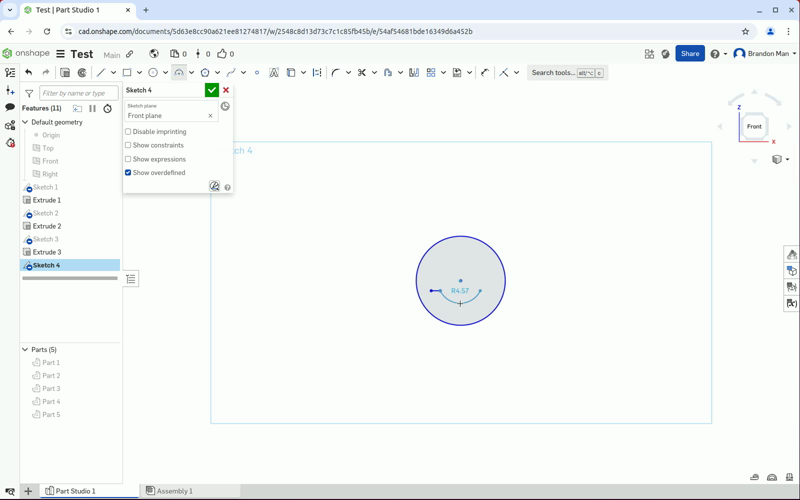
key_up(shift)
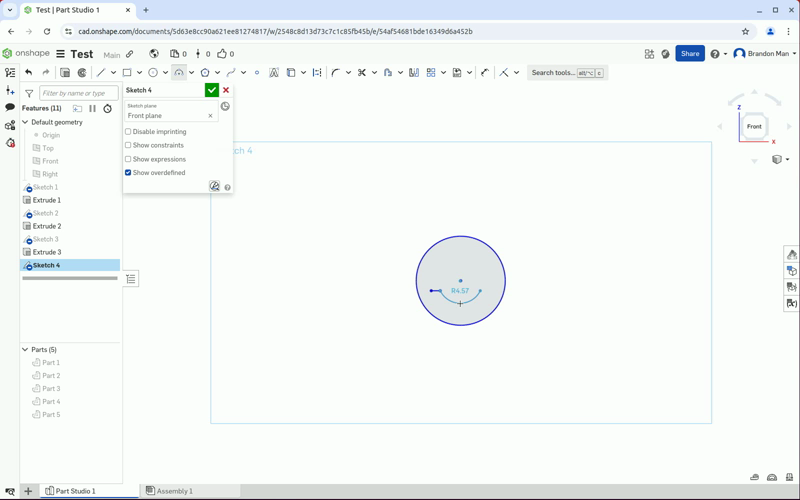
key(esc)
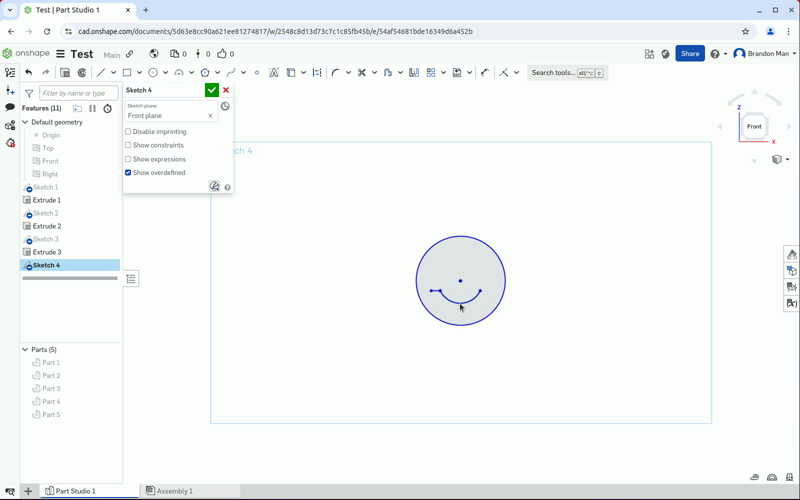
key(l)
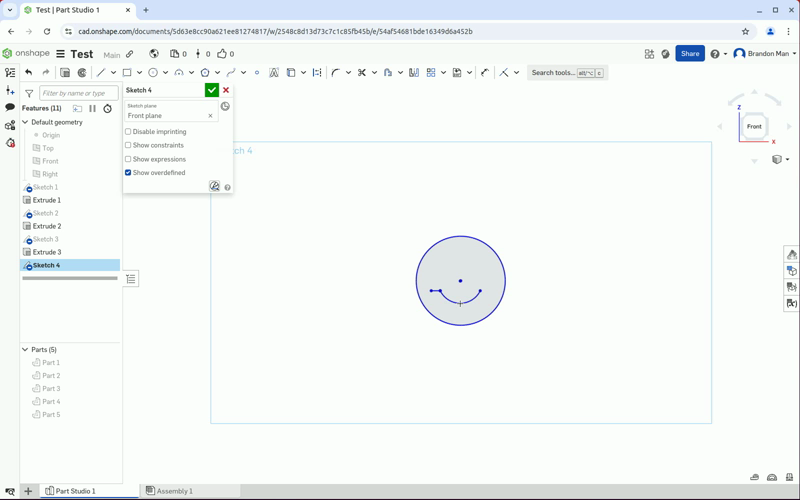
mouse_move(480, 290)
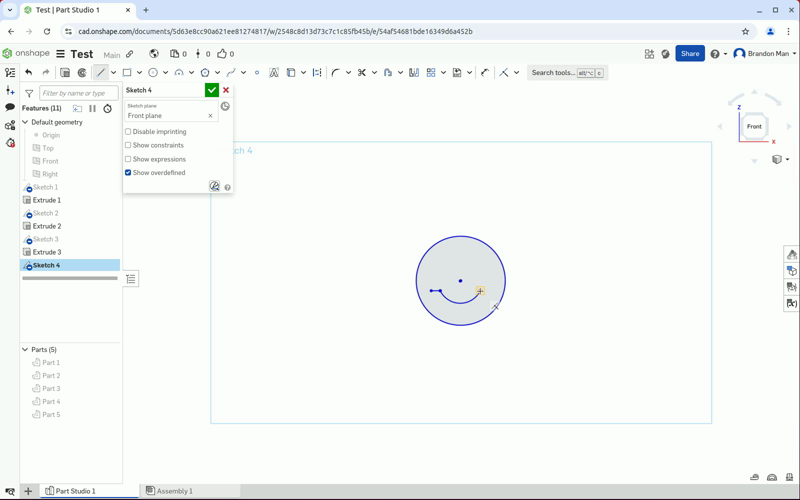
click(480, 290)
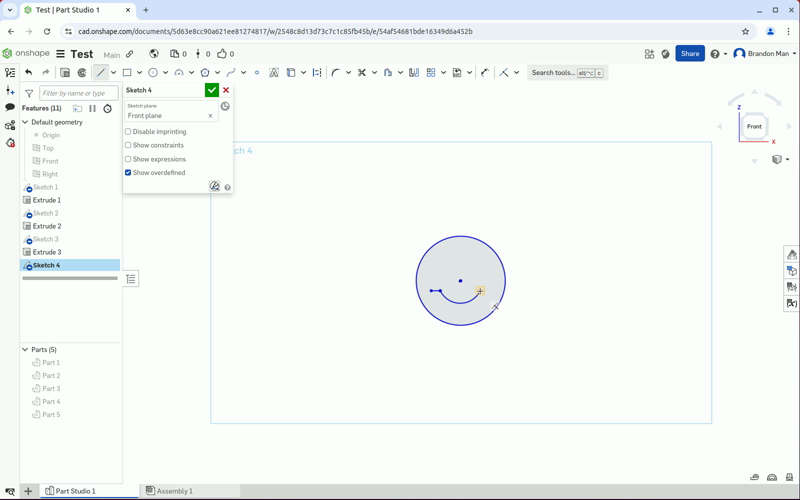
key_down(shift)
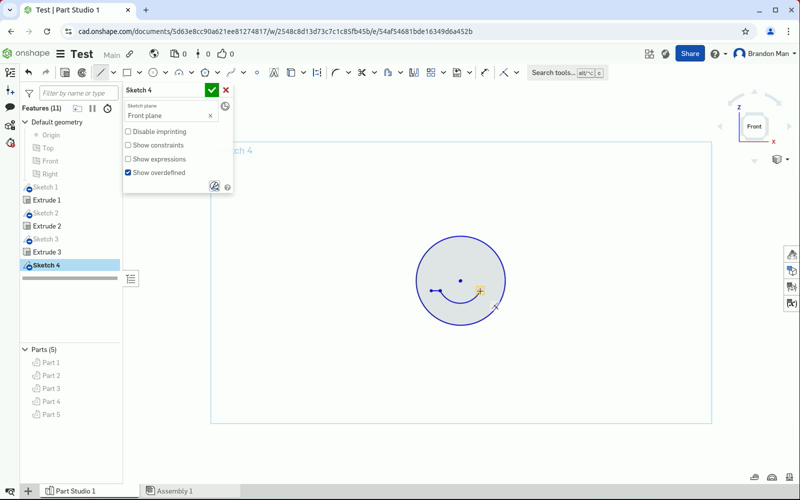
mouse_move(510, 290)
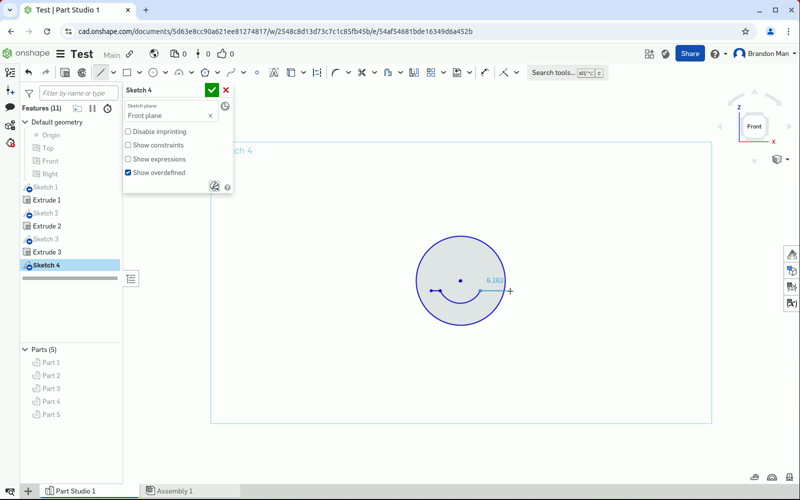
mouse_move(489, 290)
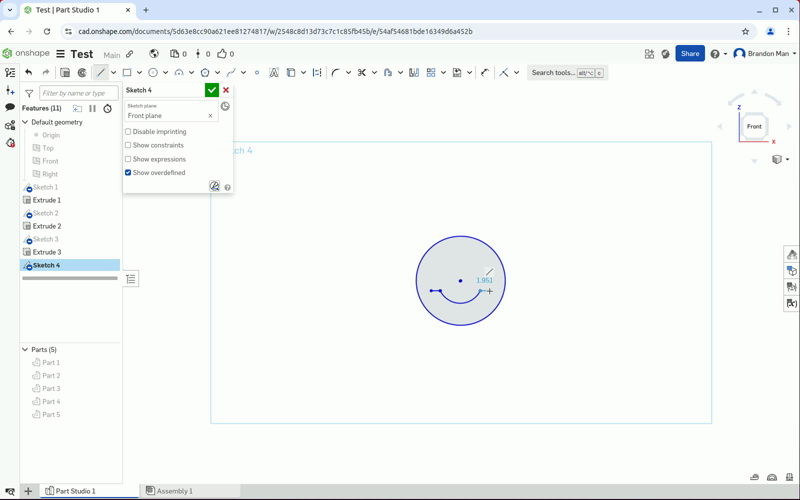
click(489, 290)
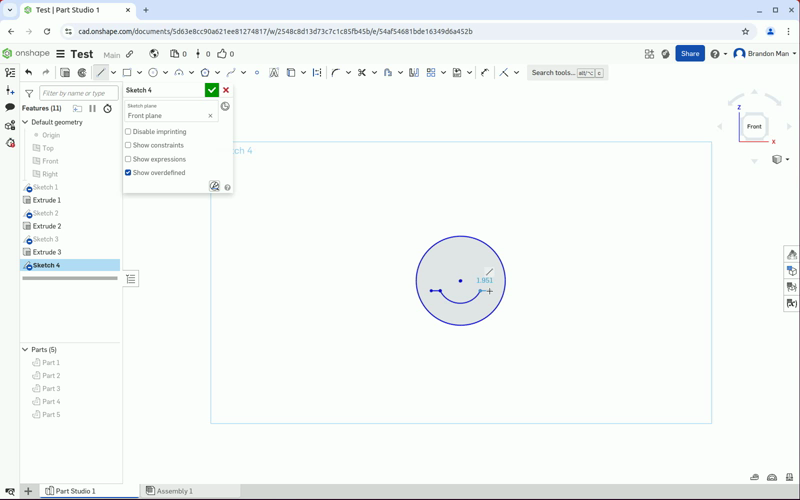
key_up(shift)
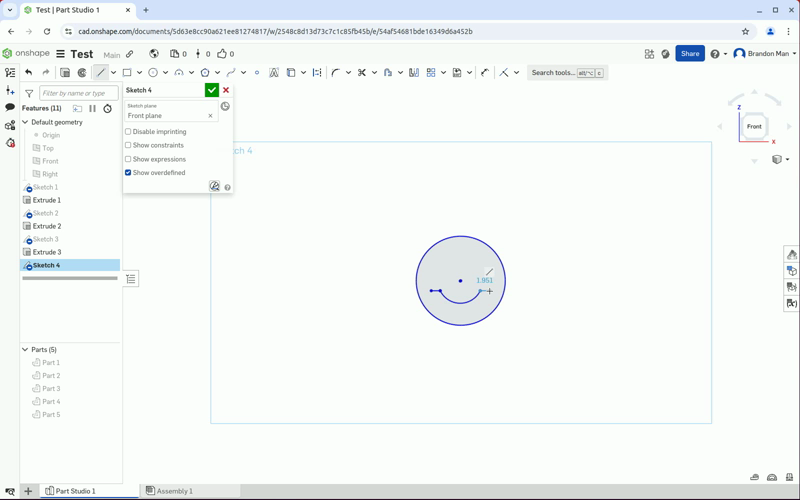
key_down(shift)
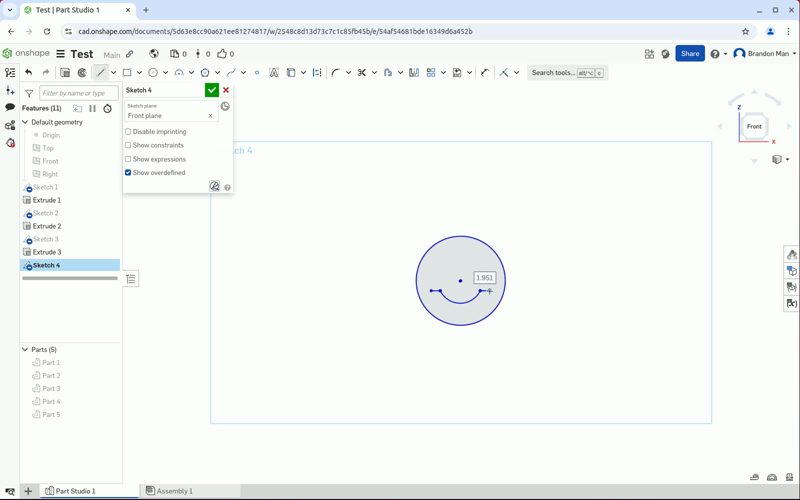
mouse_move(519, 290)
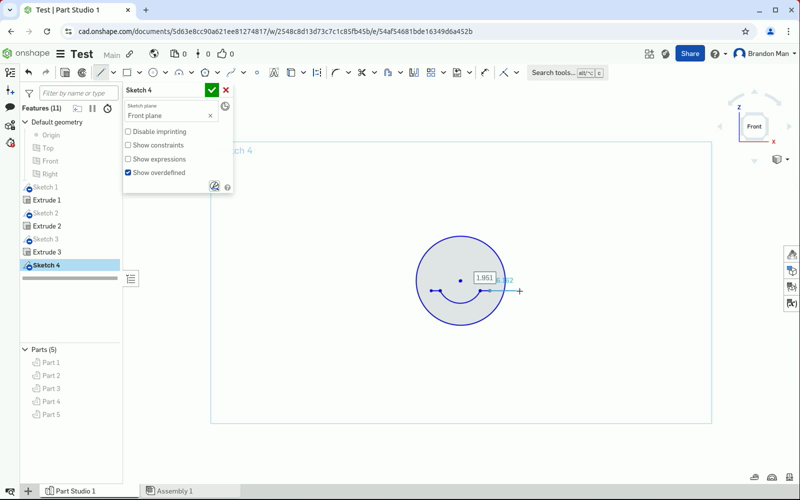
mouse_move(489, 276)
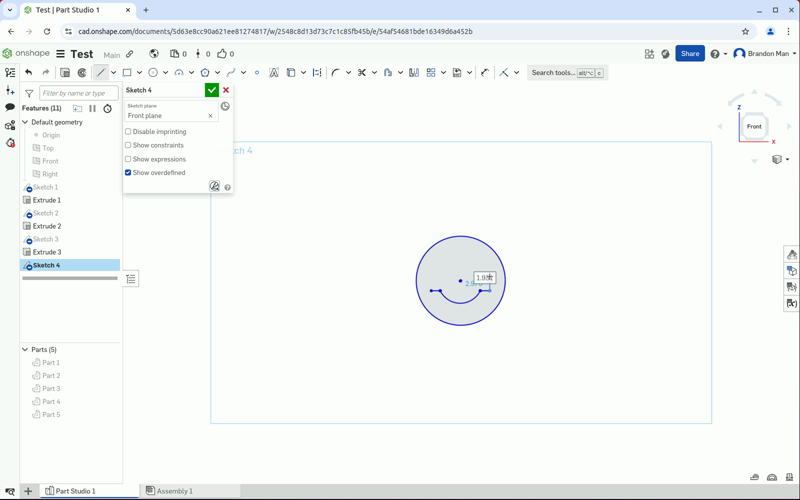
click(489, 276)
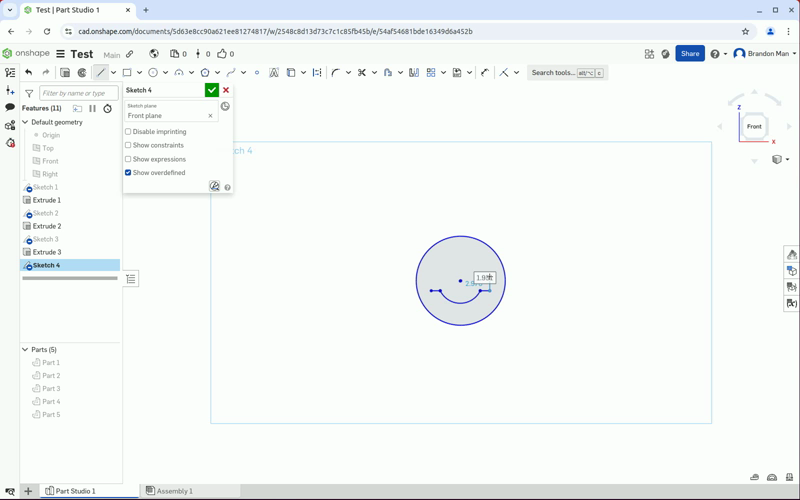
key_up(shift)
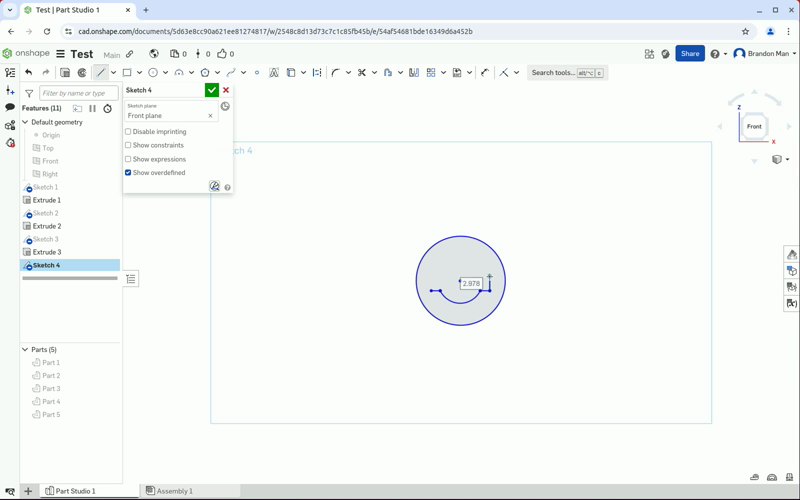
key_down(shift)
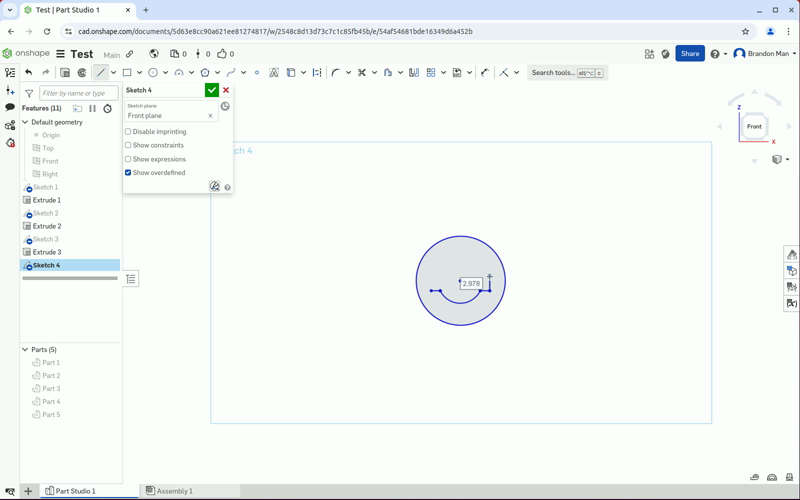
mouse_move(519, 276)
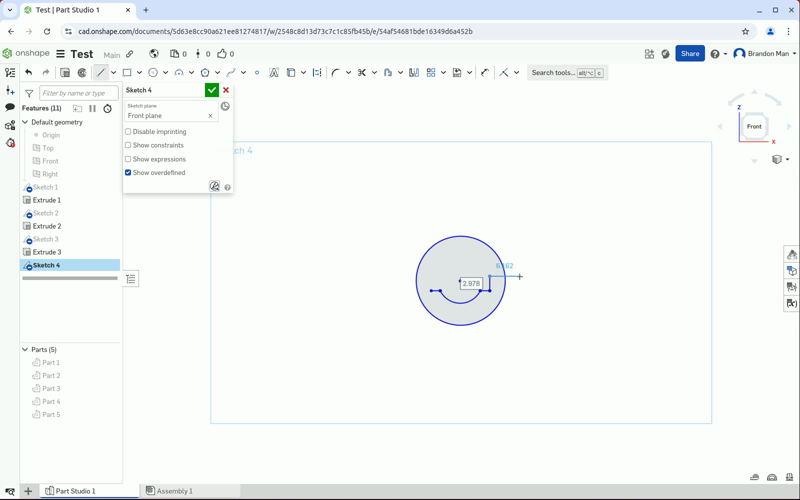
mouse_move(482, 276)
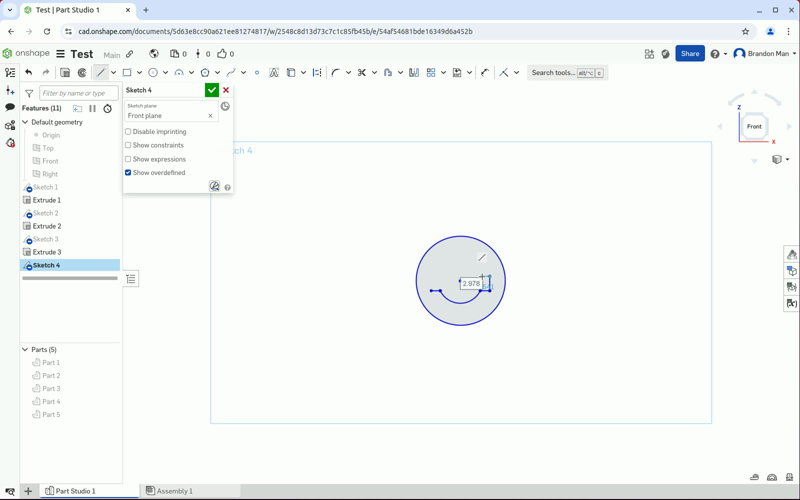
click(482, 276)
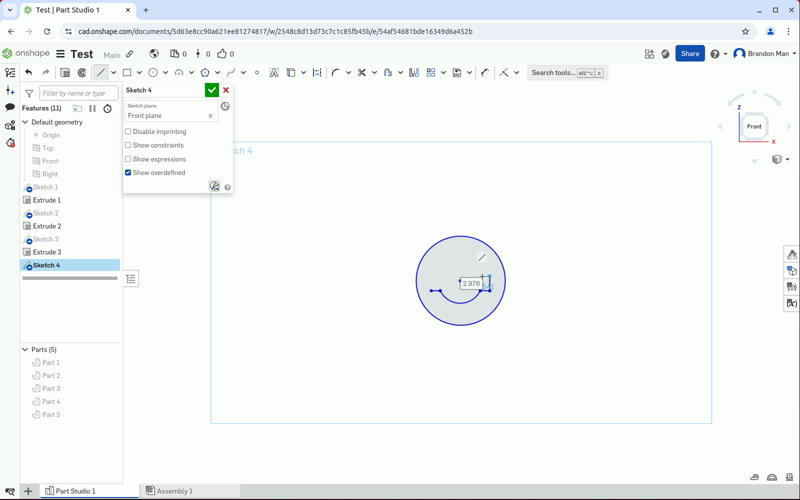
key_up(shift)
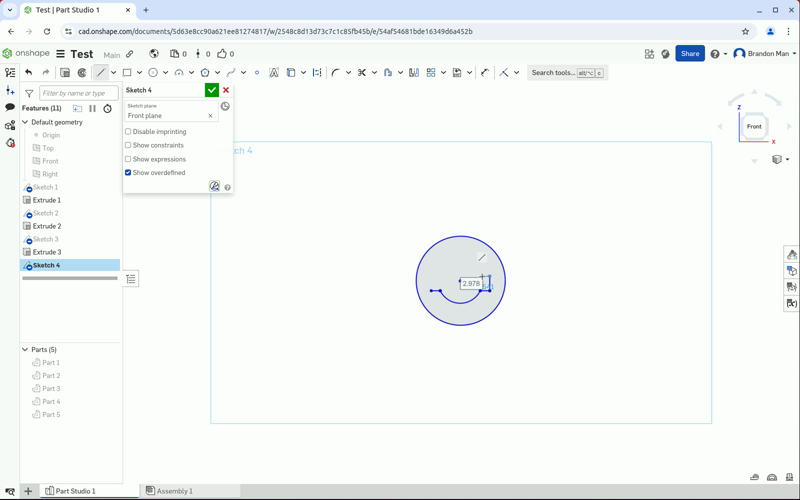
key(esc)
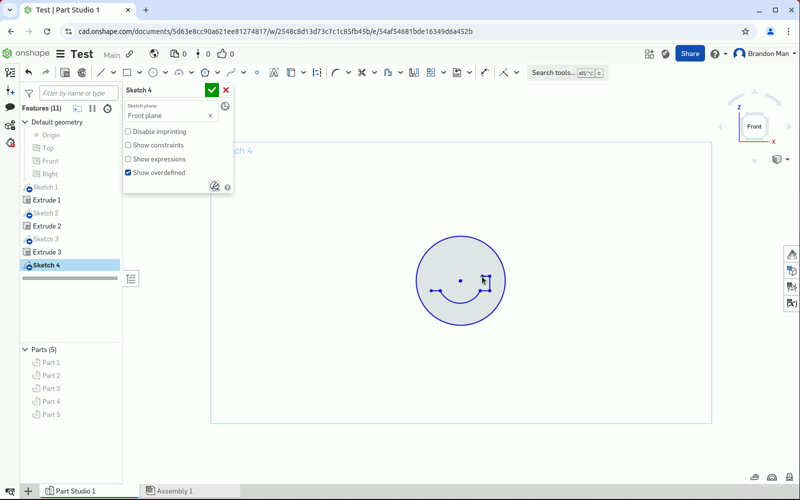
key(a)
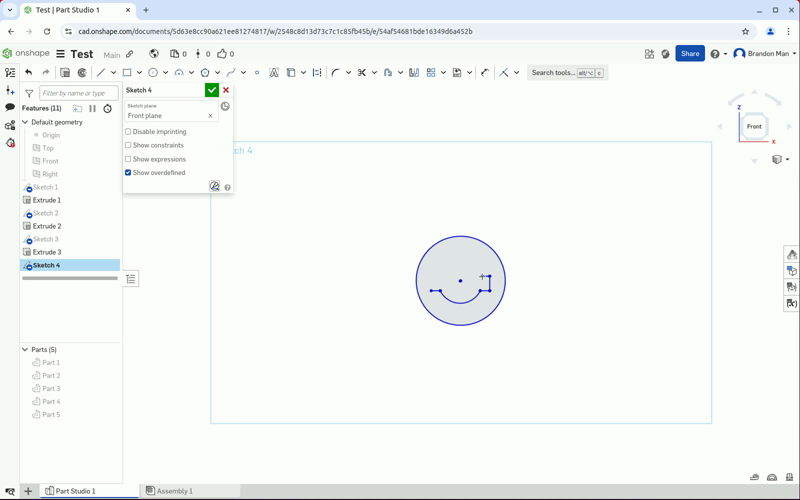
mouse_move(482, 276)
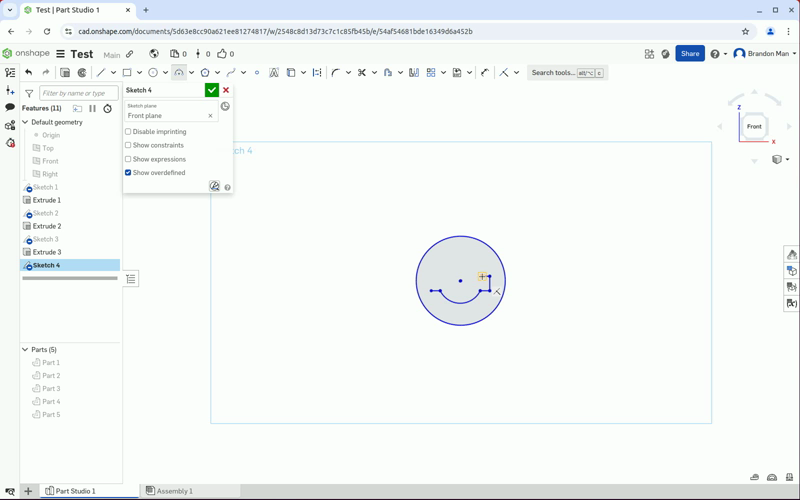
click(482, 276)
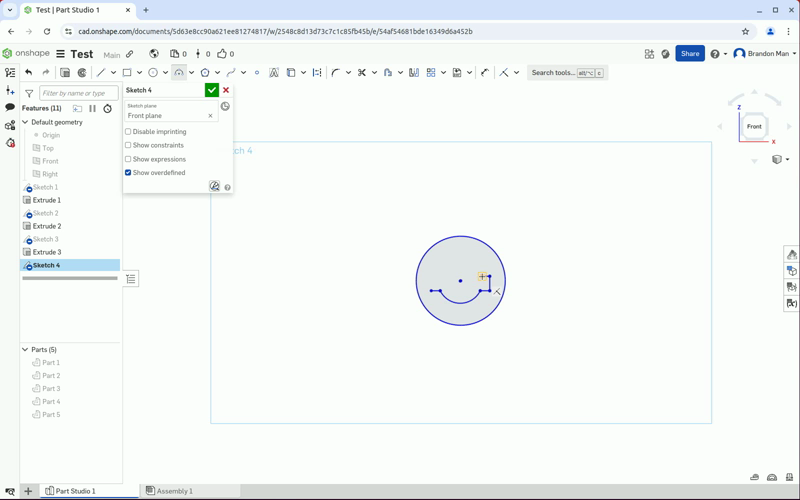
key_down(shift)
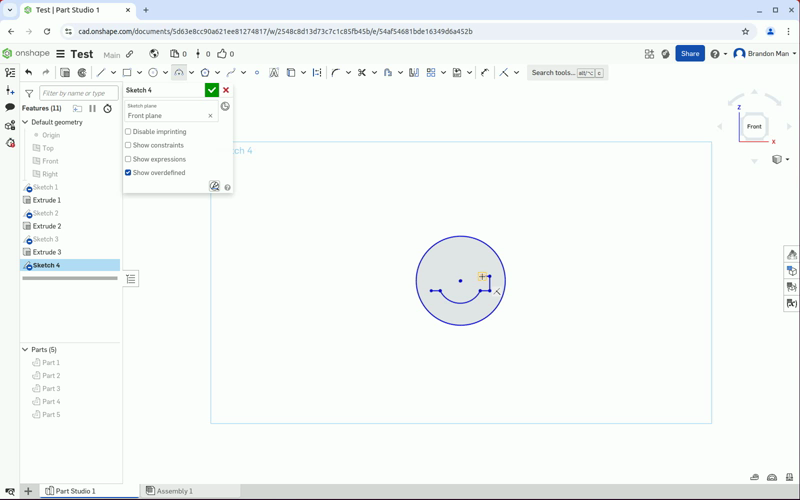
mouse_move(438, 276)
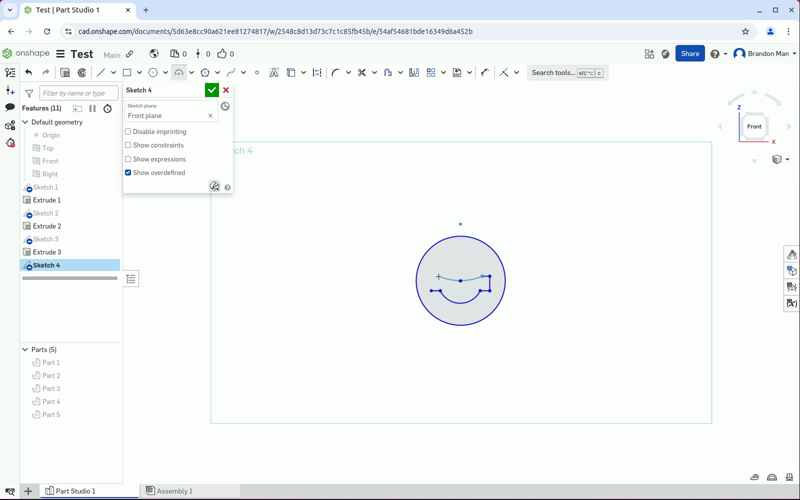
click(438, 276)
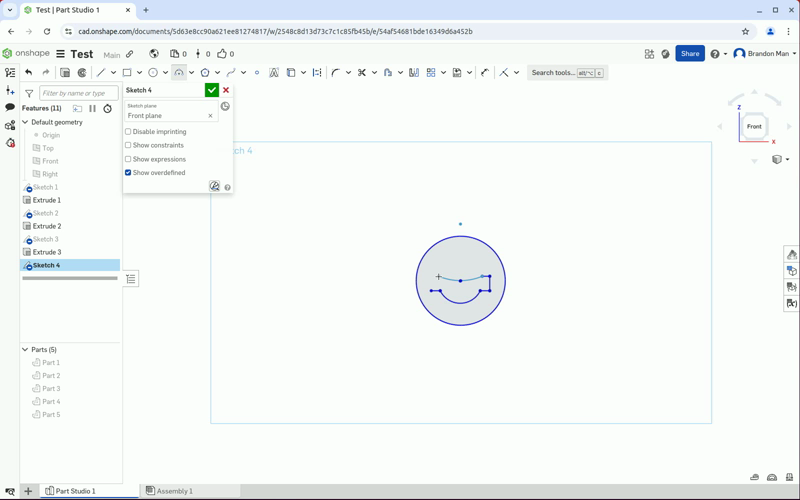
mouse_move(460, 258)
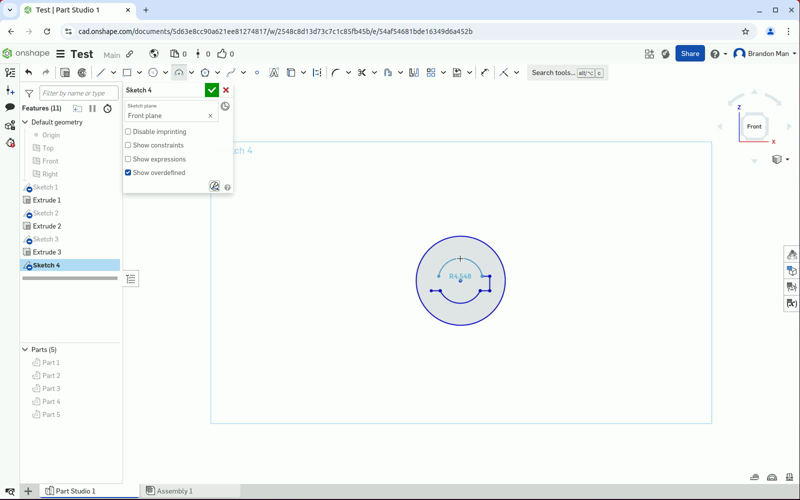
click(460, 258)
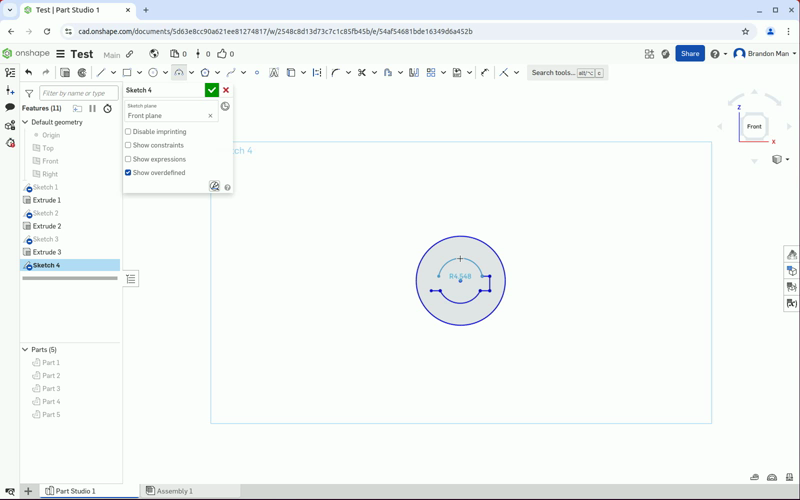
key_up(shift)
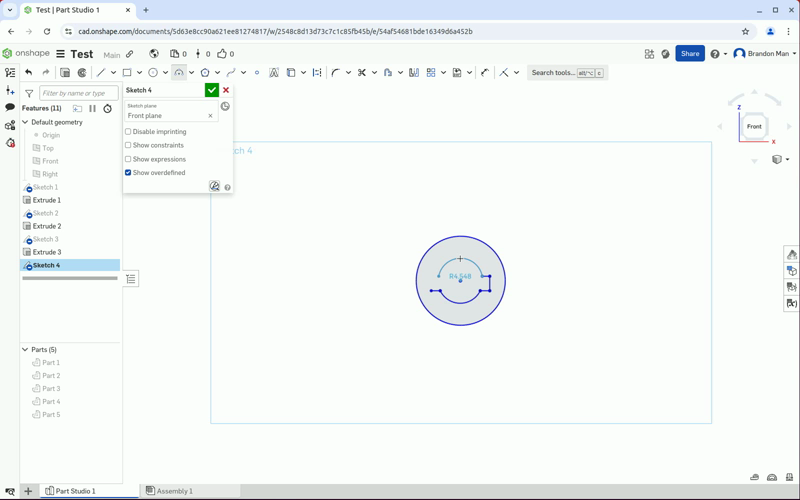
key(esc)
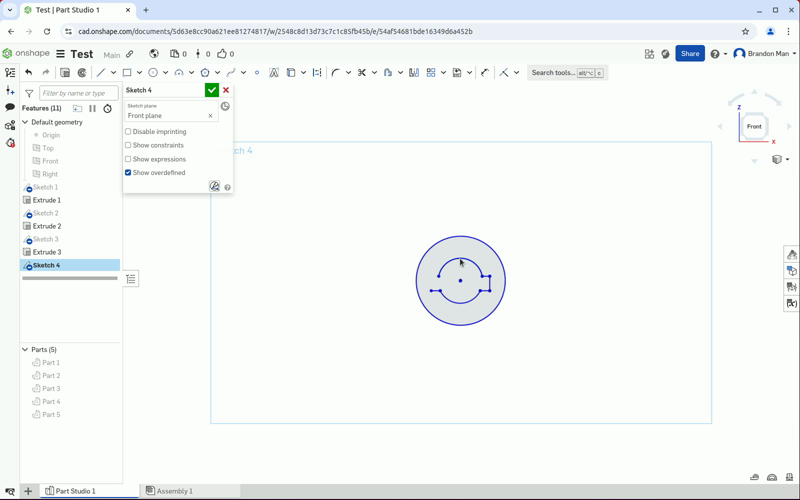
key(l)
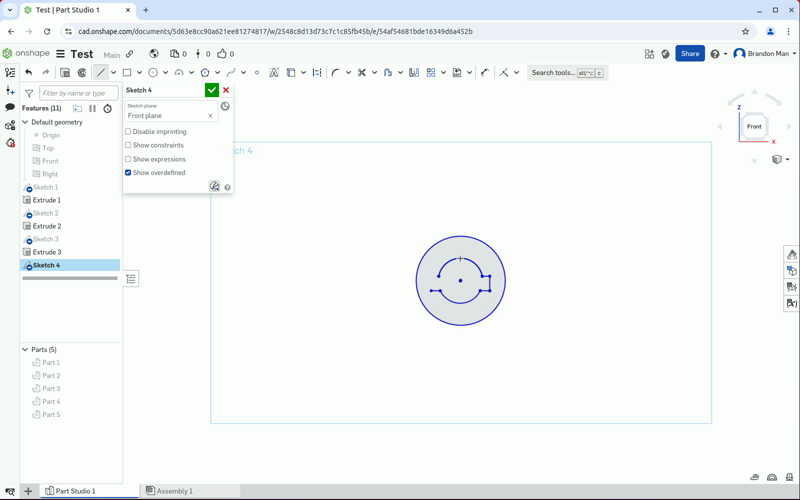
mouse_move(438, 276)
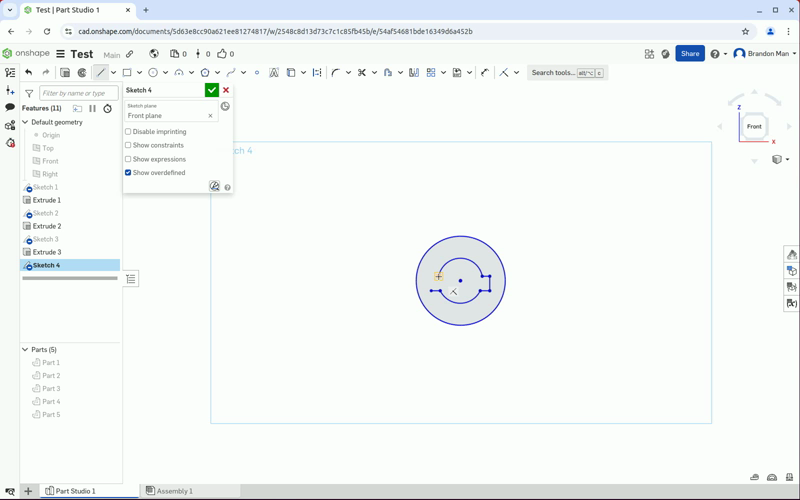
click(438, 276)
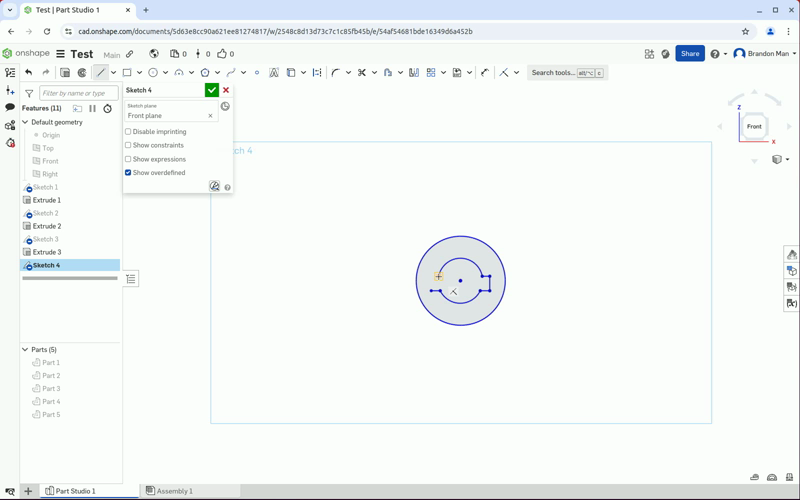
key_down(shift)
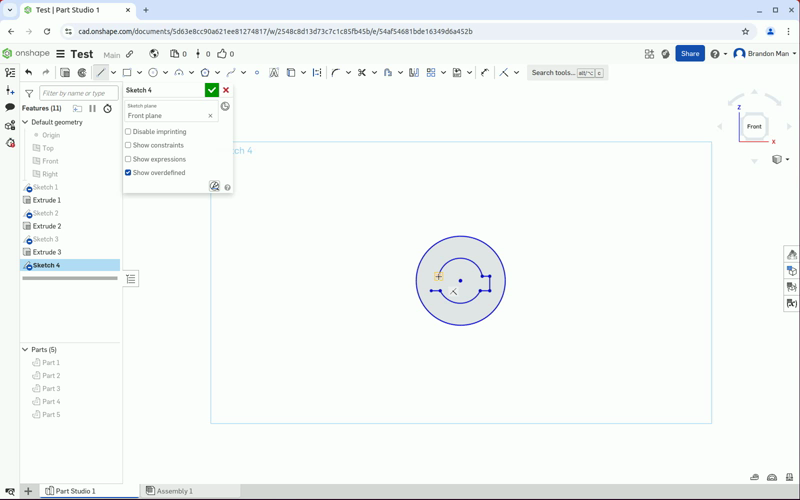
mouse_move(468, 276)
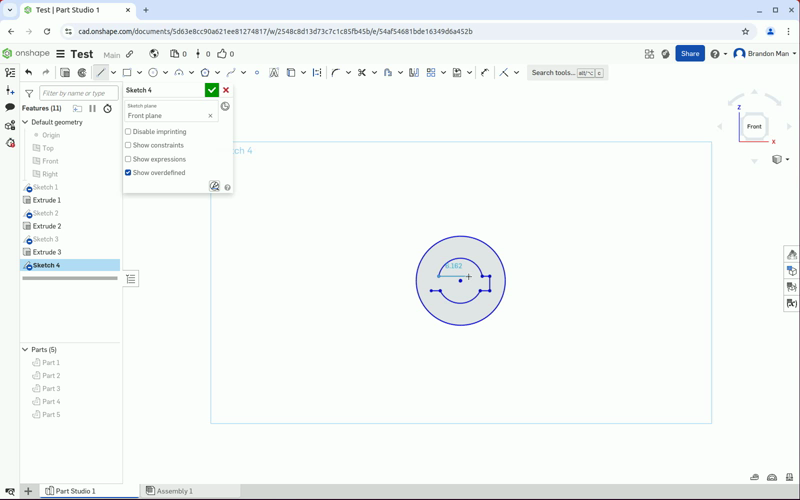
mouse_move(431, 276)
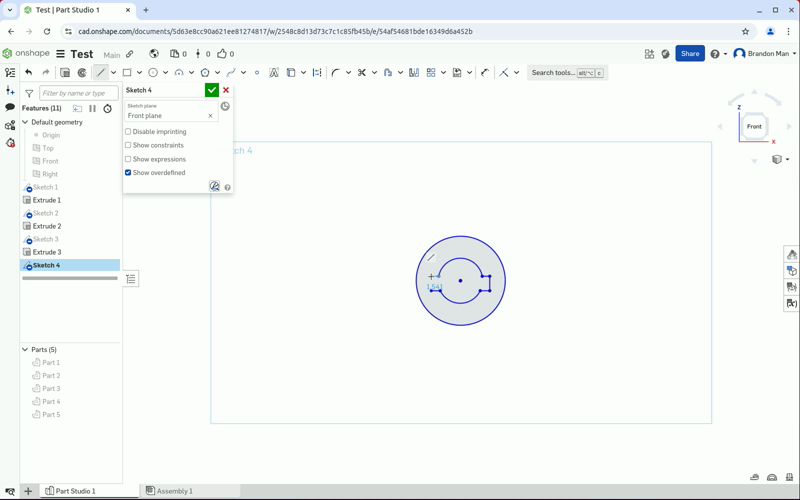
click(431, 276)
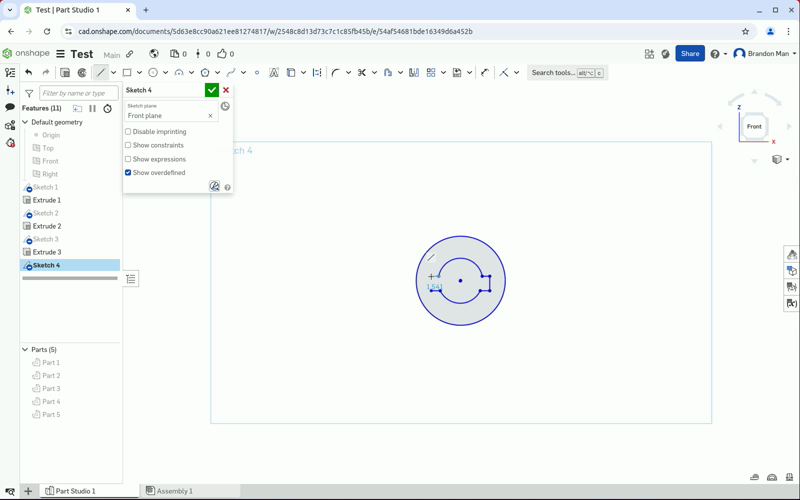
key_up(shift)
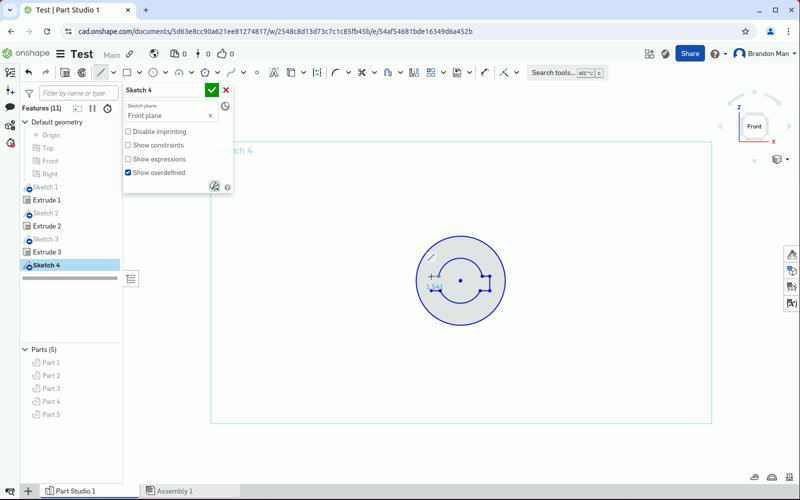
mouse_move(461, 276)
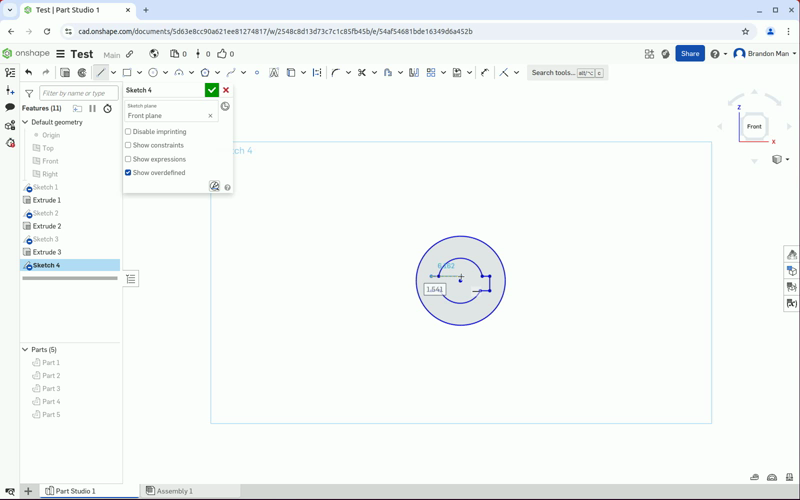
key_down(shift)
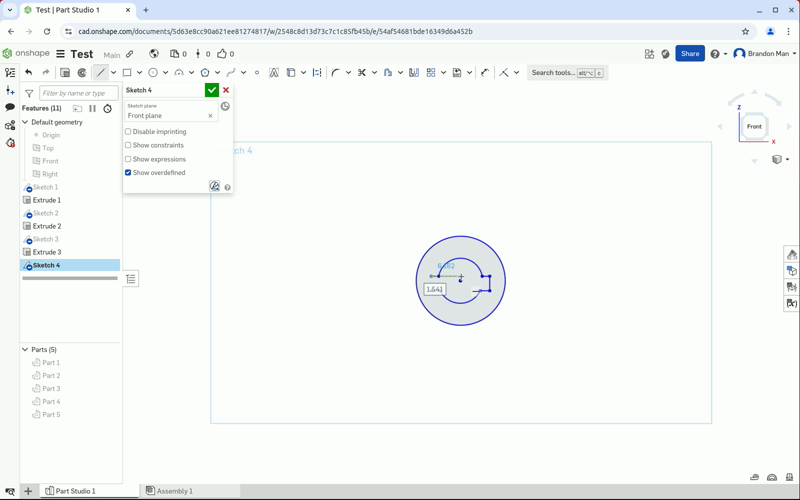
mouse_move(431, 290)
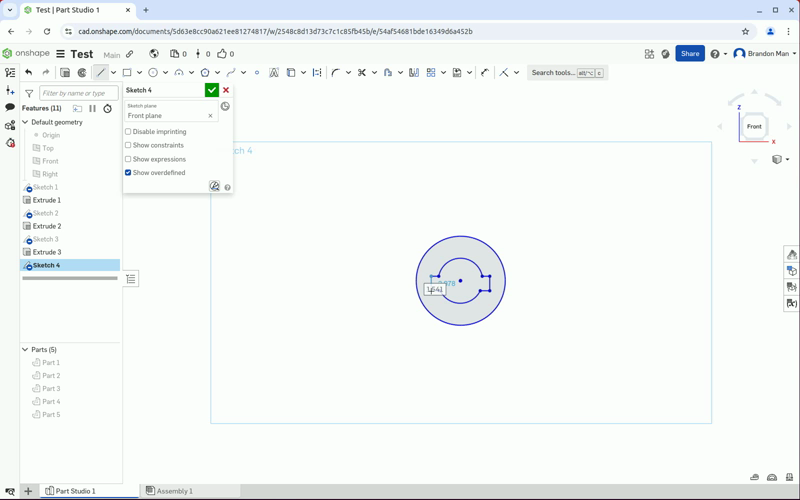
key_up(shift)
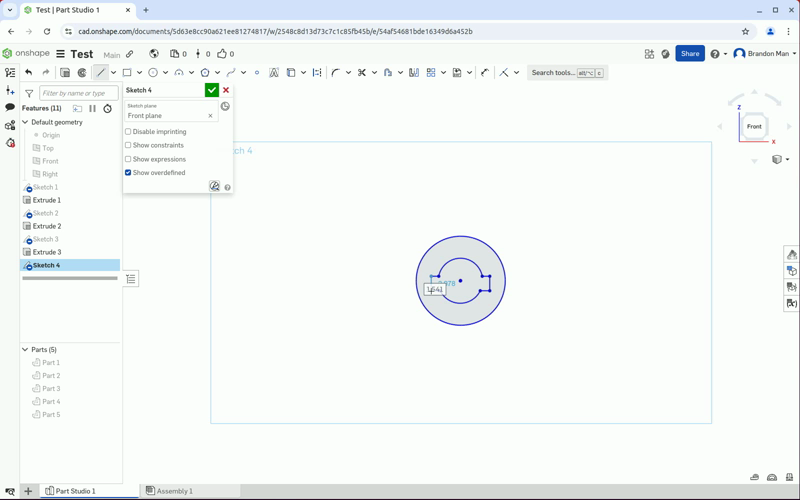
click(431, 290)
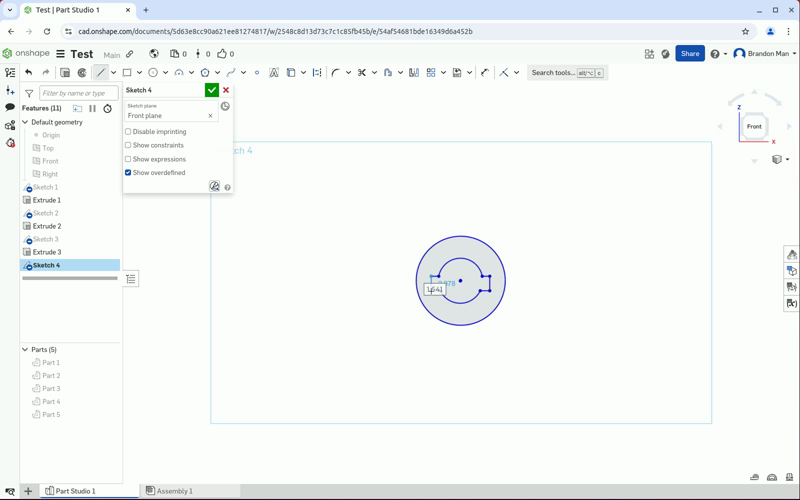
key(esc)
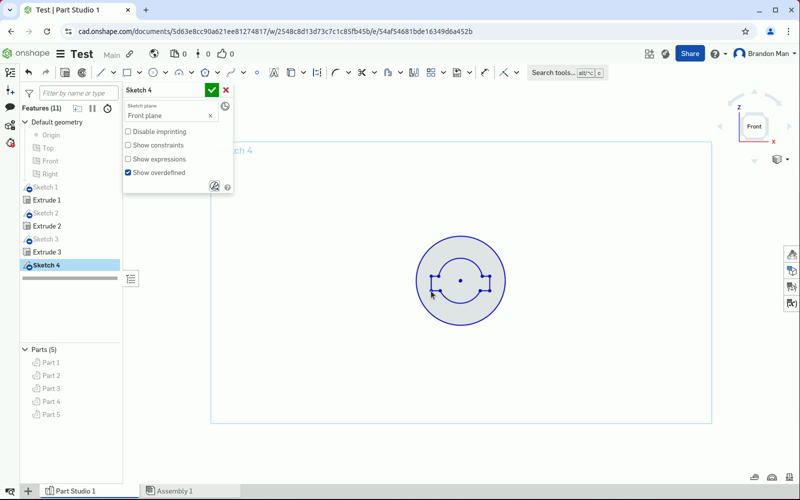
mouse_move(478, 258)
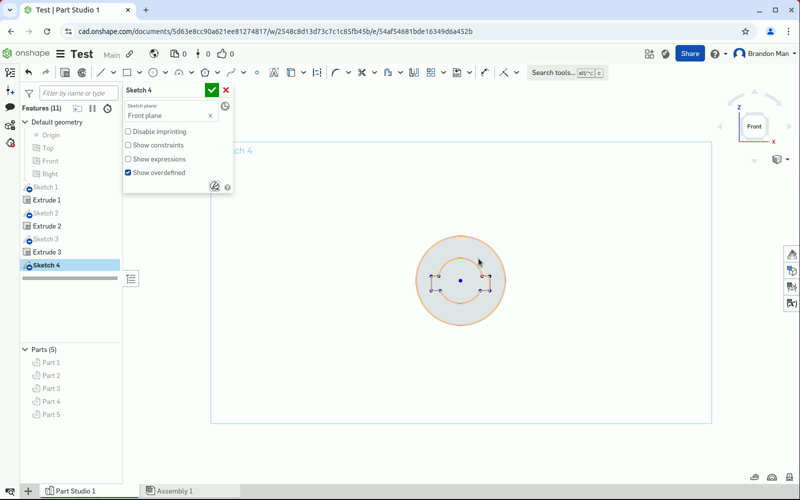
click(478, 258)
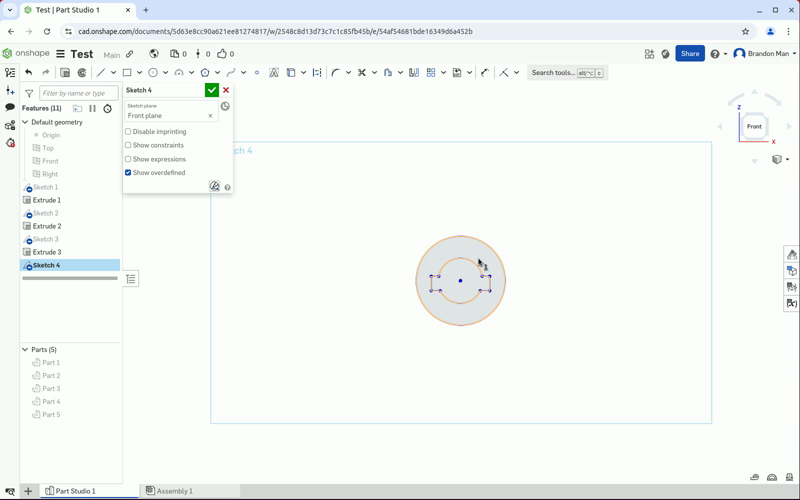
mouse_move(73, 352)
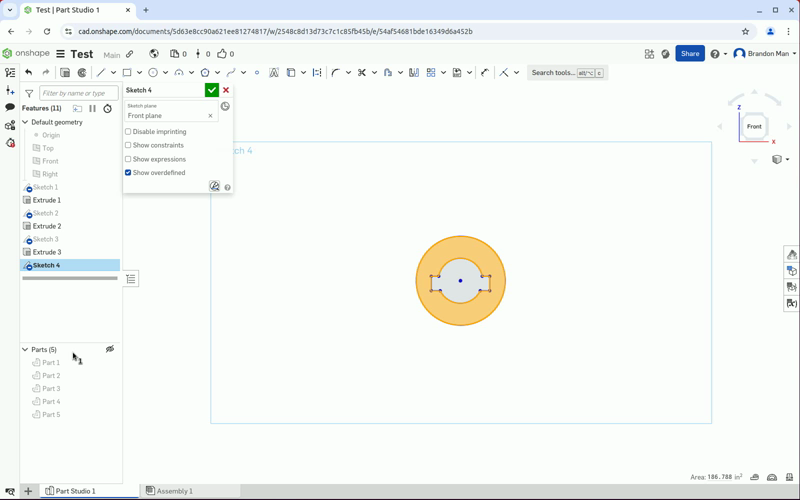
key(shift+y)
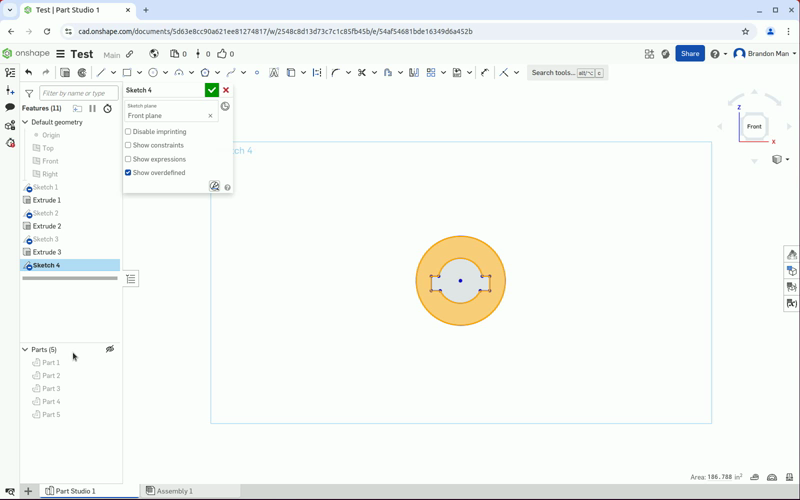
key(shift+e)
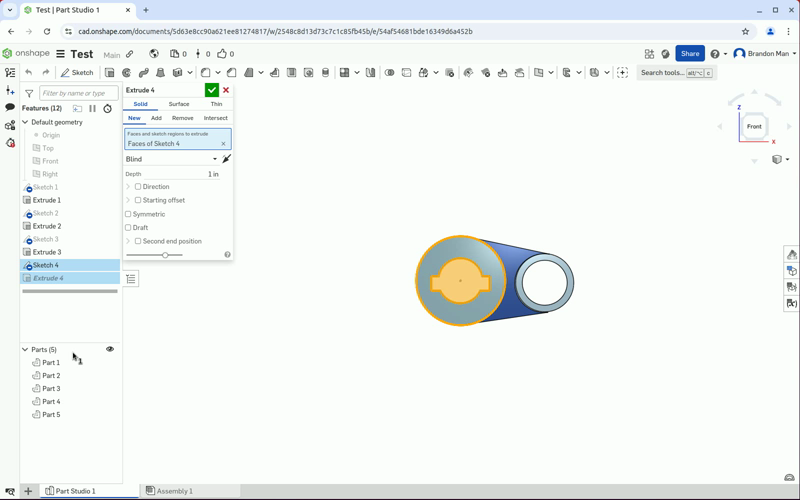
mouse_move(143, 106)
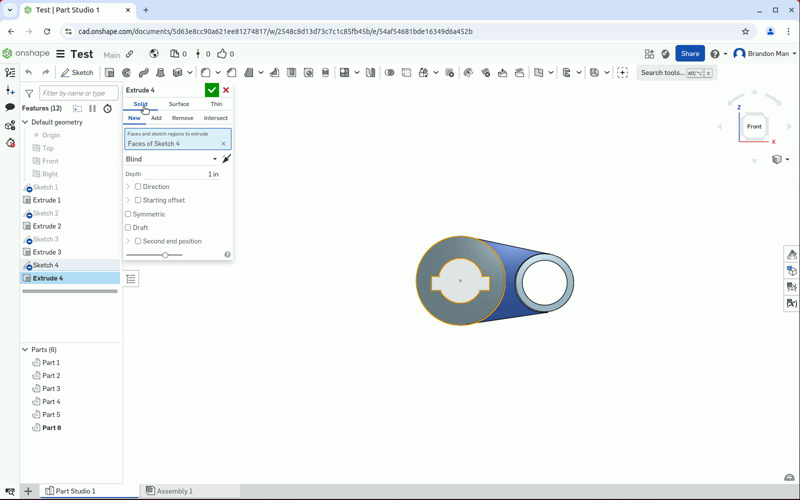
click(143, 106)
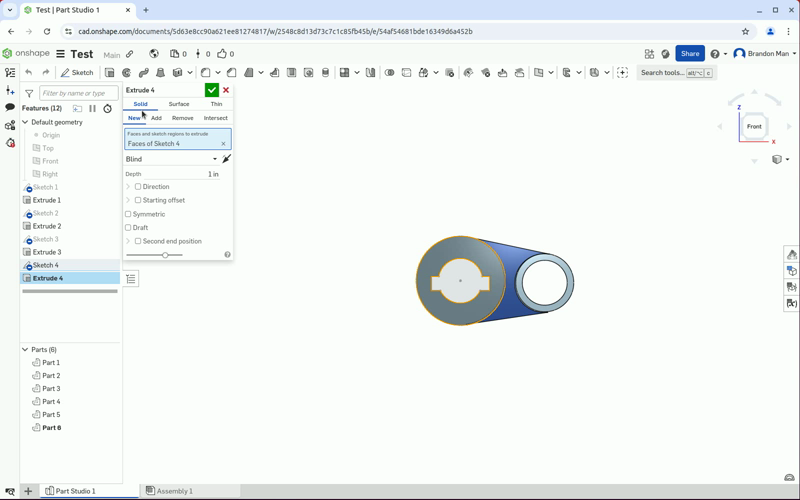
mouse_move(137, 120)
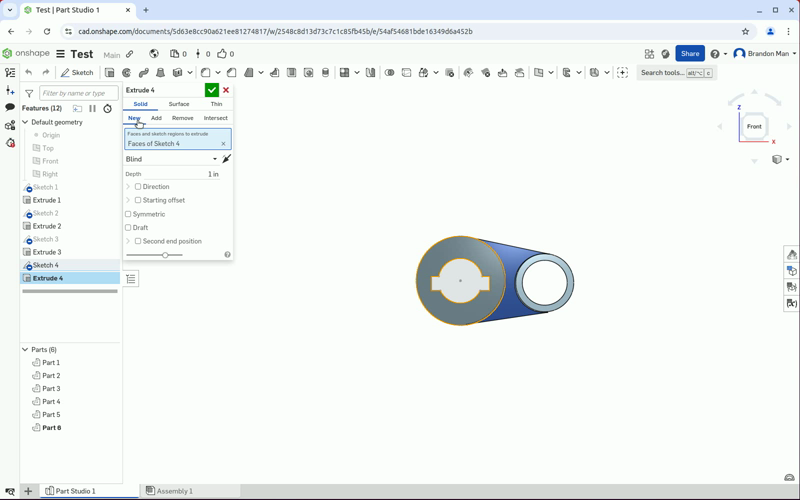
click(137, 120)
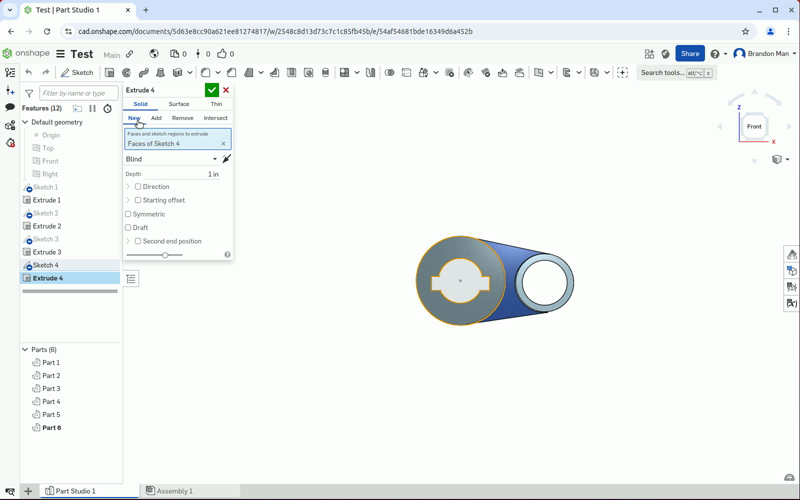
key(tab, 4)
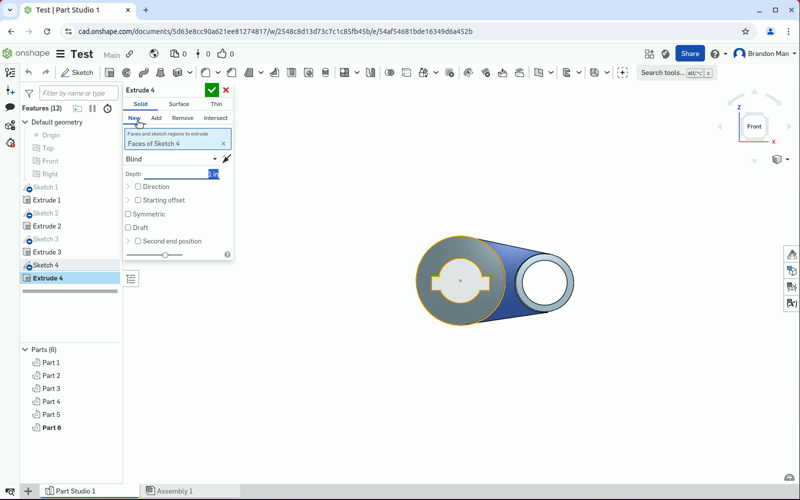
text(16.128)
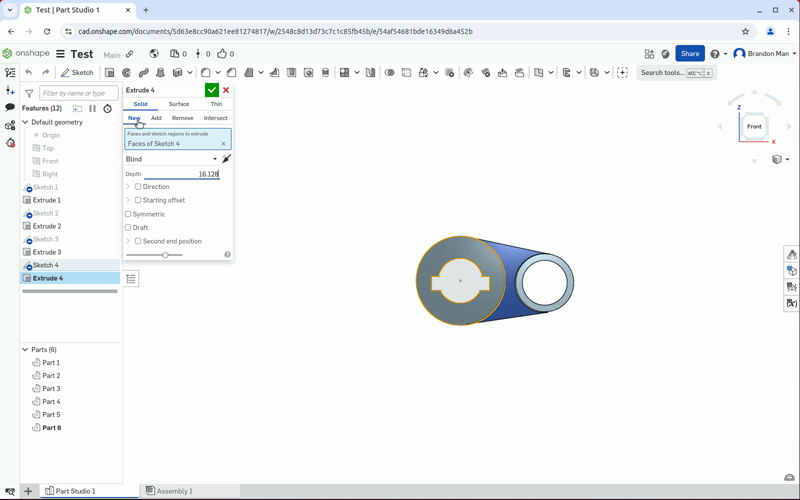
key(enter)
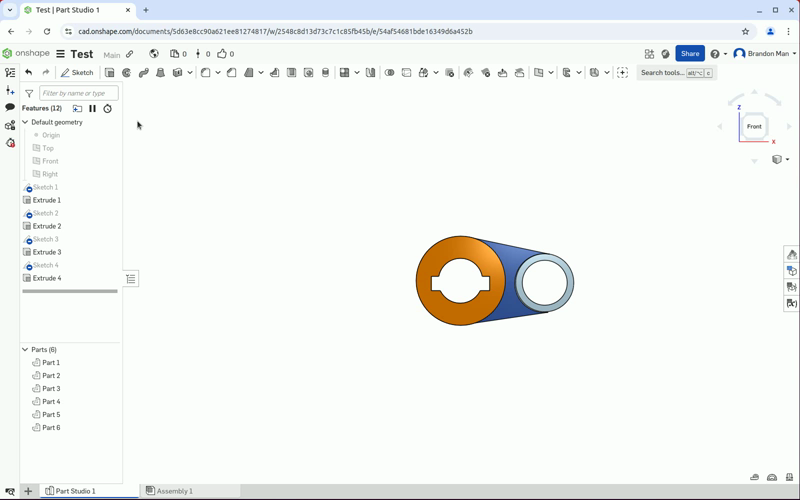
key(shift+h)
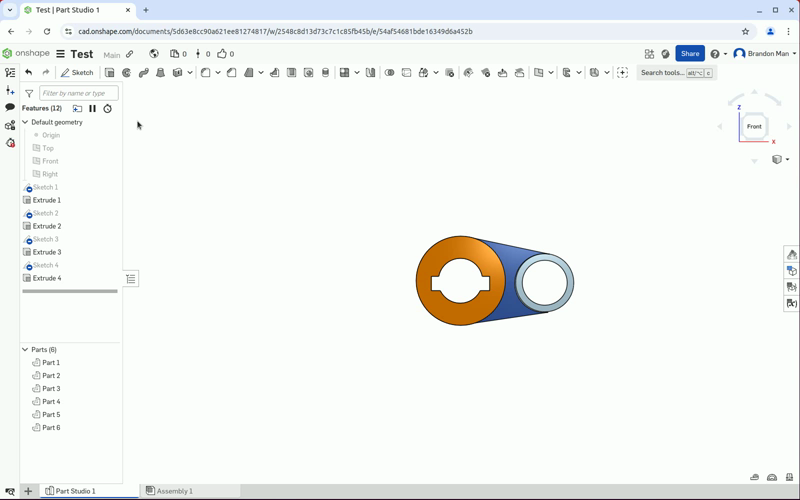
key(shift+h)
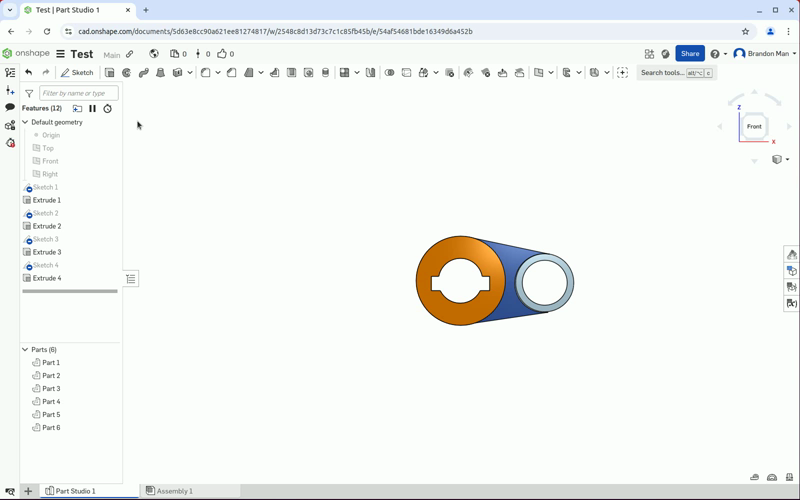
key(shift+7)
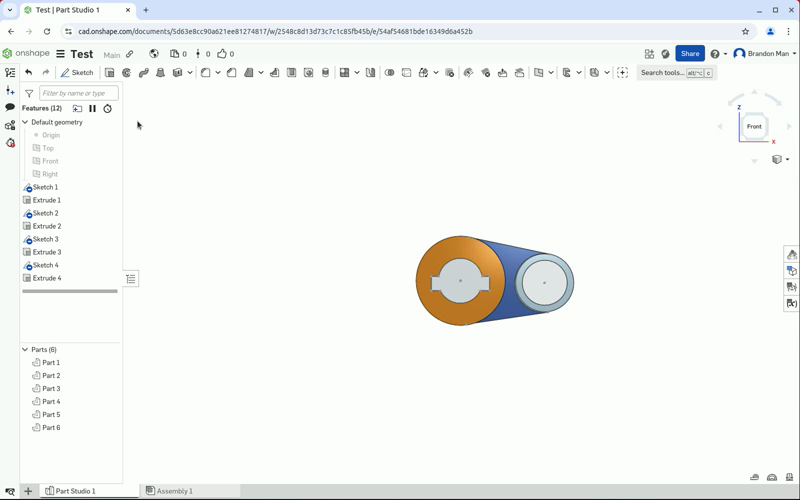
key(left, 2)
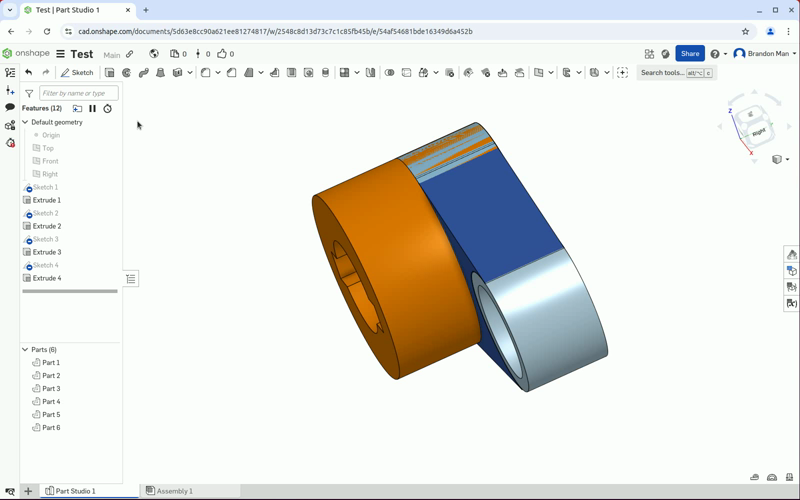
key(down, 2)
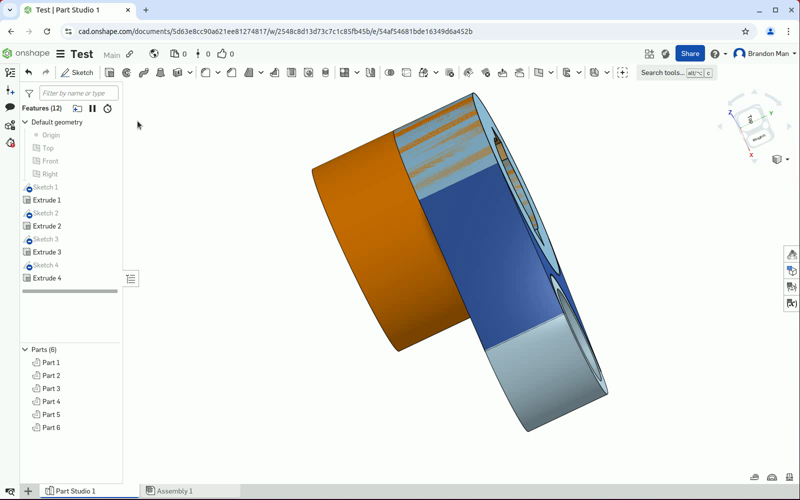
key(up, 2)
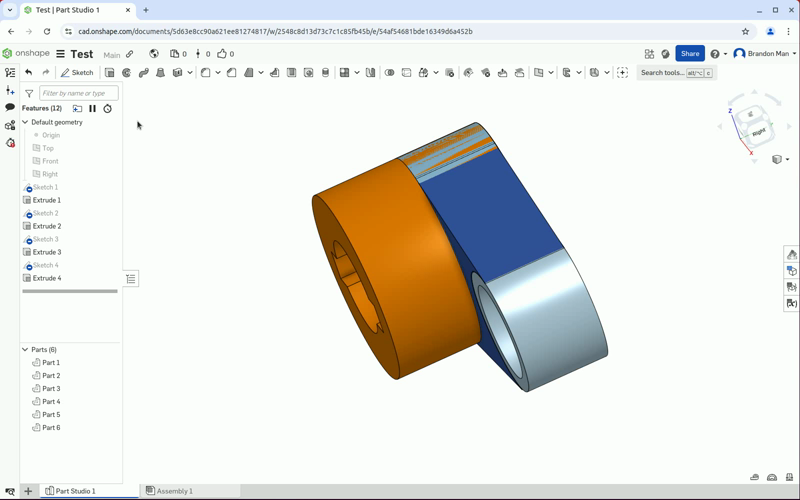
key(right, 2)
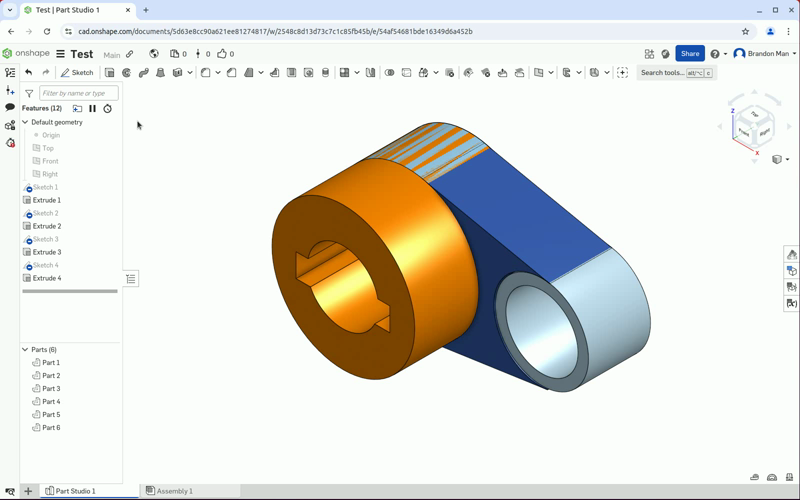
mouse_move(73, 189)
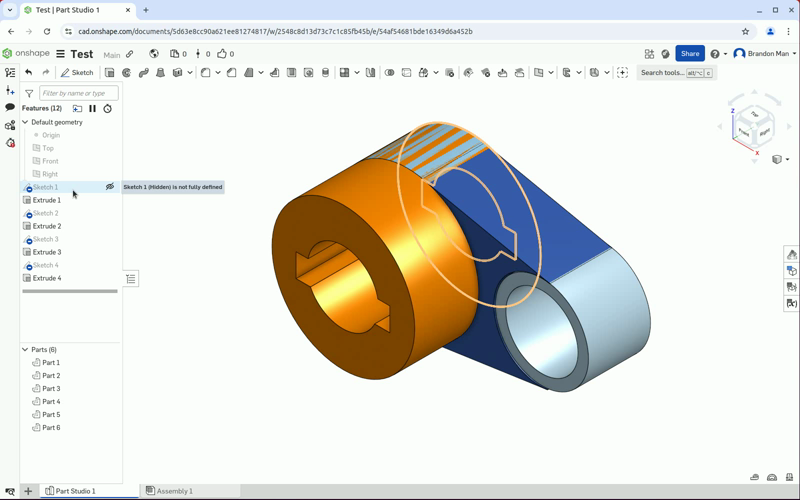
click(73, 189)